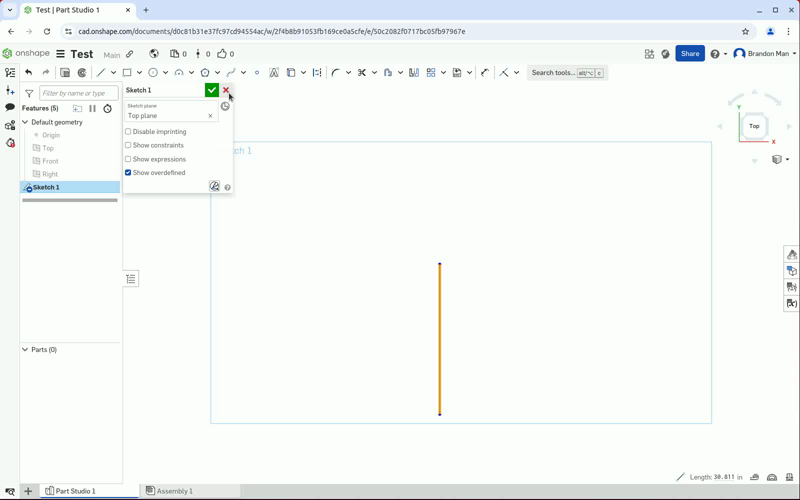
key(shift+h)
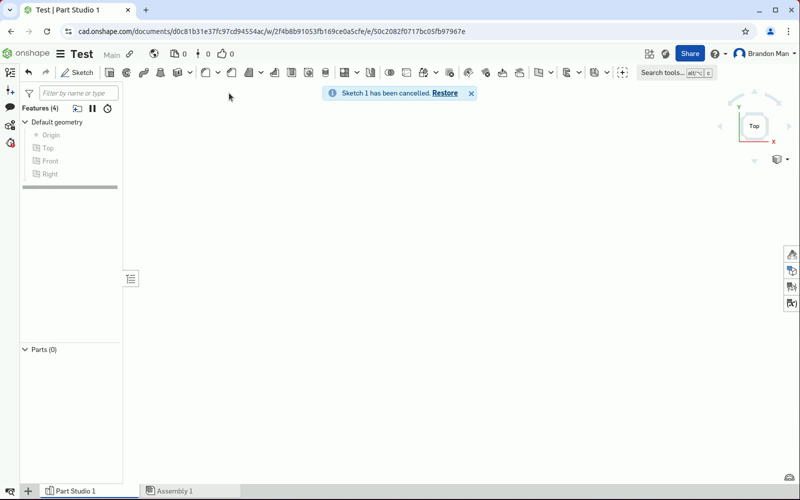
mouse_move(73, 352)
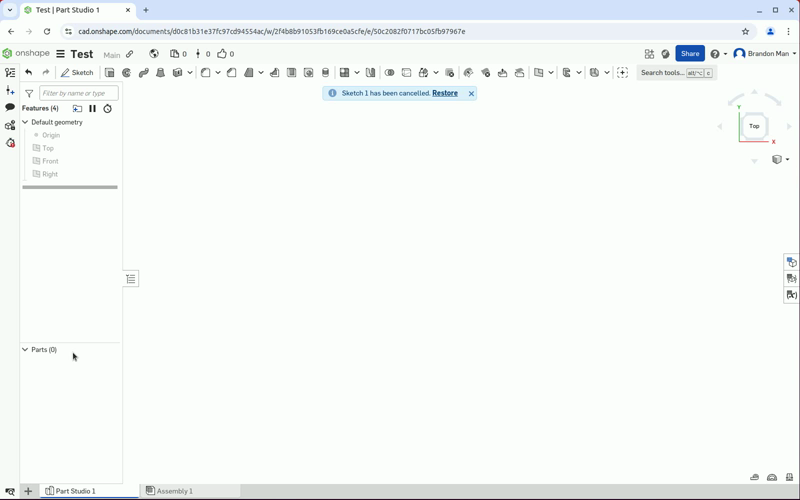
key(y)
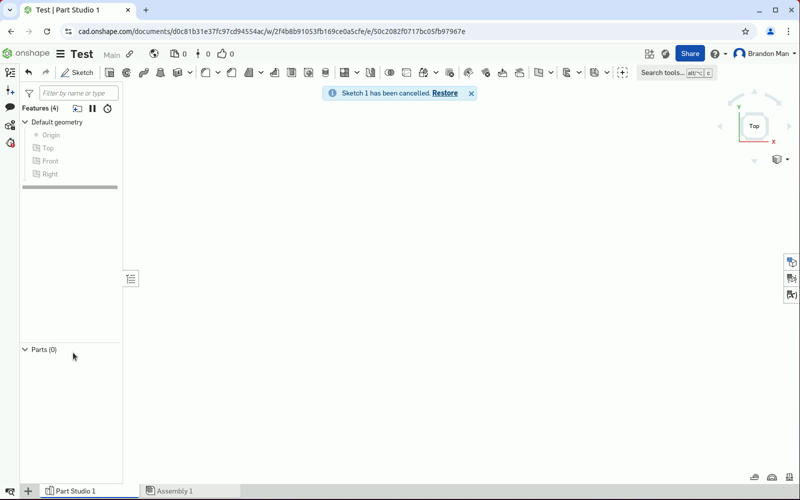
key(shift+p)
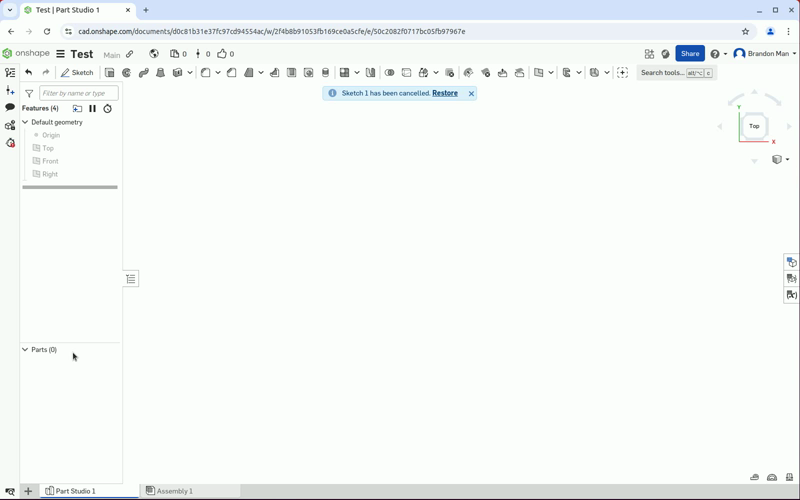
key(space)
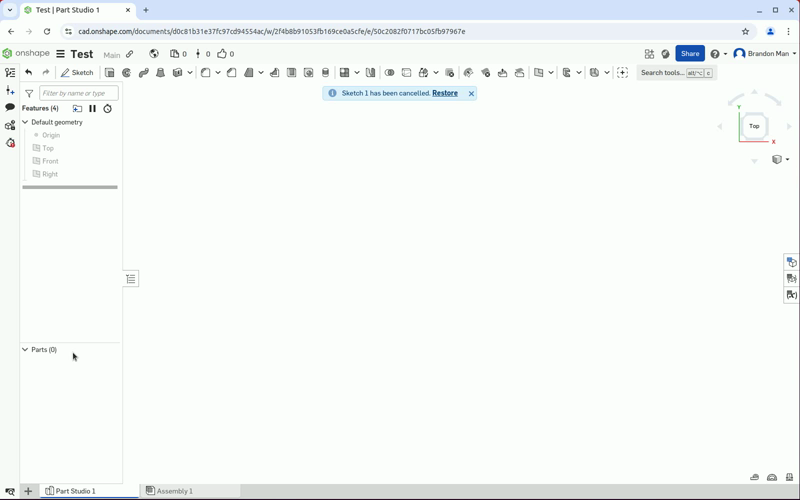
key_down(shift)
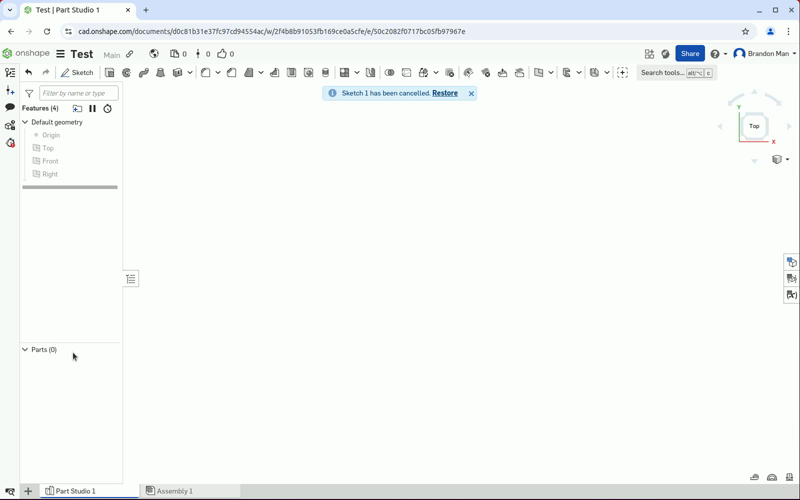
key(up)
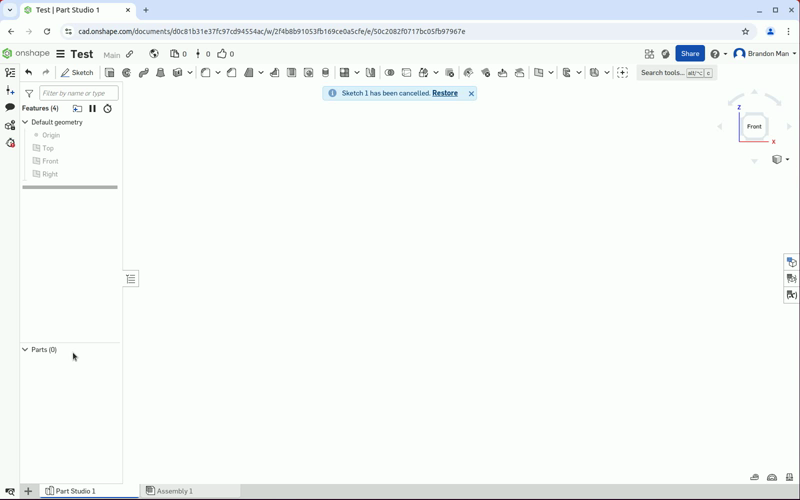
key_up(shift)
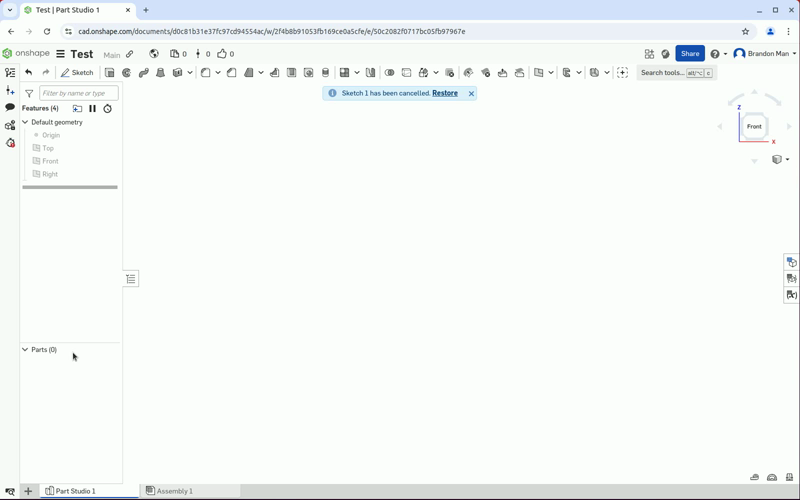
mouse_move(73, 352)
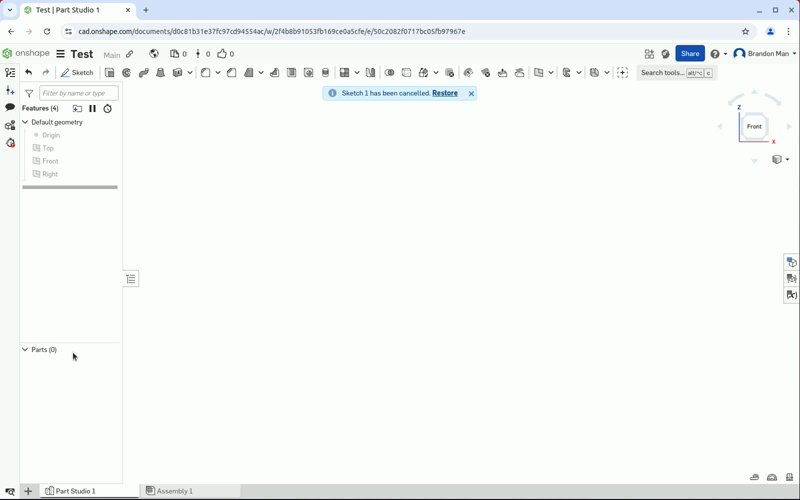
key(shift+y)
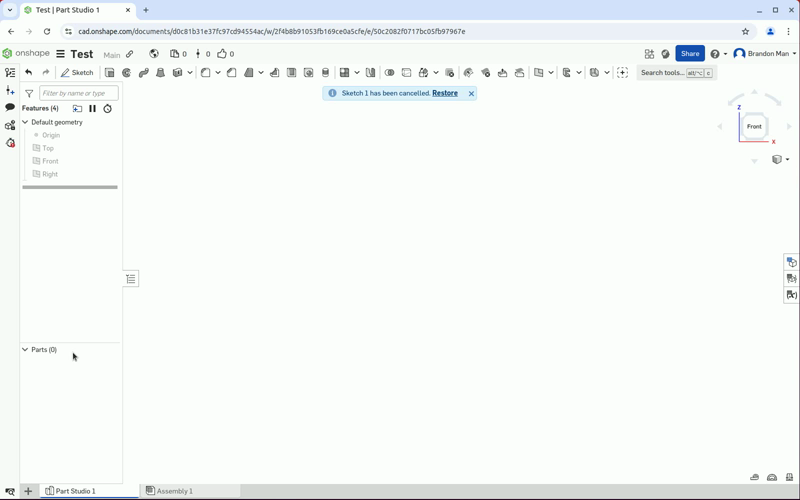
key(shift+s)
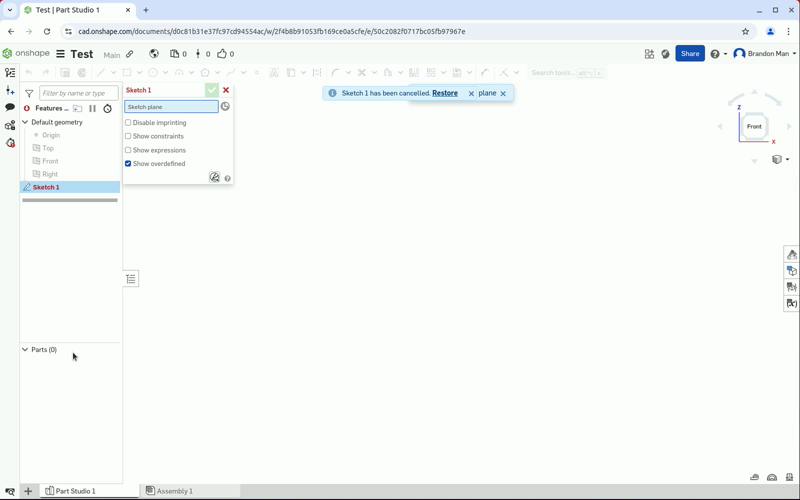
mouse_move(73, 163)
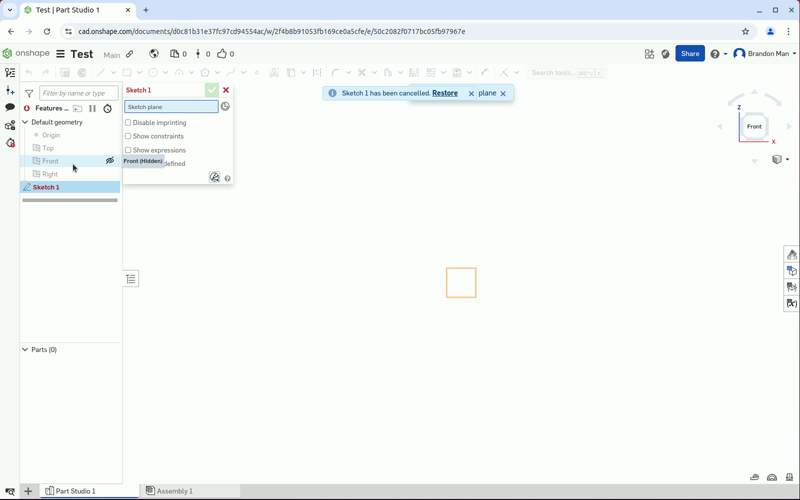
click(73, 163)
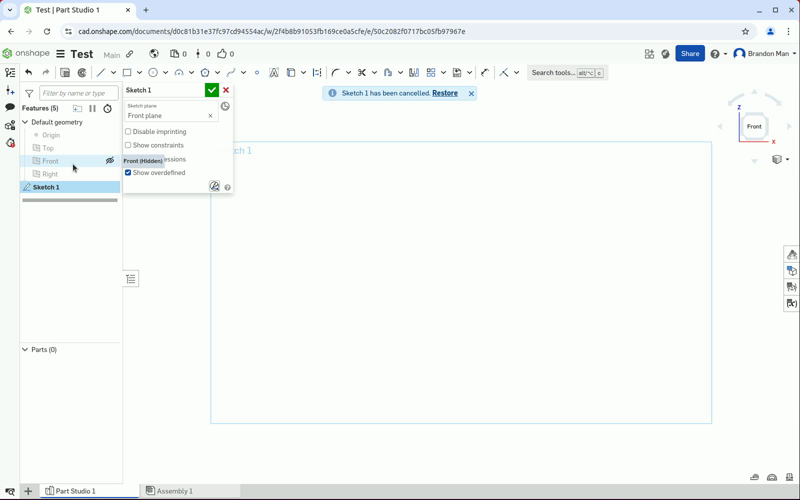
mouse_move(73, 352)
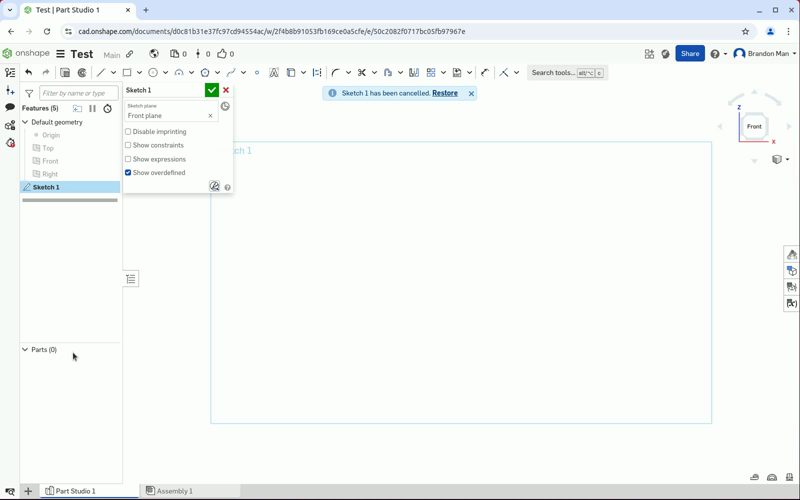
key(y)
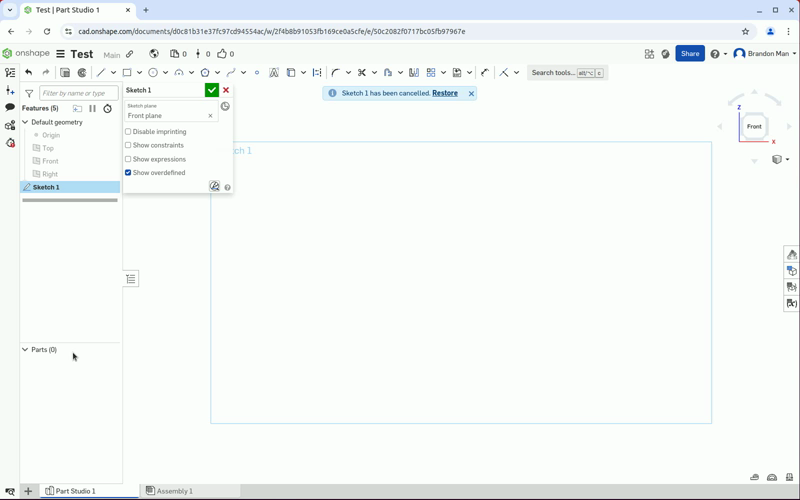
key(l)
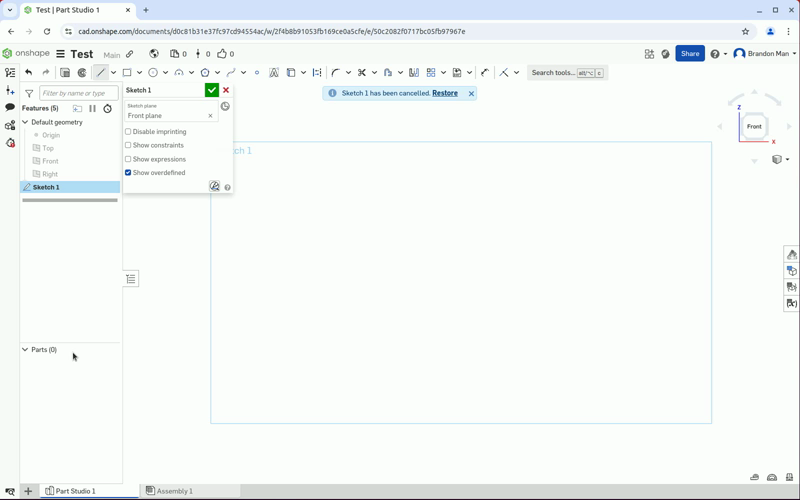
key_down(shift)
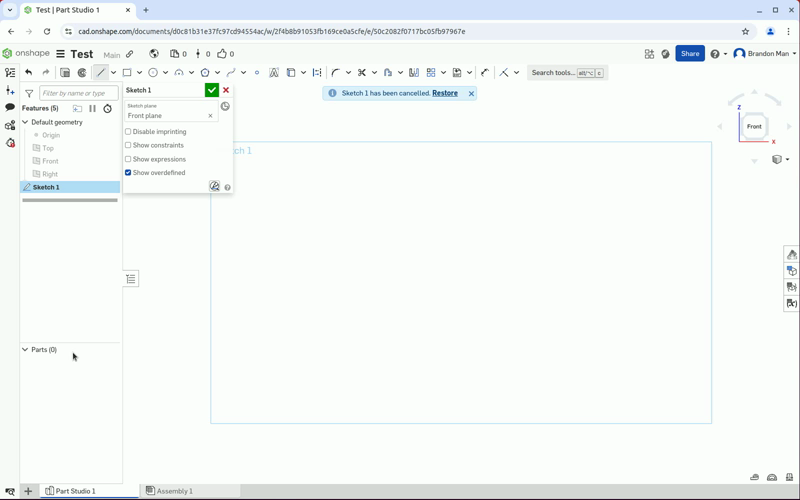
mouse_move(405, 273)
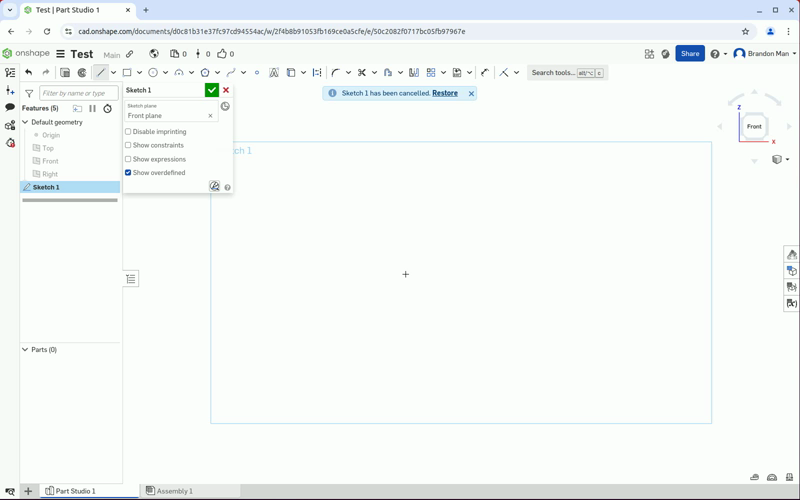
click(405, 273)
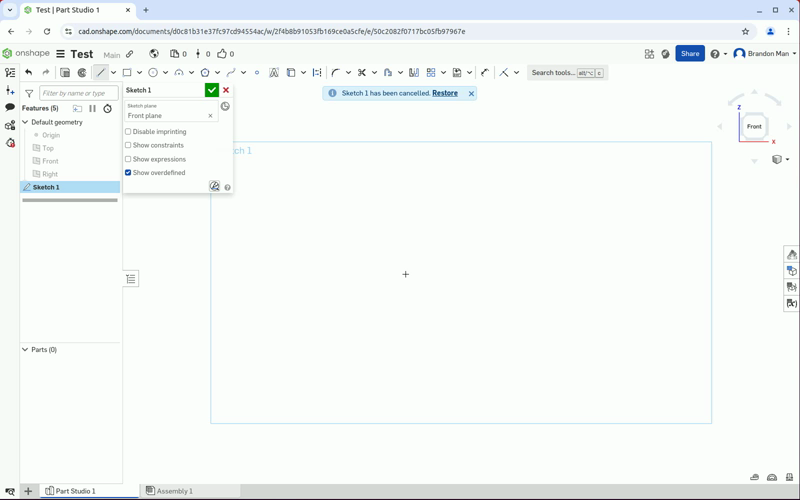
key_up(shift)
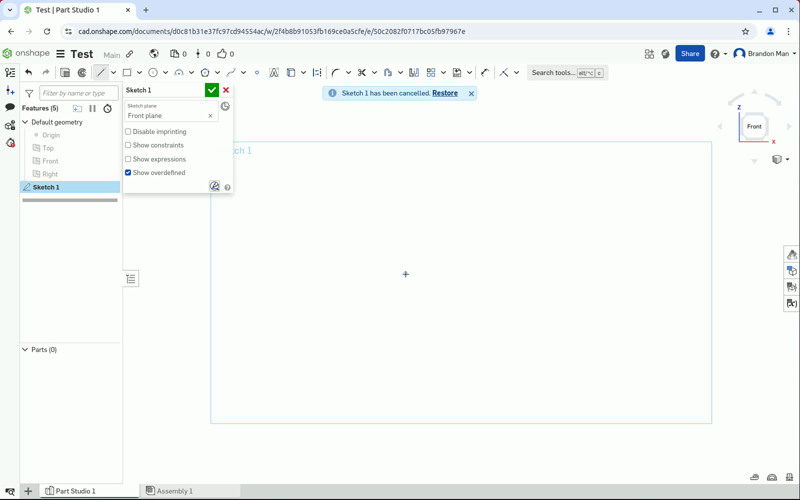
key_down(shift)
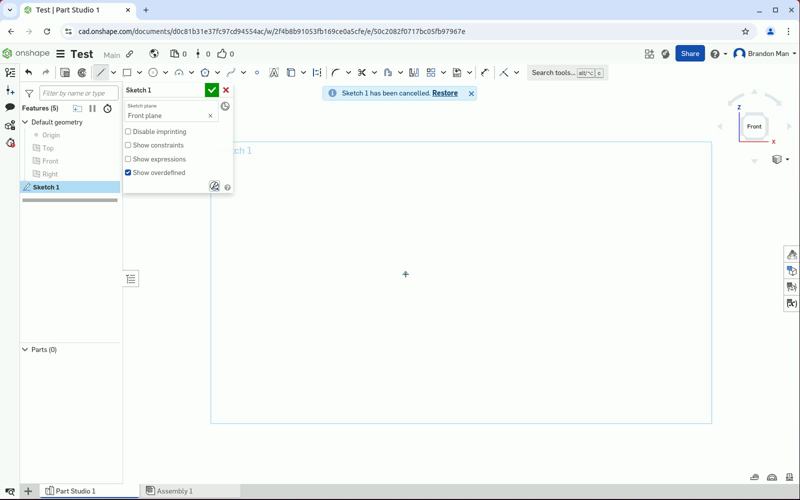
mouse_move(435, 273)
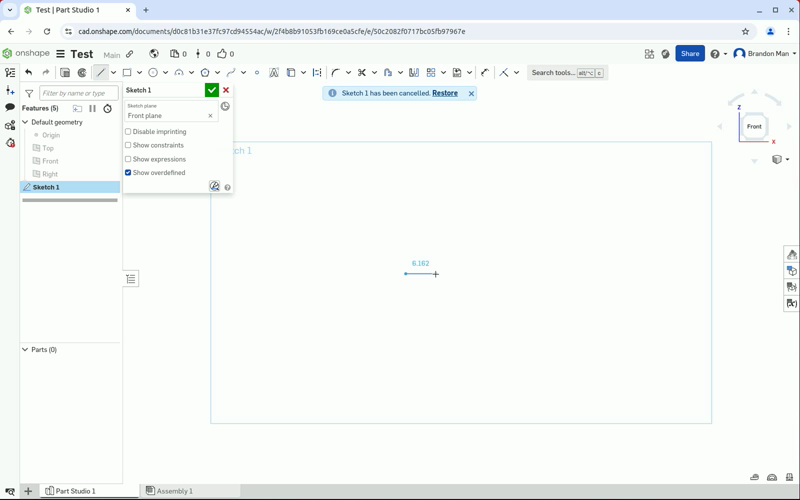
mouse_move(439, 273)
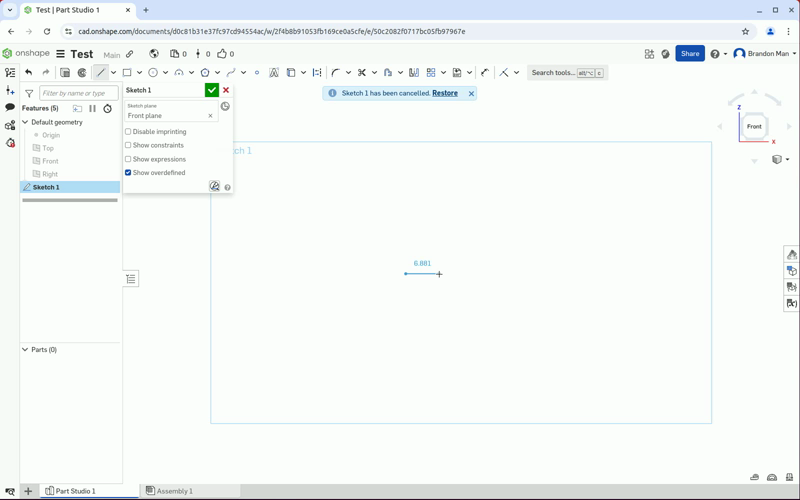
click(439, 273)
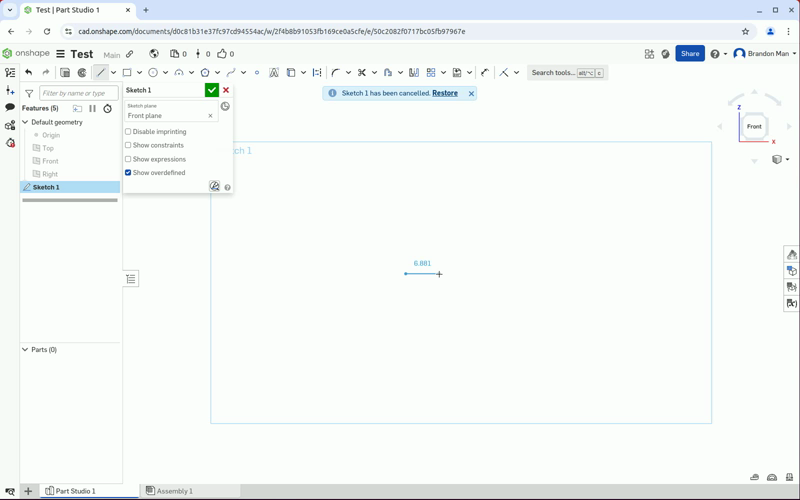
key_up(shift)
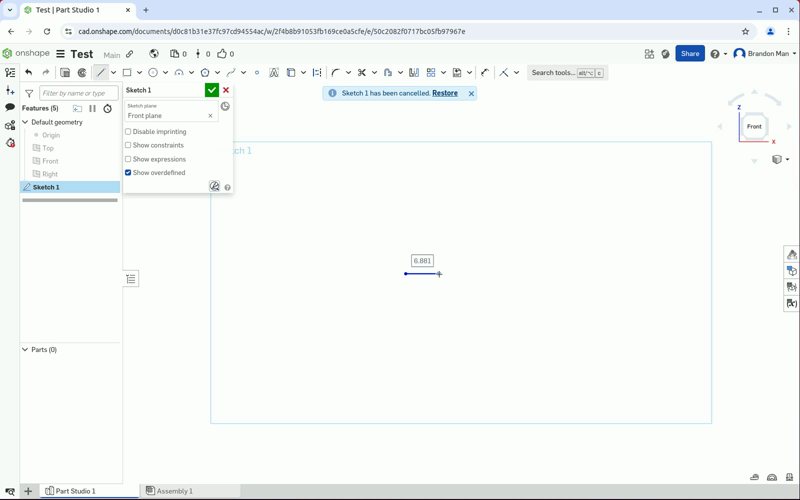
key(esc)
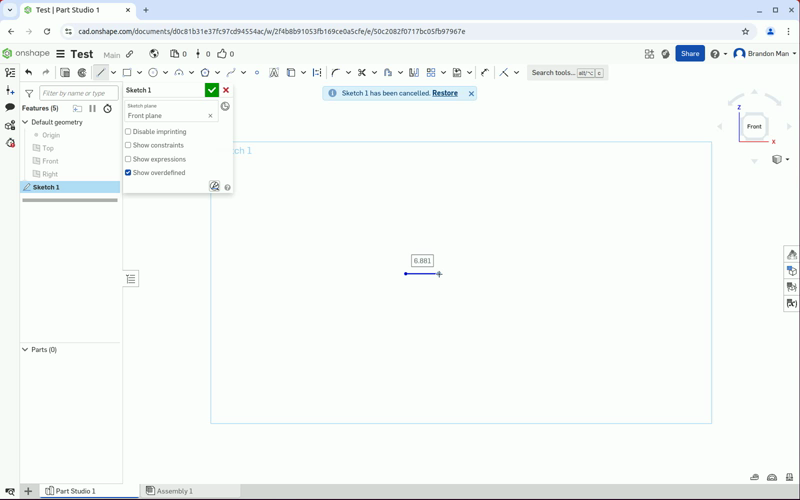
key(a)
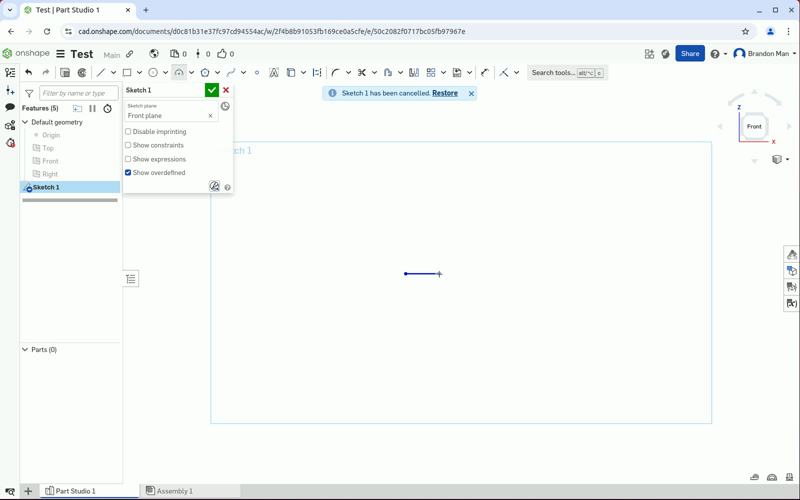
mouse_move(439, 273)
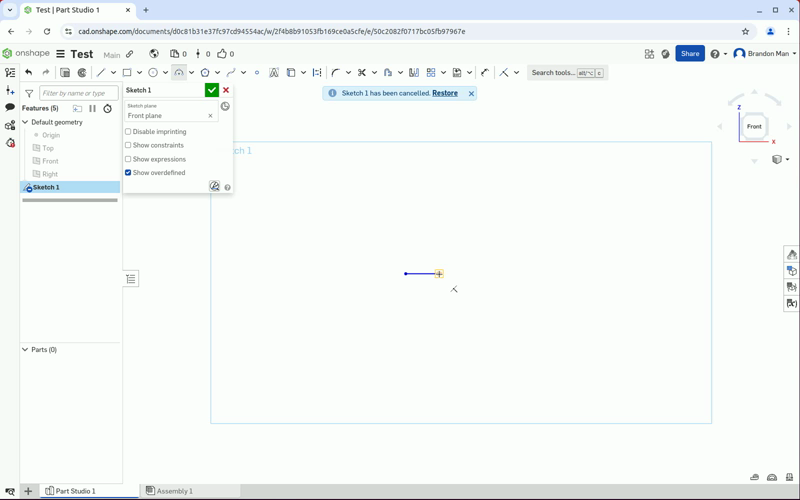
click(439, 273)
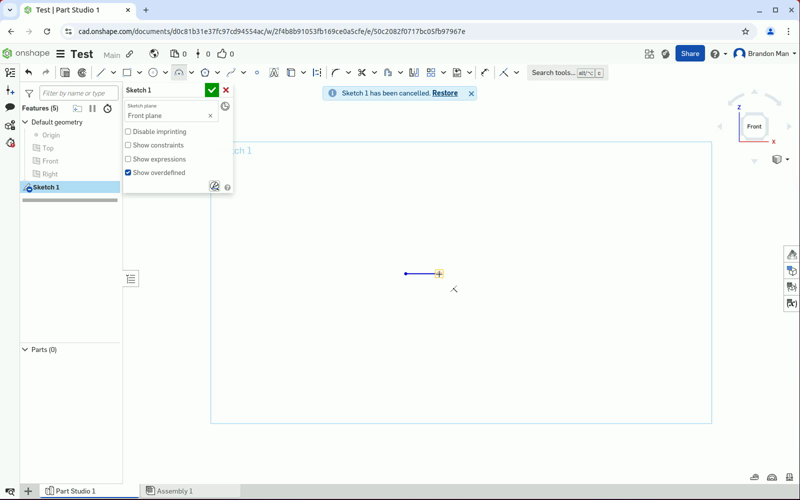
mouse_move(405, 273)
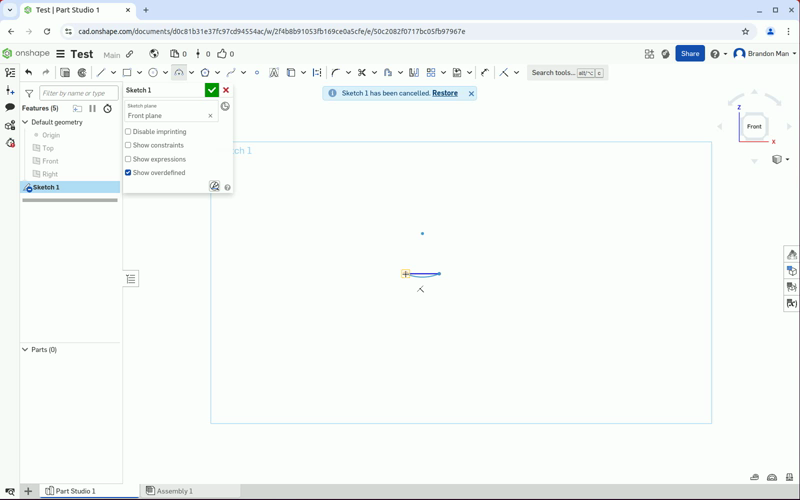
click(405, 273)
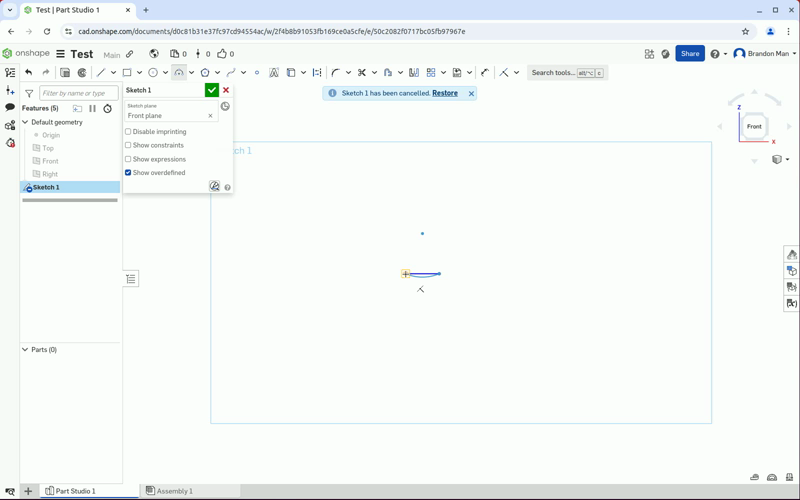
key_down(shift)
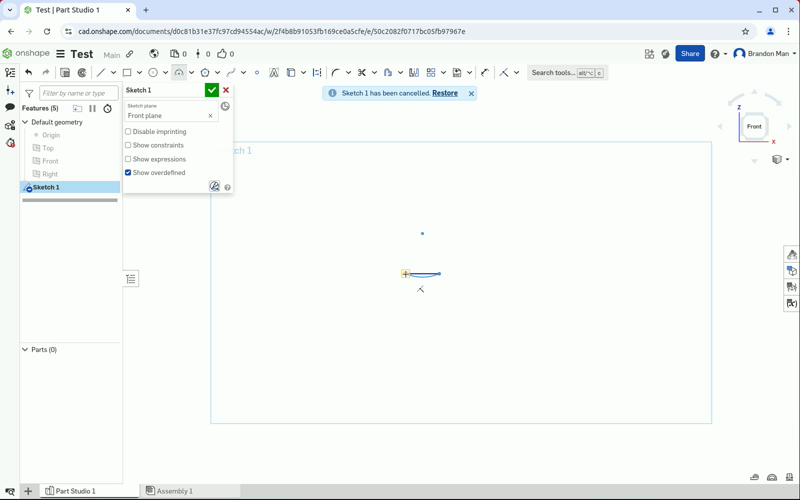
mouse_move(422, 264)
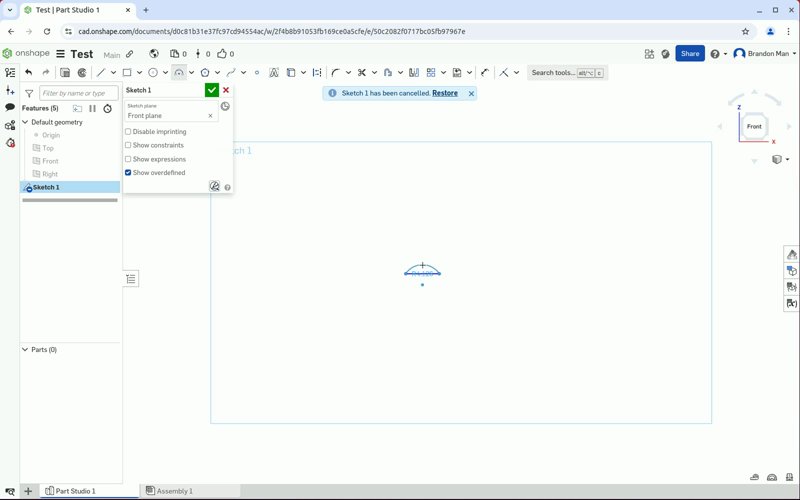
click(422, 264)
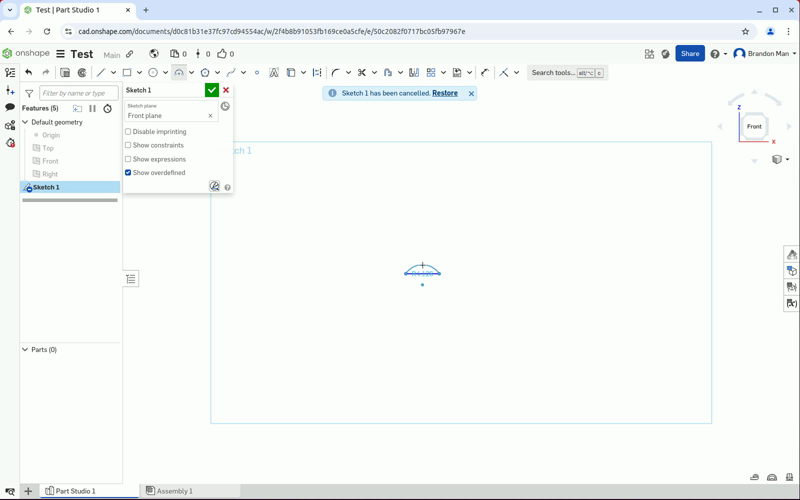
key_up(shift)
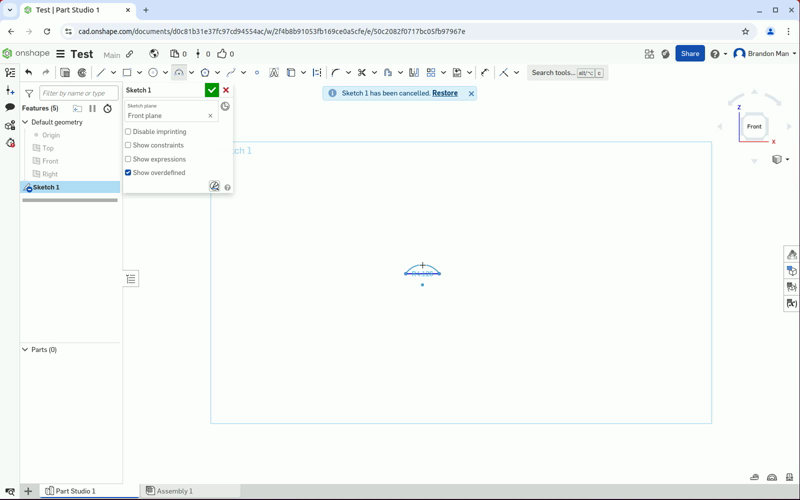
key(esc)
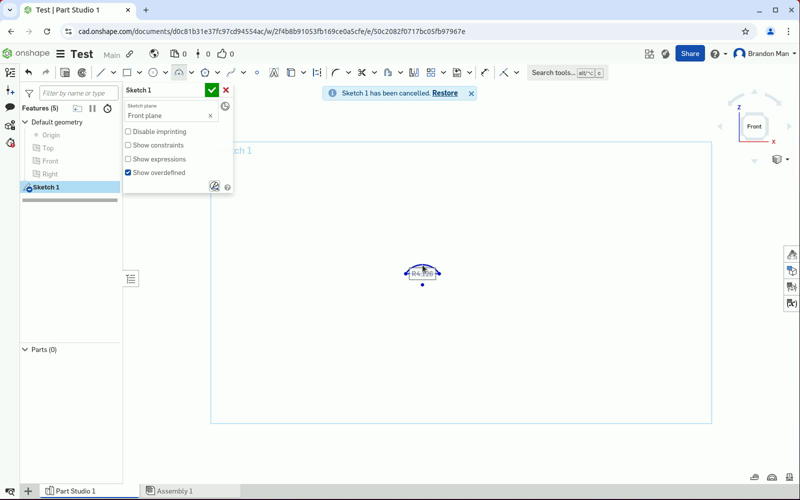
mouse_move(427, 265)
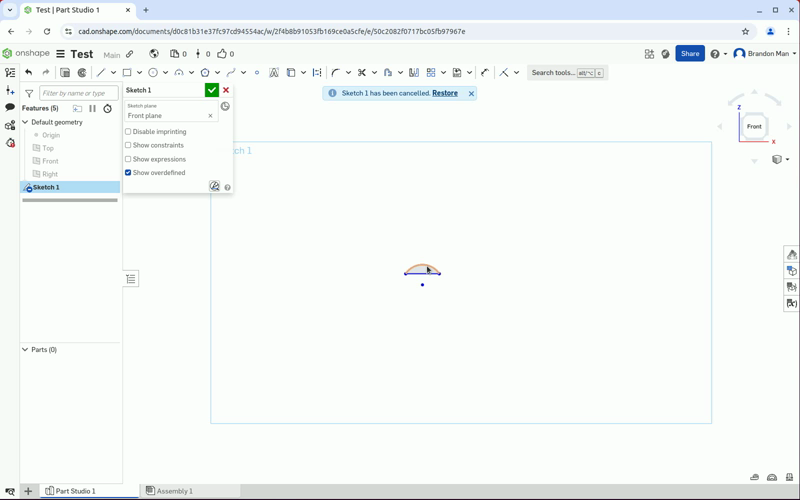
scroll(6)
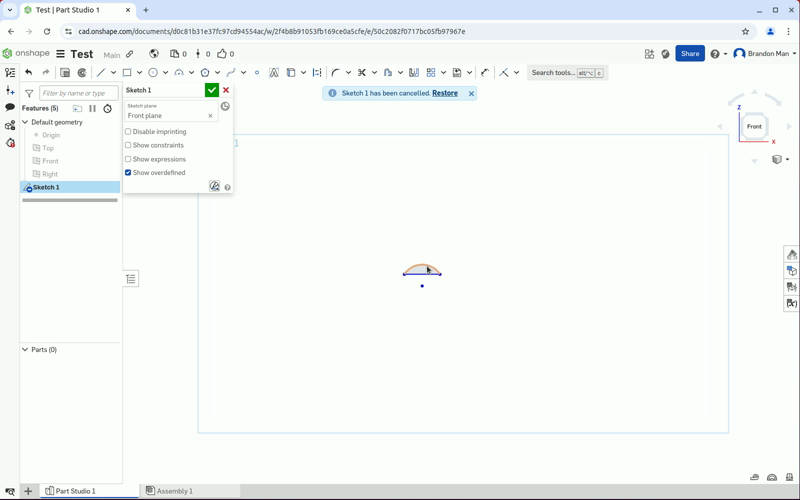
scroll(6)
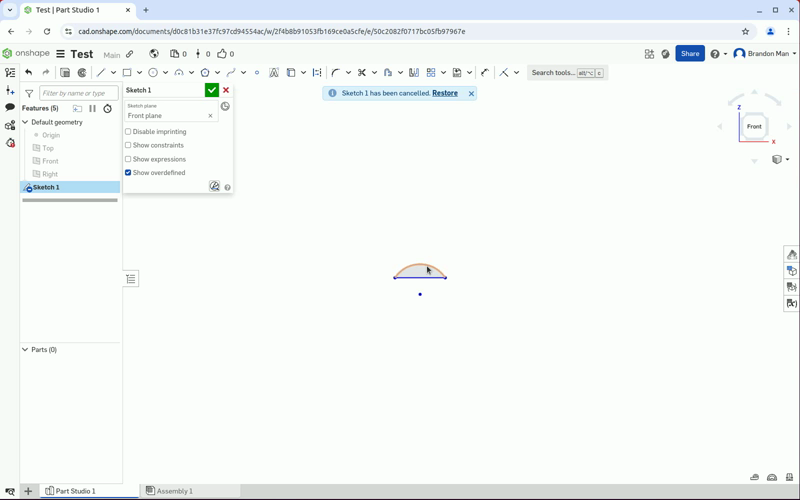
scroll(6)
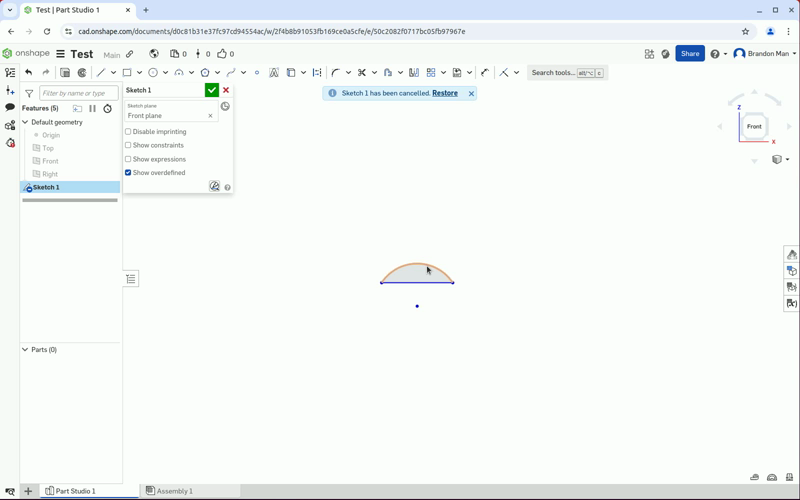
scroll(6)
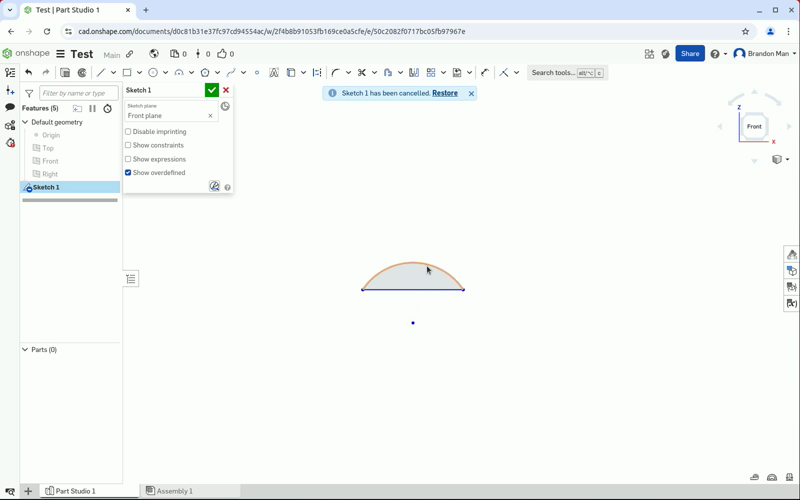
scroll(6)
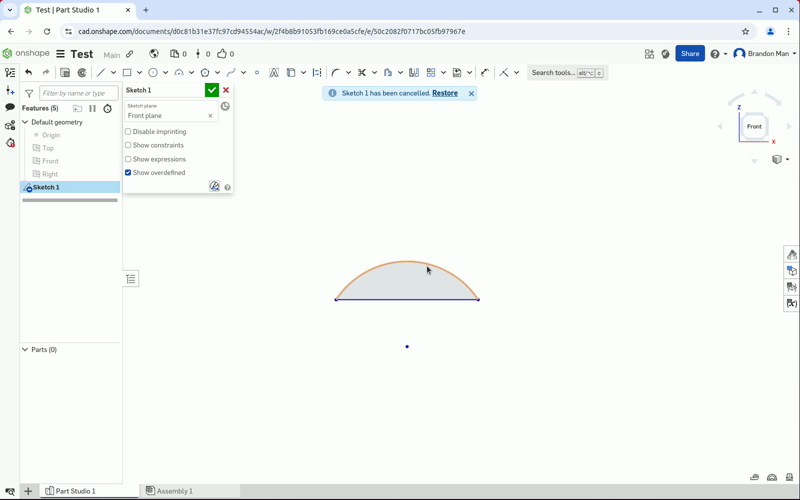
scroll(6)
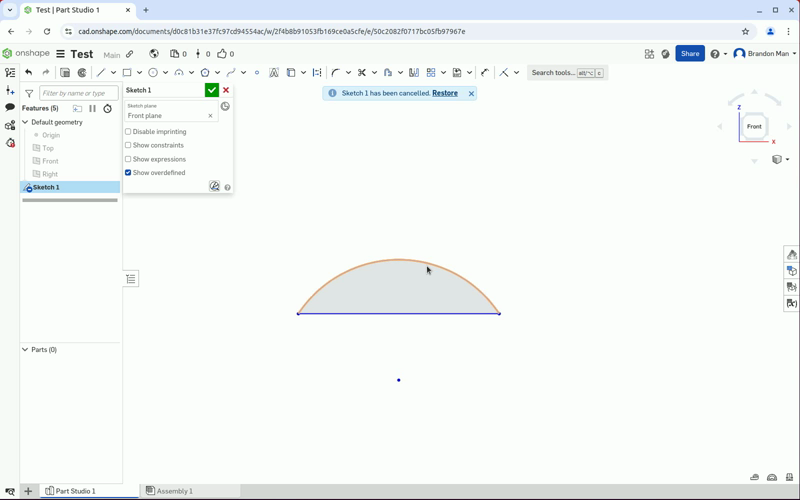
scroll(6)
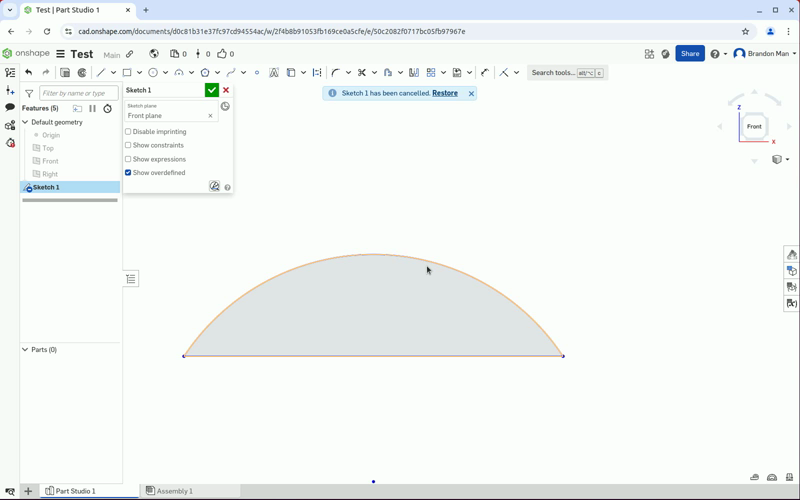
click(427, 265)
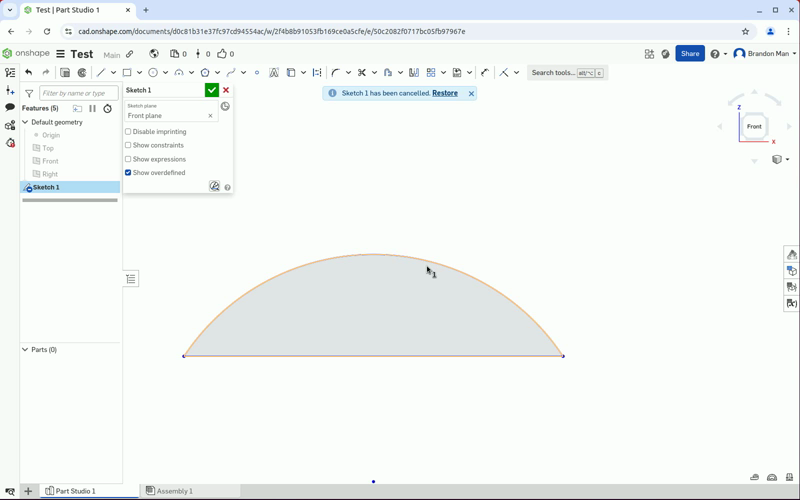
scroll(-6)
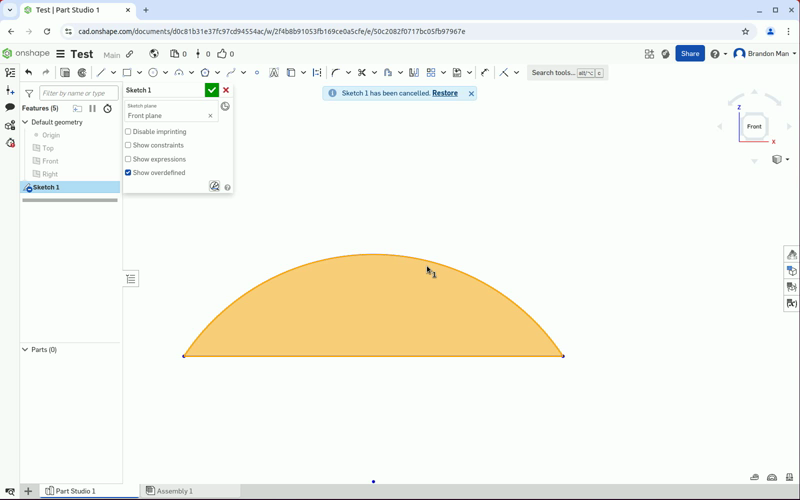
scroll(-6)
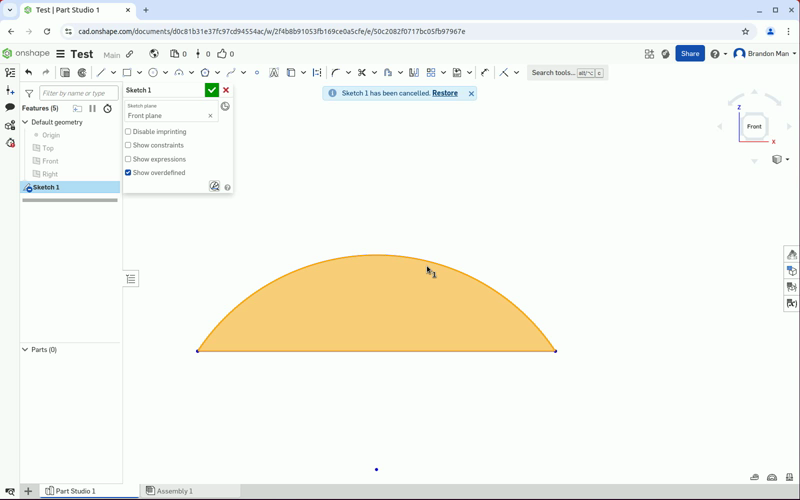
scroll(-6)
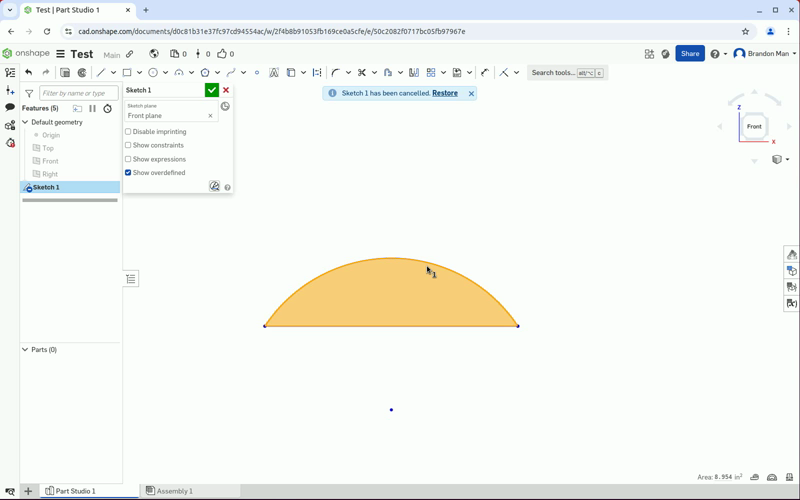
scroll(-6)
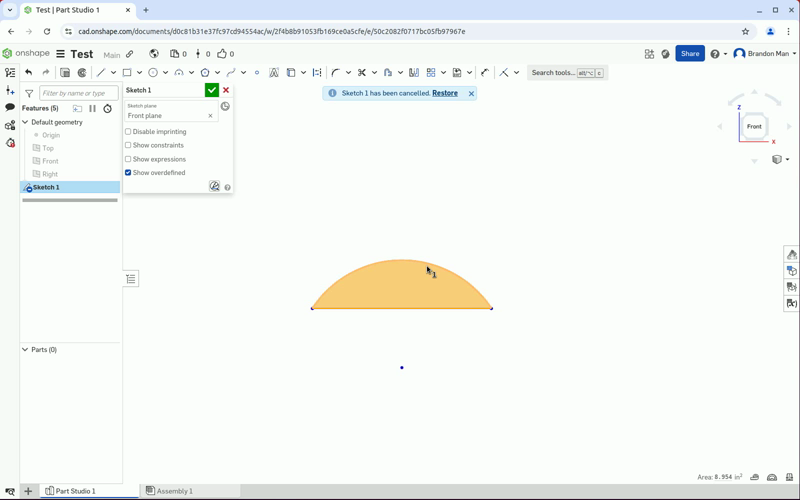
scroll(-6)
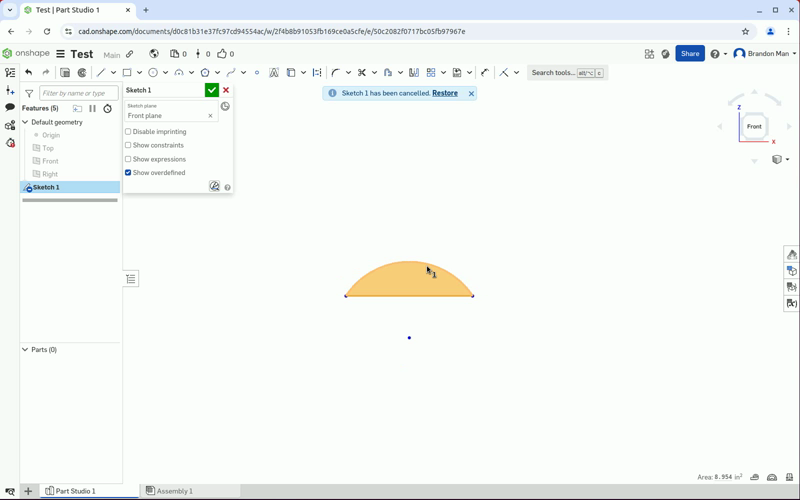
scroll(-6)
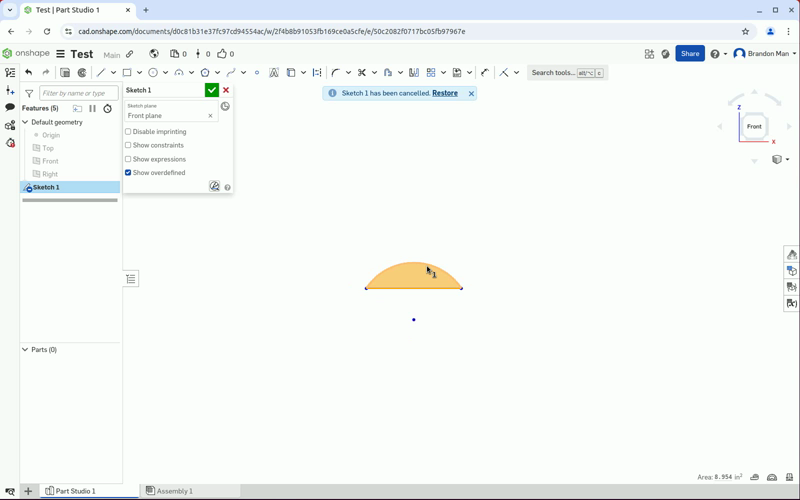
scroll(-6)
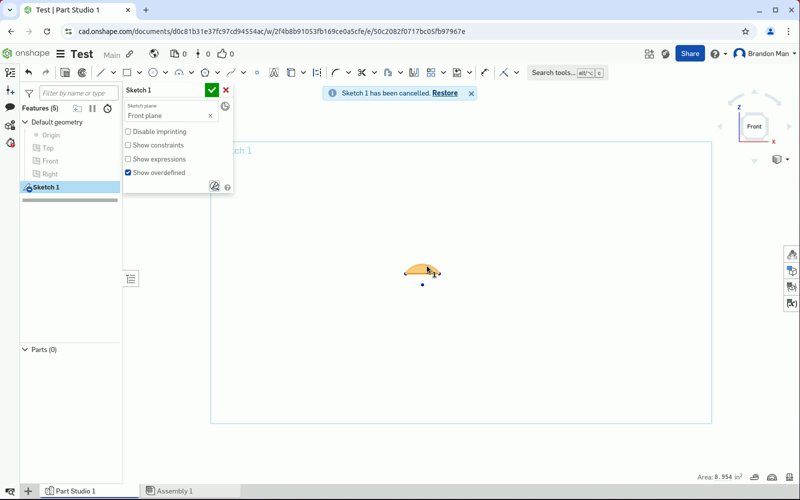
mouse_move(73, 352)
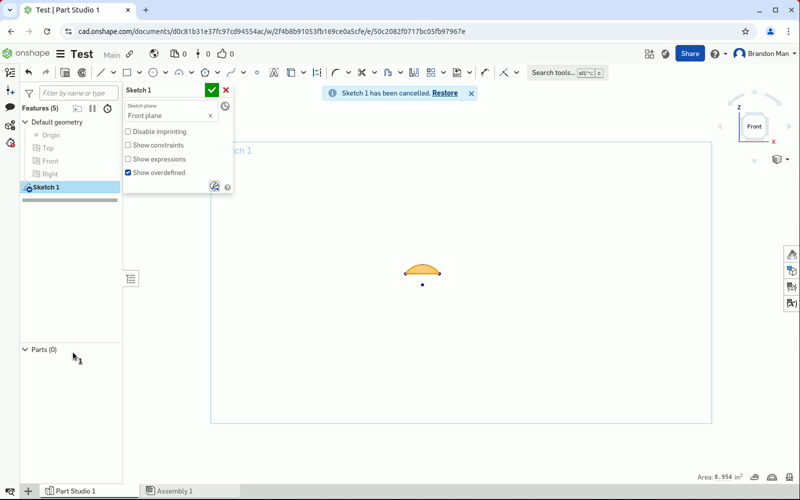
key(shift+y)
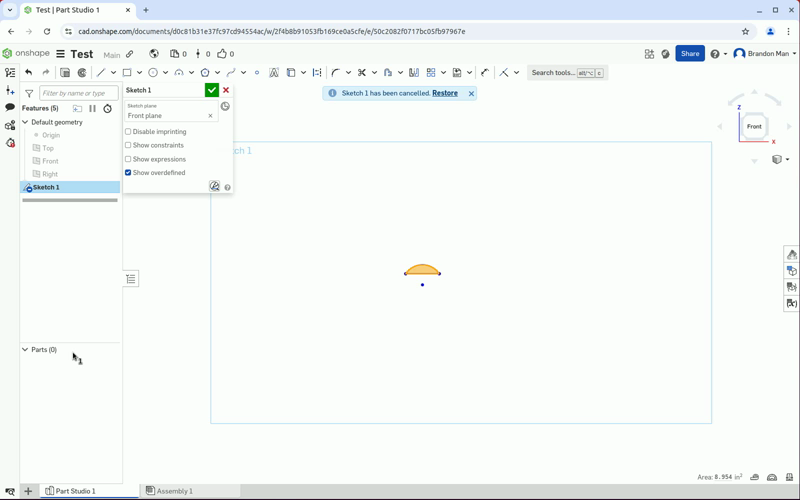
key(shift+e)
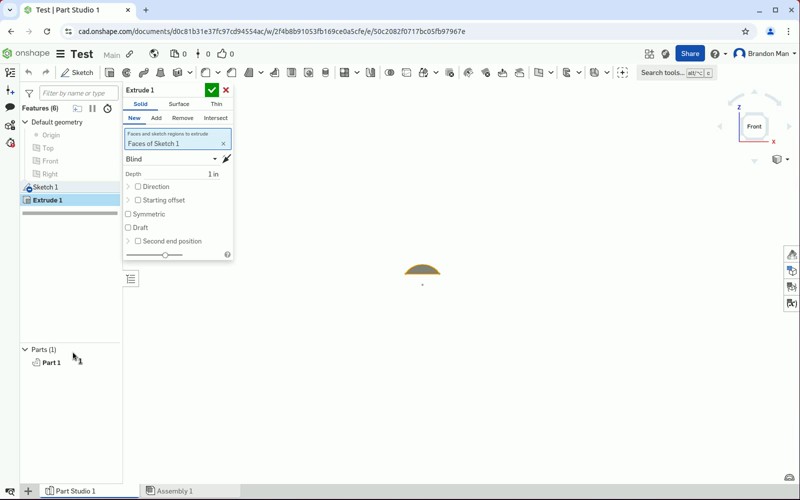
mouse_move(143, 106)
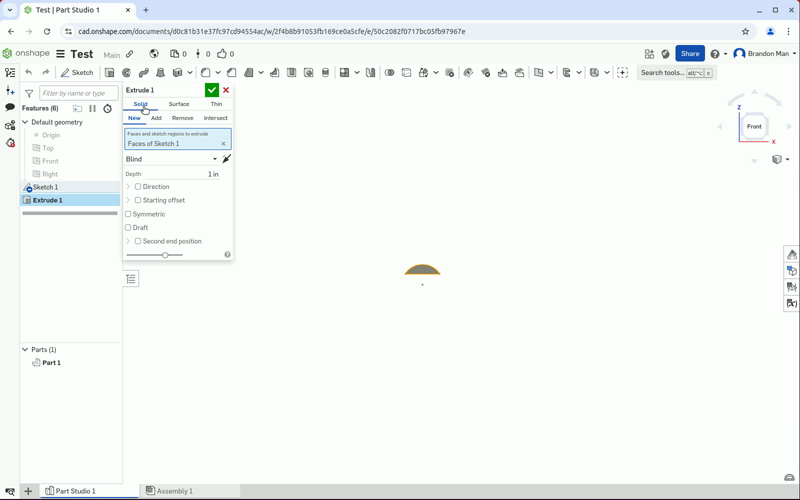
click(143, 106)
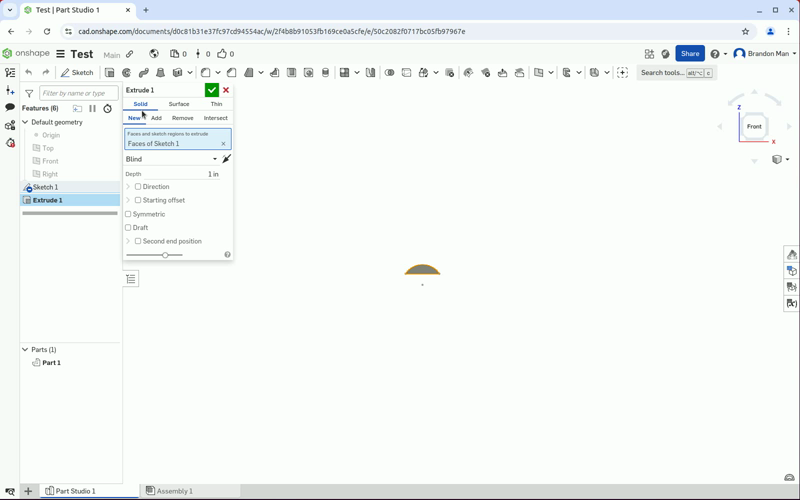
mouse_move(137, 120)
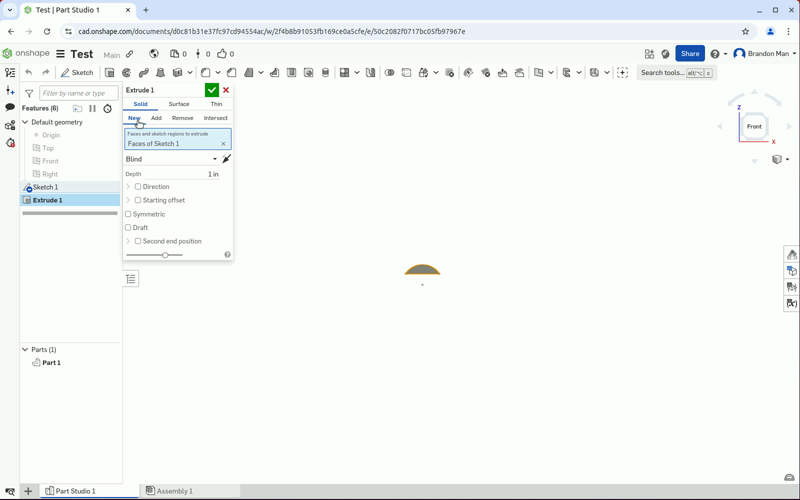
click(137, 120)
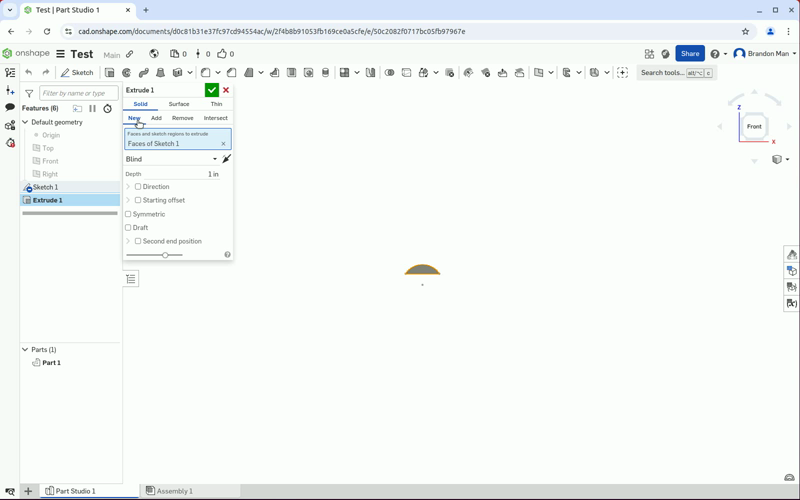
key(tab, 4)
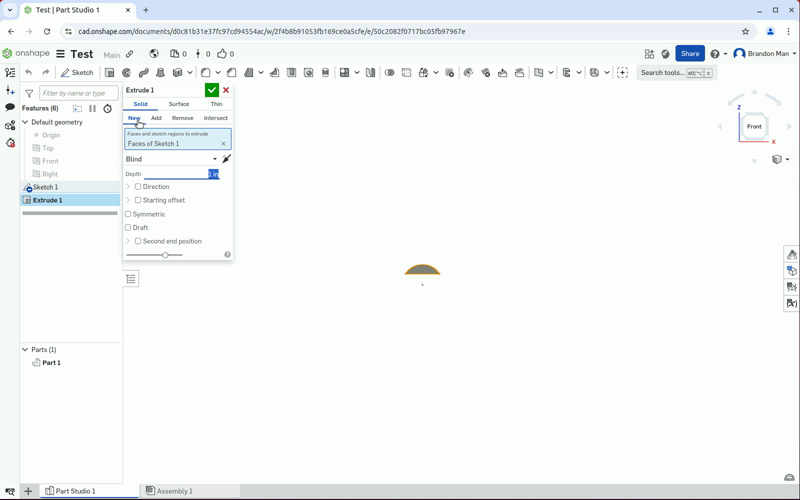
text(16.368)
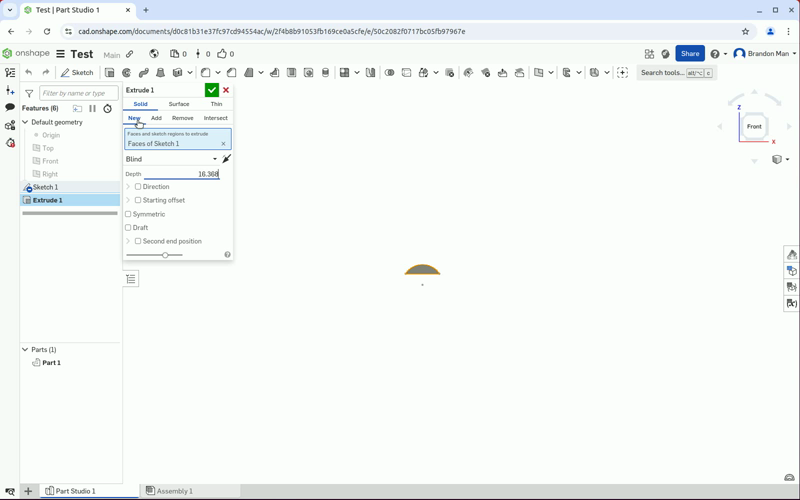
key(enter)
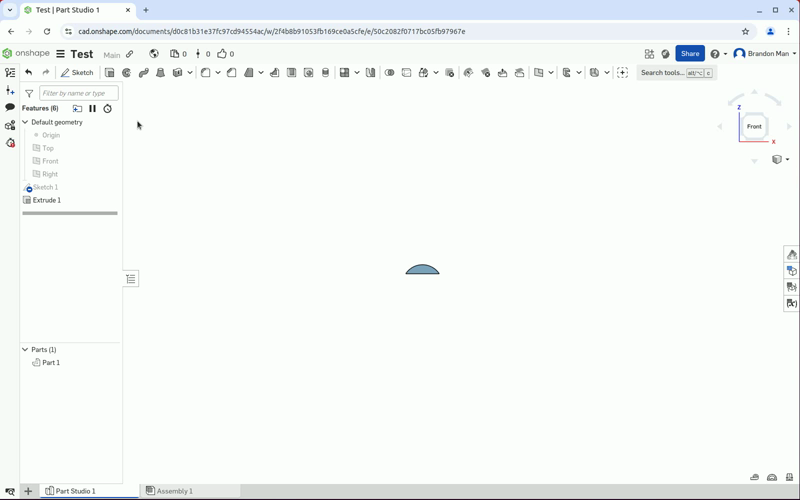
key(shift+h)
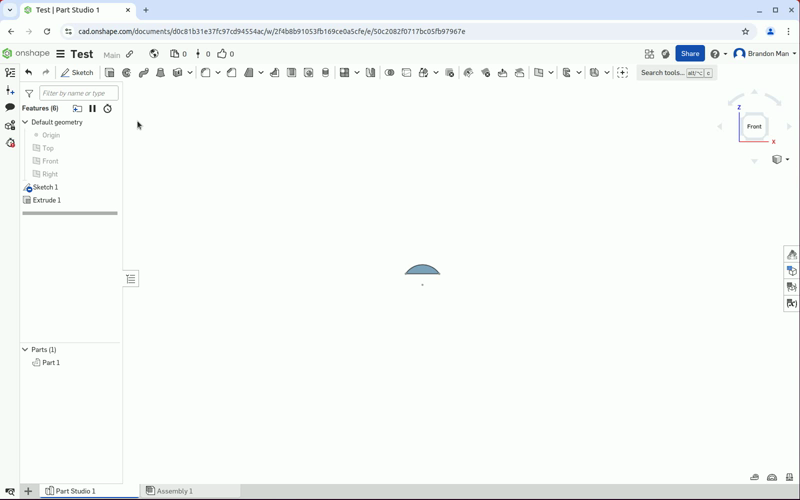
key(shift+h)
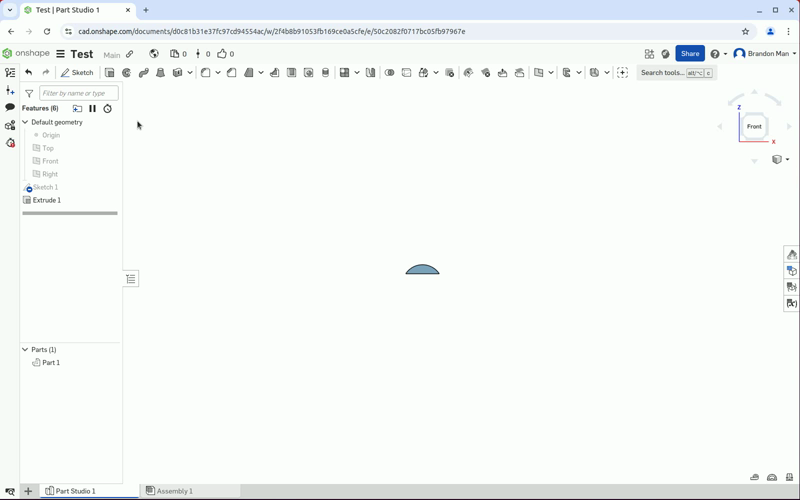
mouse_move(73, 189)
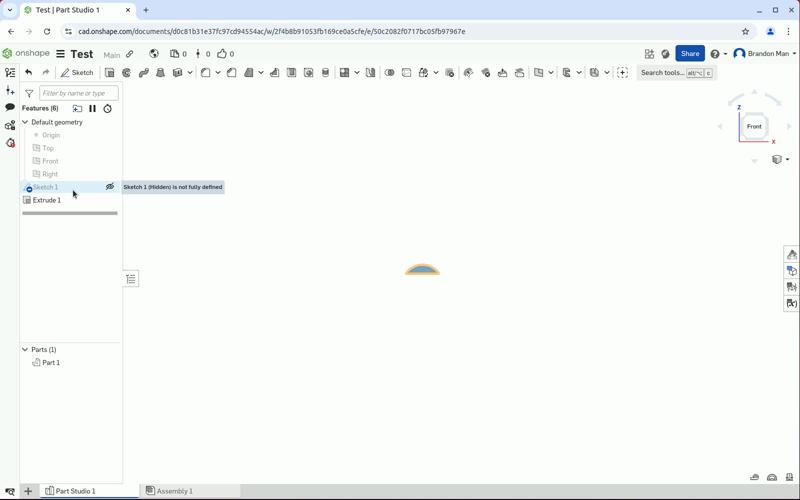
click(73, 189)
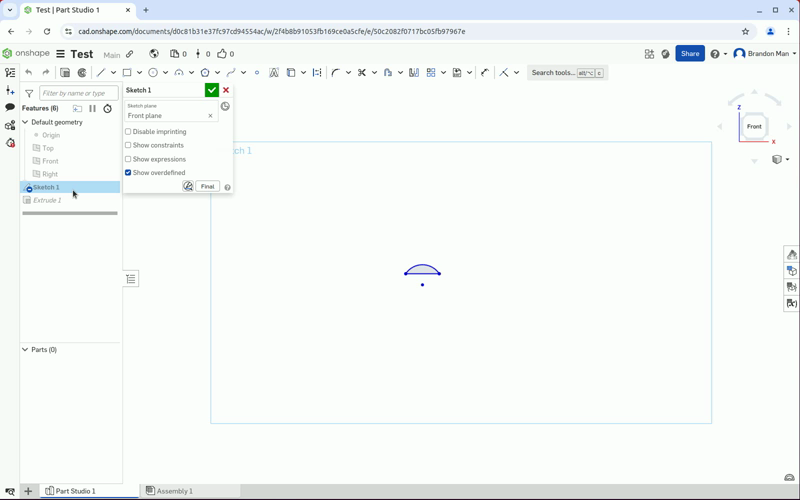
mouse_move(229, 92)
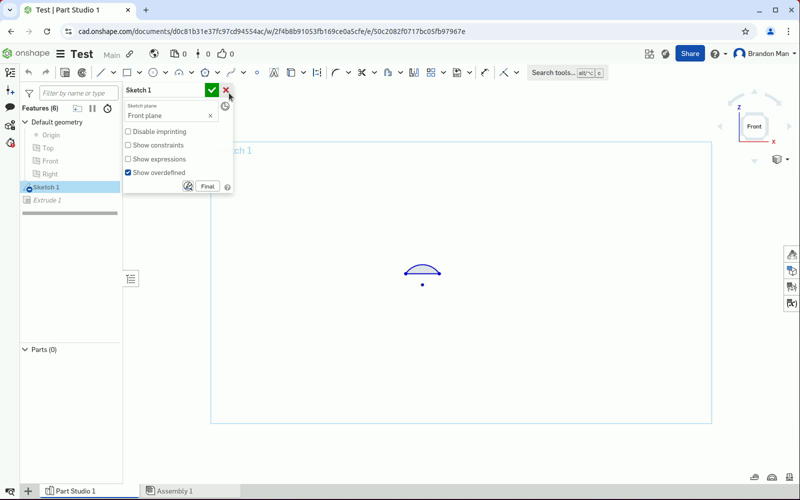
click(229, 92)
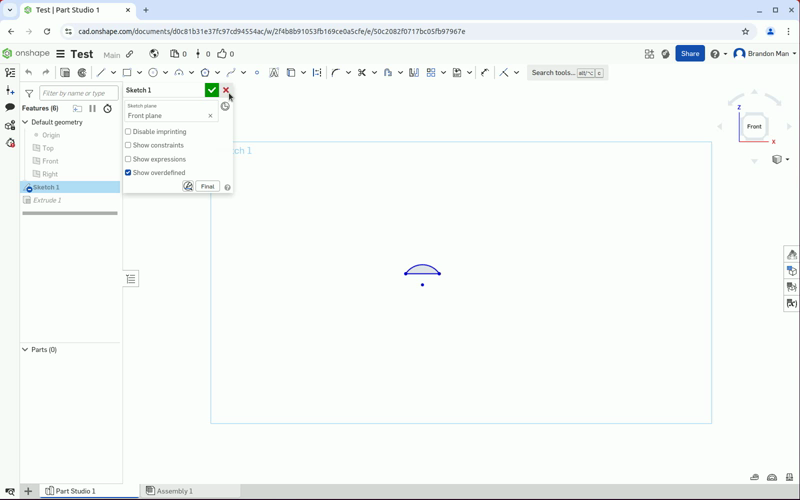
key(shift+s)
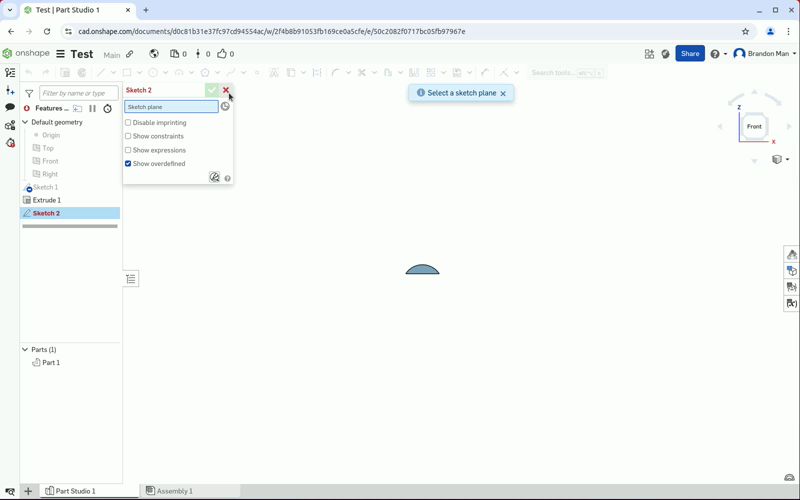
mouse_move(73, 163)
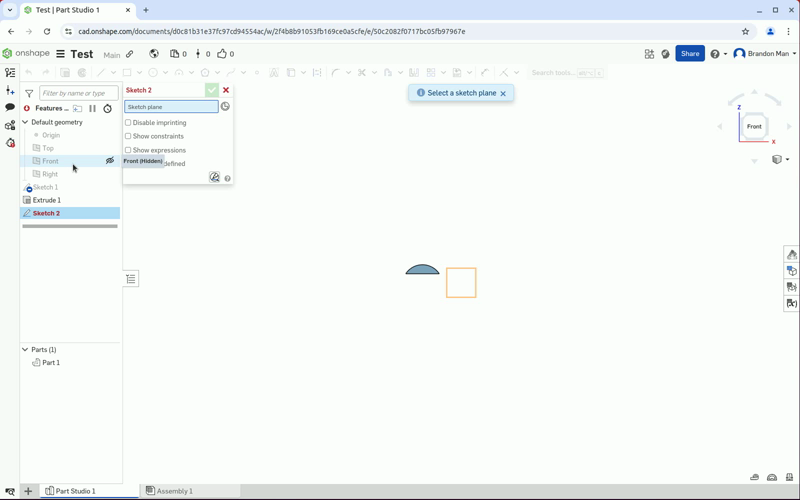
click(73, 163)
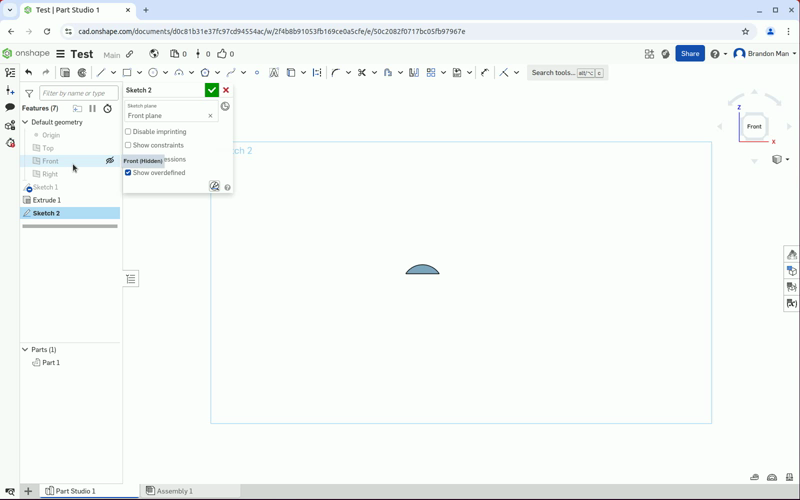
mouse_move(73, 352)
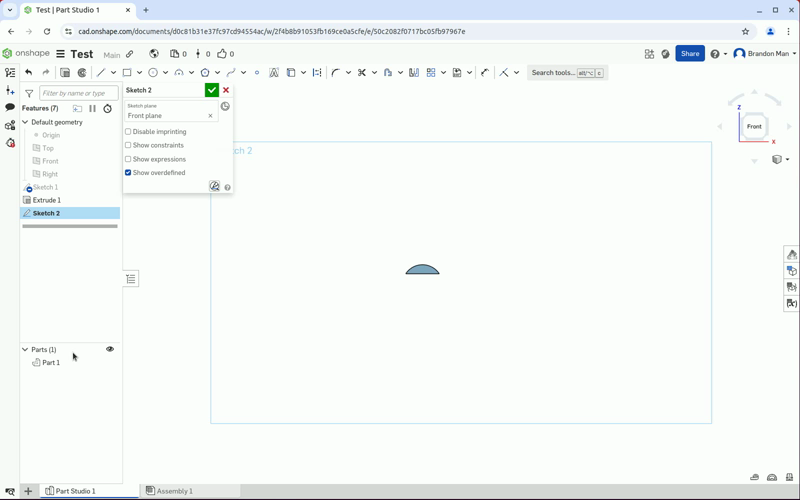
key(y)
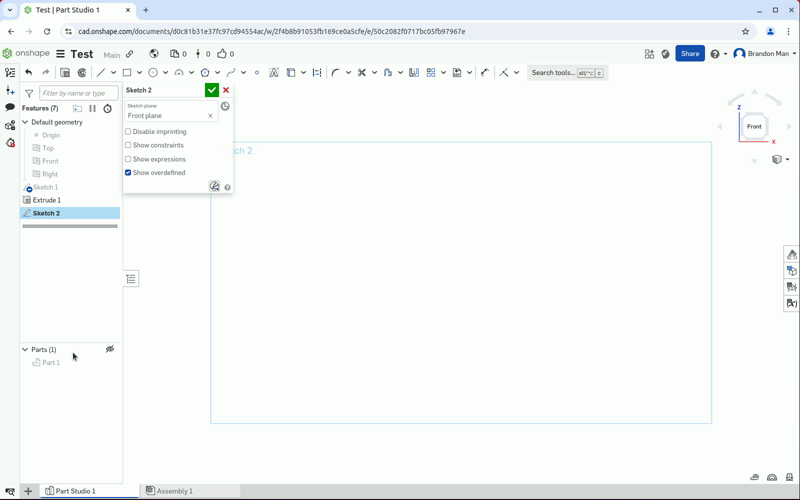
key(a)
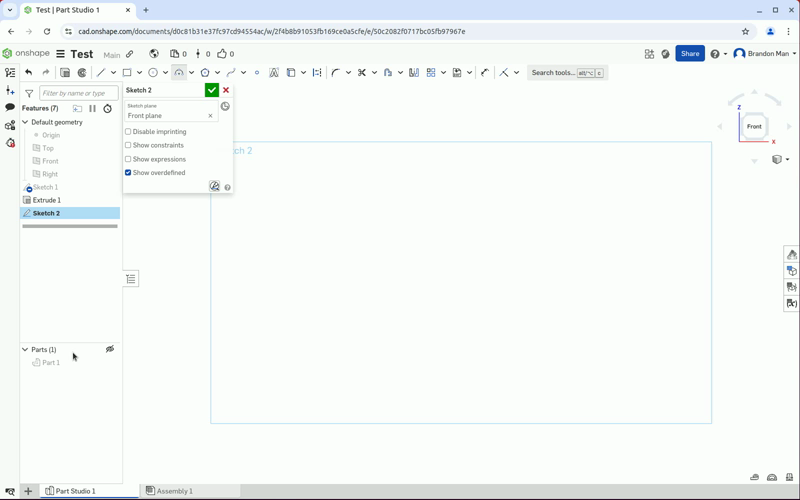
key_down(shift)
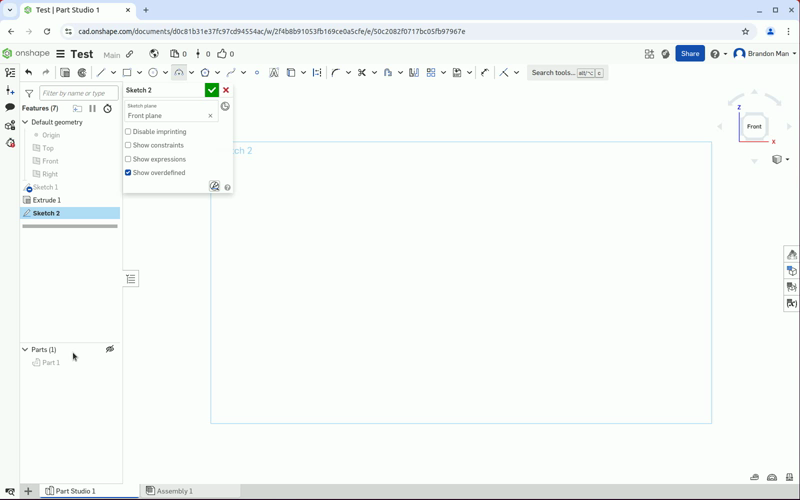
mouse_move(405, 297)
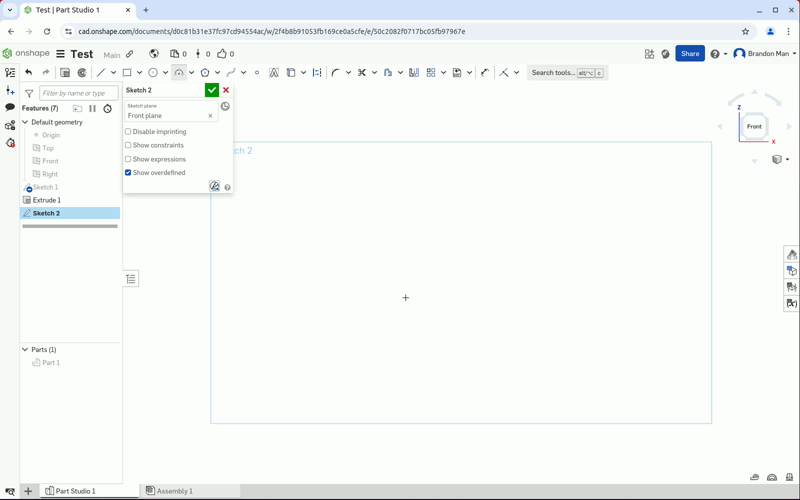
click(405, 297)
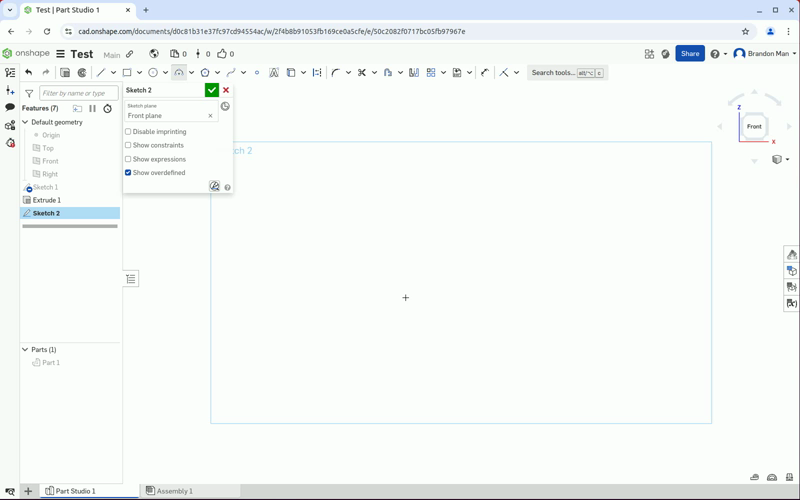
key_up(shift)
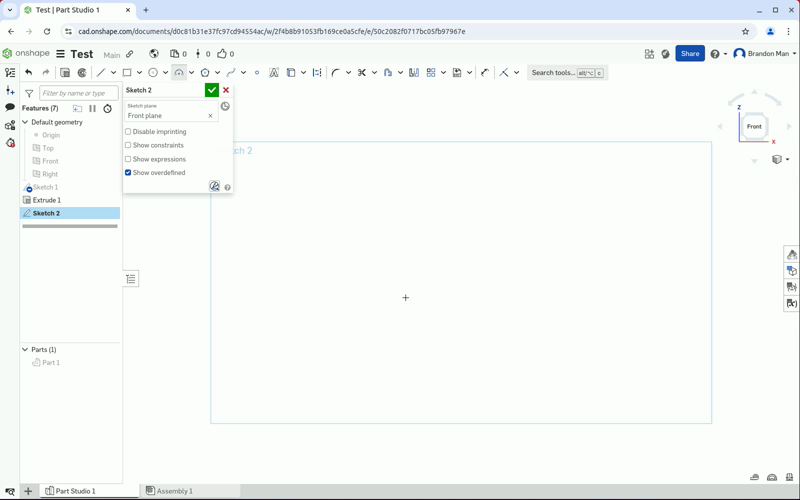
key_down(shift)
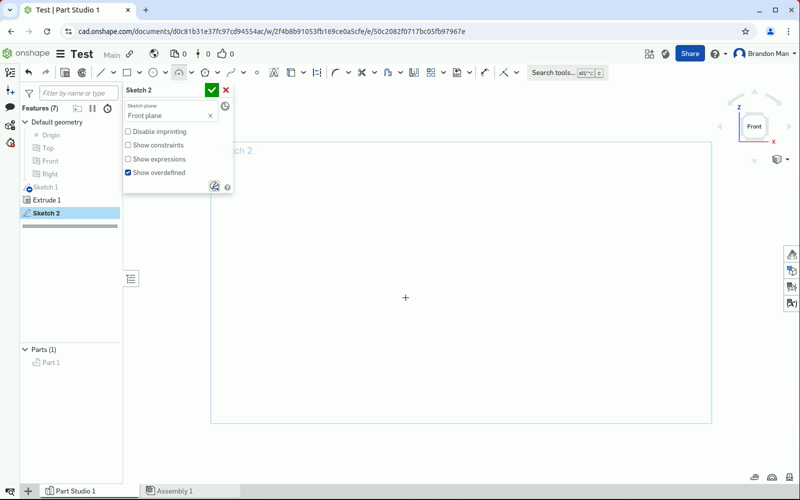
mouse_move(439, 297)
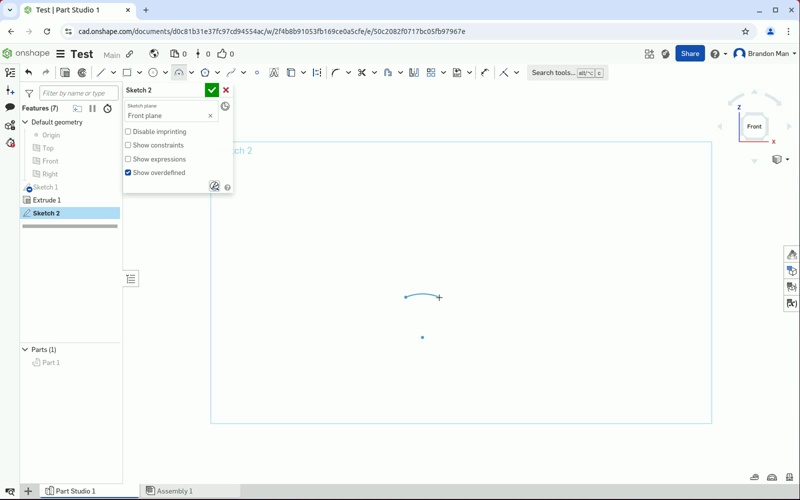
click(439, 297)
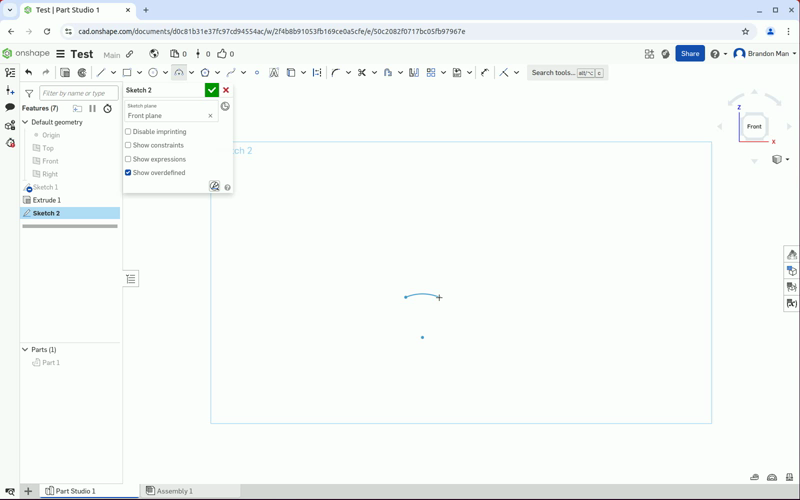
mouse_move(422, 303)
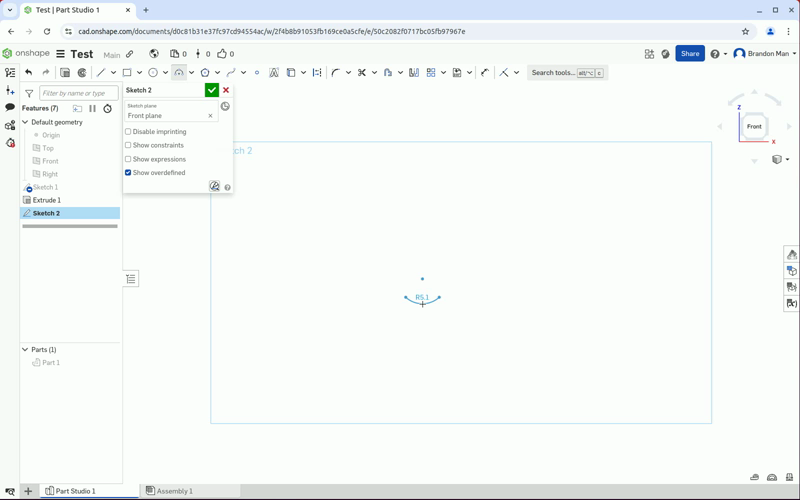
click(422, 303)
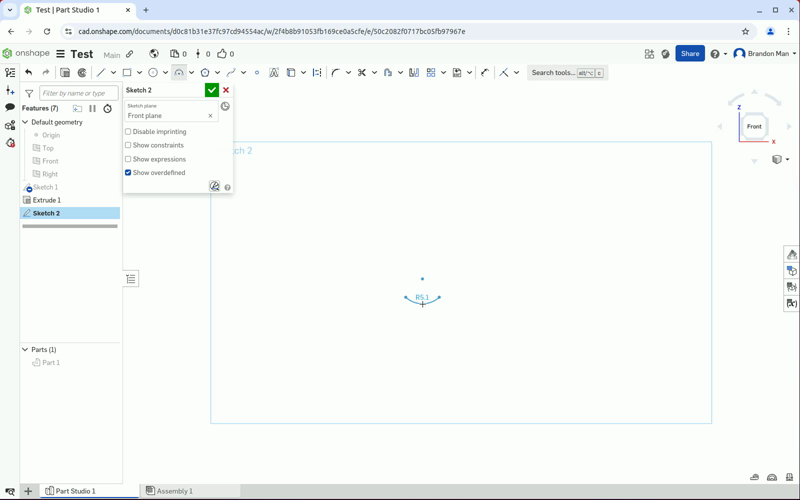
key_up(shift)
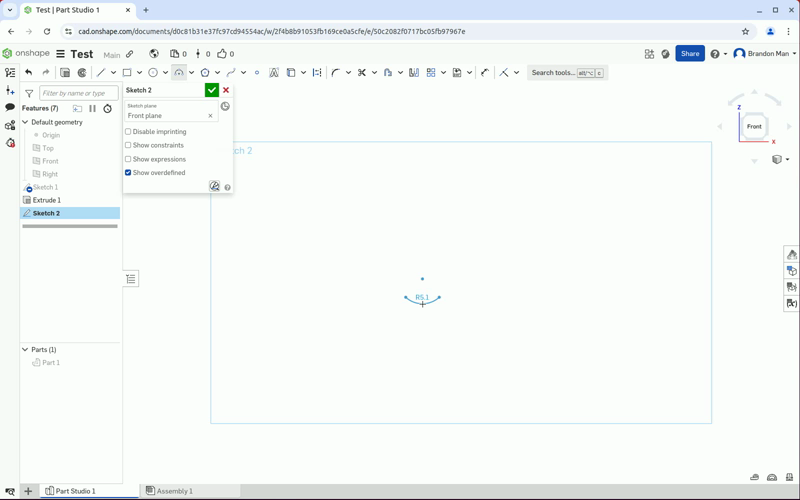
key(esc)
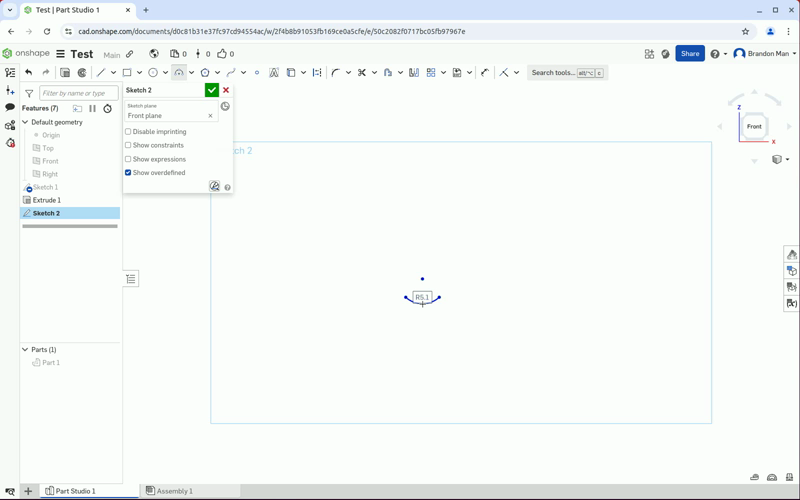
key(l)
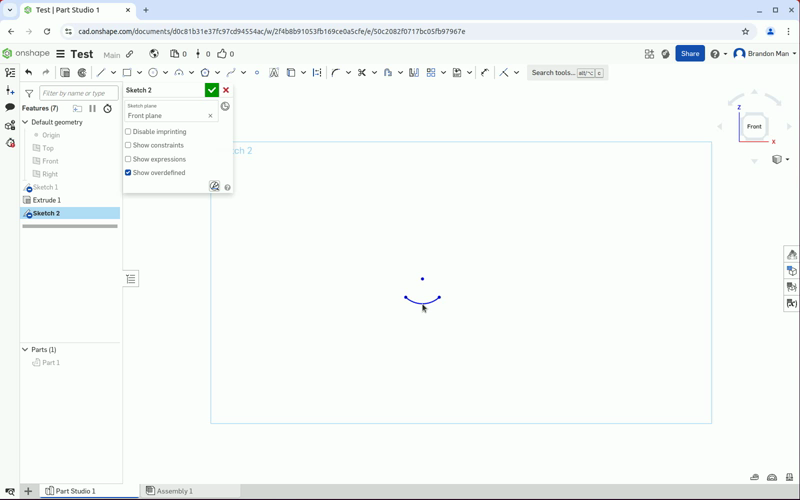
mouse_move(439, 297)
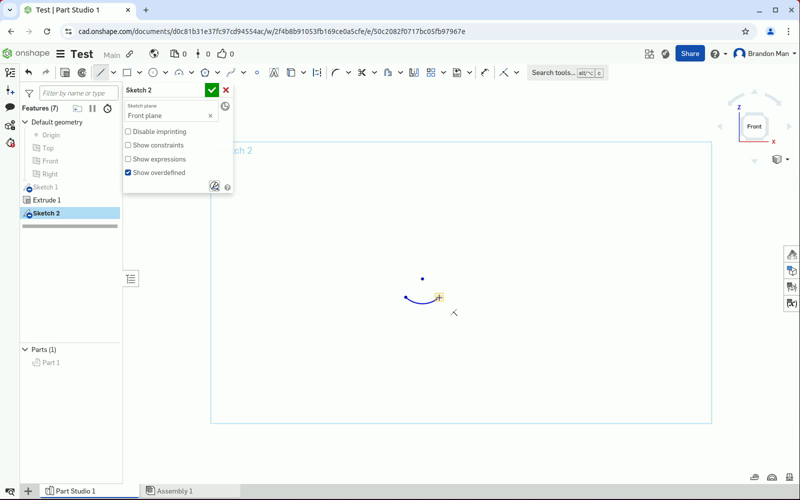
click(439, 297)
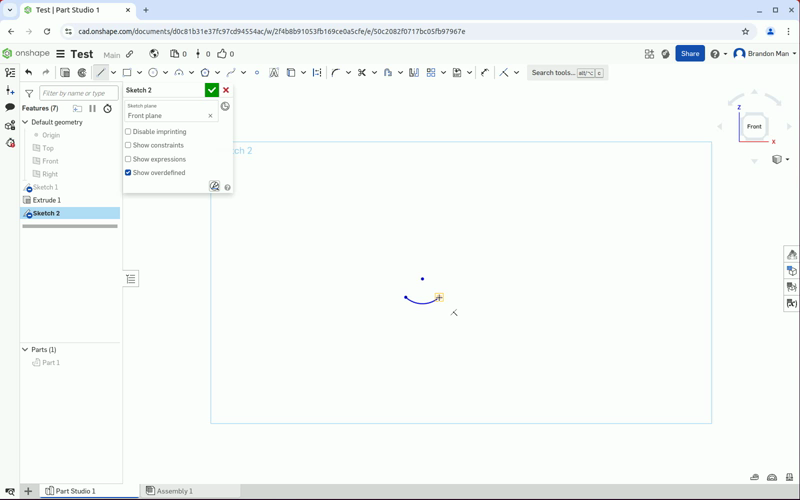
mouse_move(469, 297)
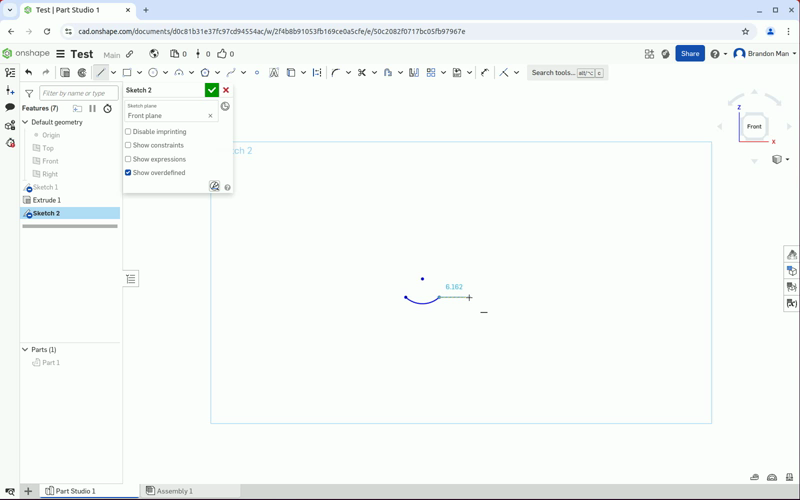
key_down(shift)
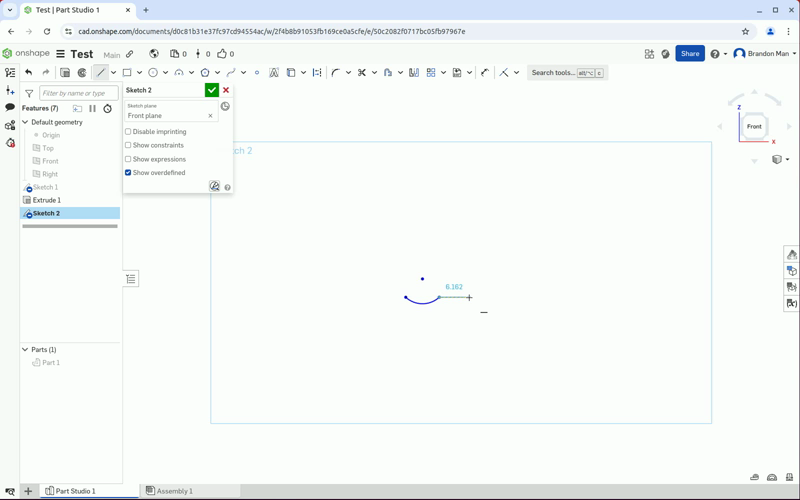
mouse_move(405, 297)
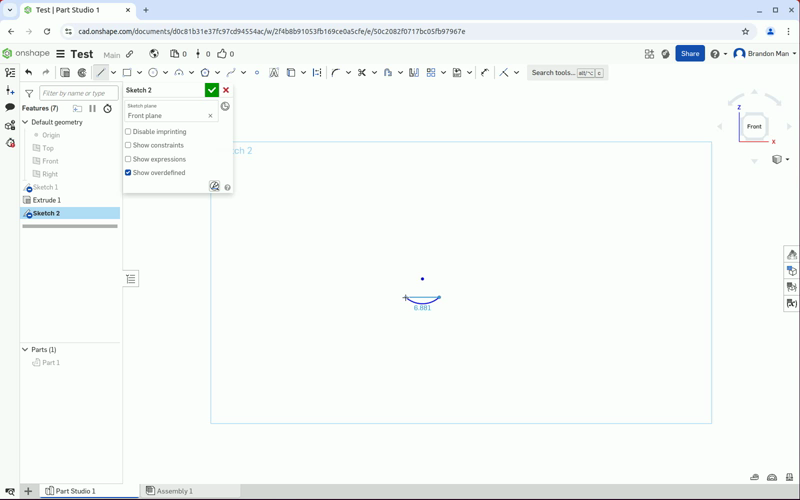
key_up(shift)
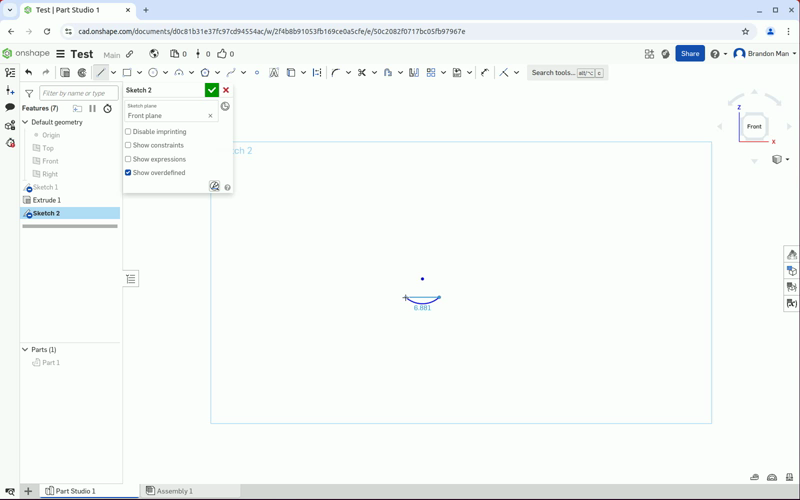
click(405, 297)
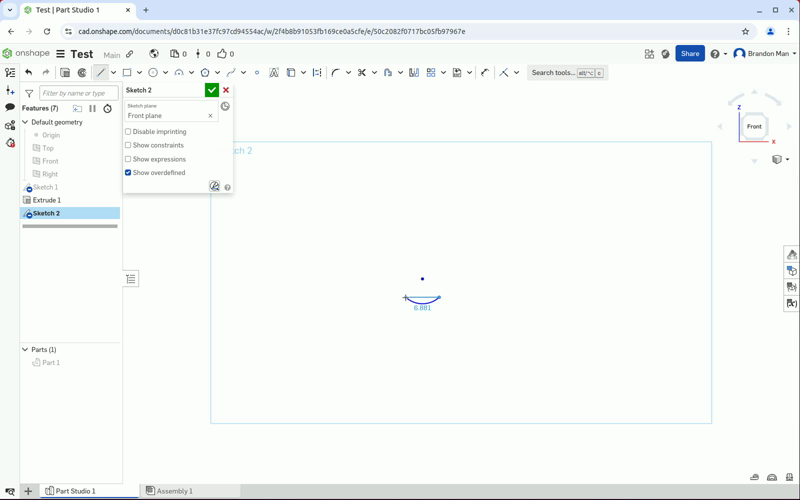
key(esc)
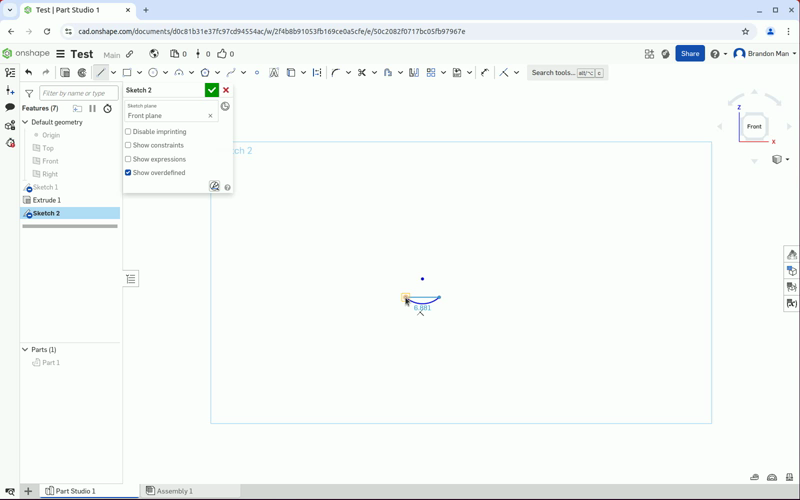
mouse_move(423, 298)
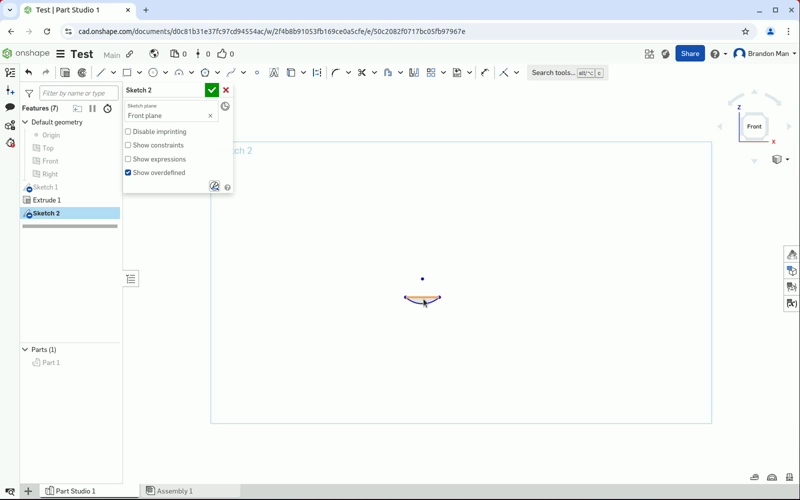
scroll(6)
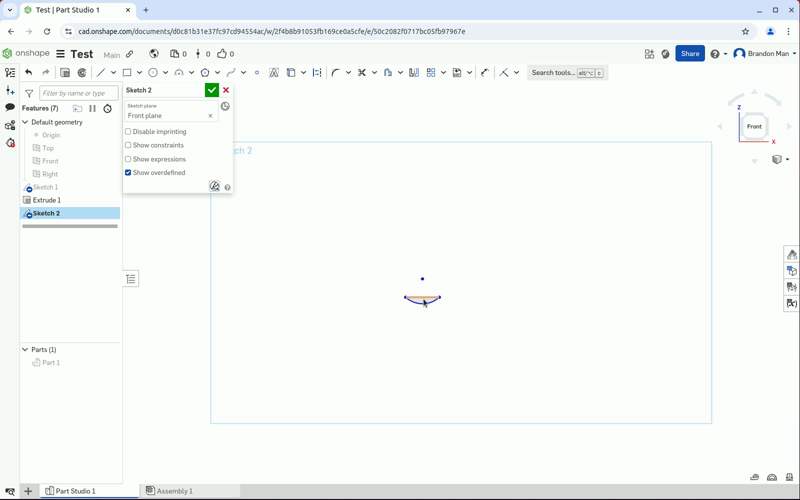
scroll(6)
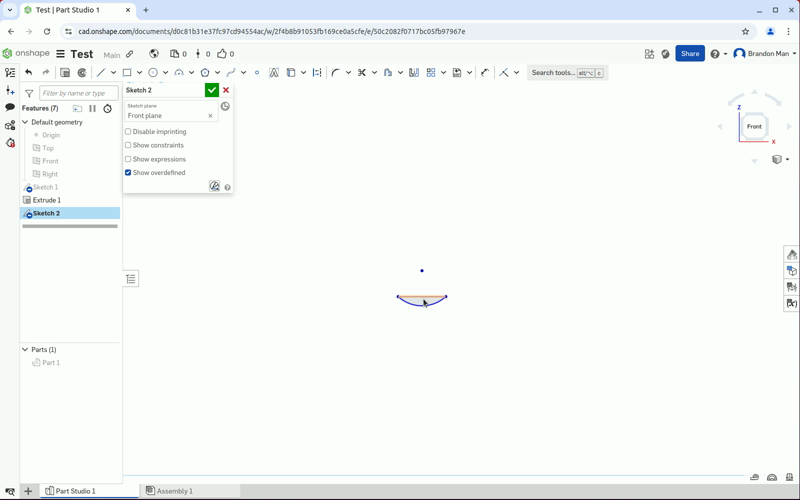
scroll(6)
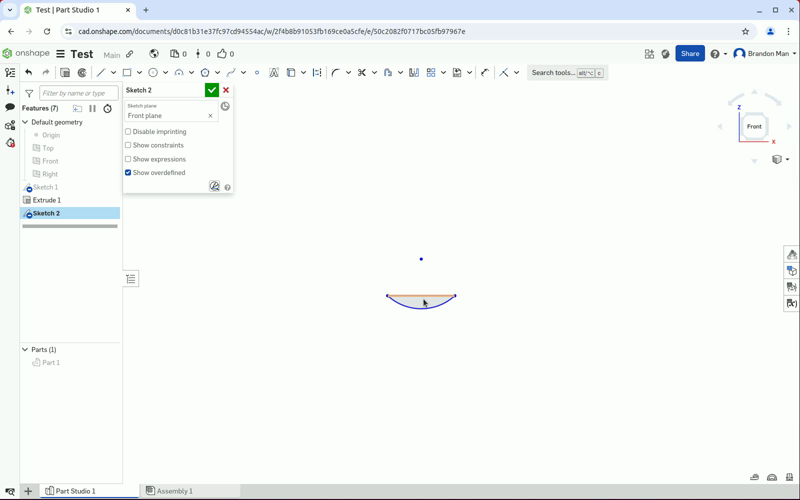
scroll(6)
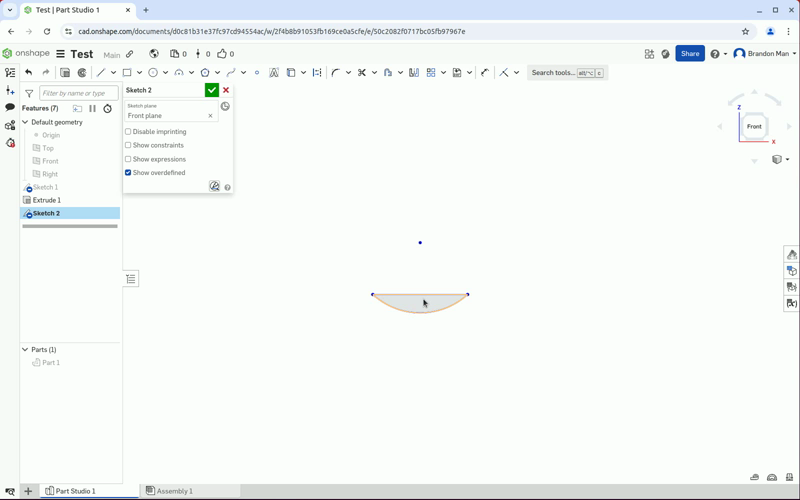
scroll(6)
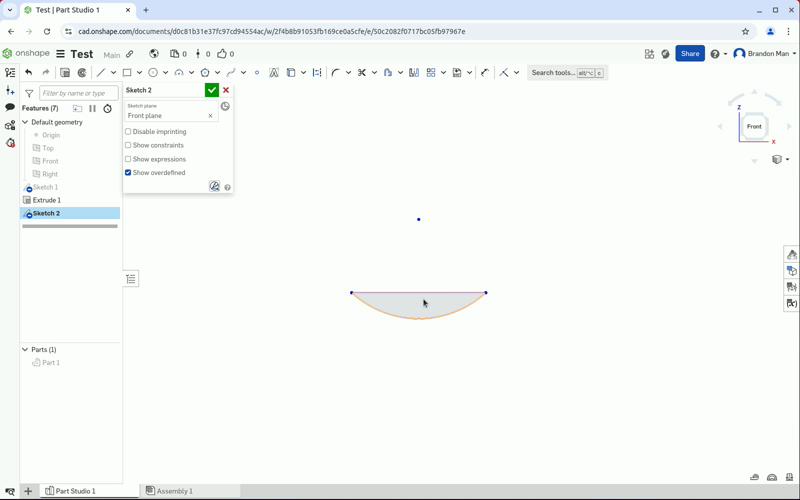
scroll(6)
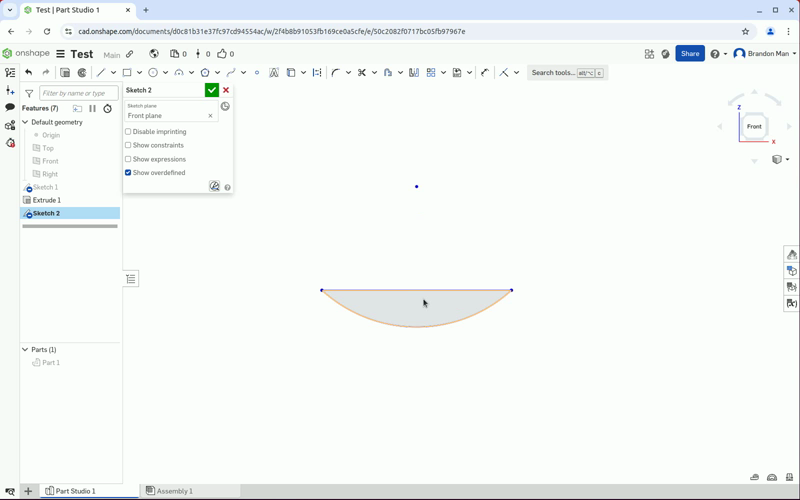
scroll(6)
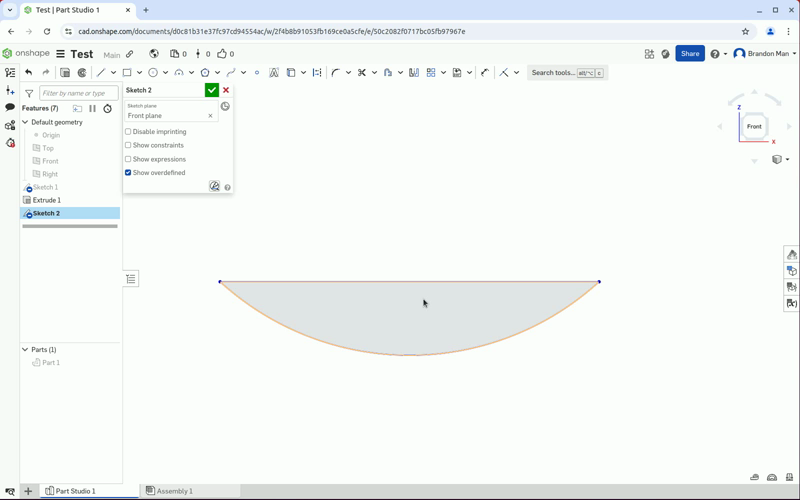
click(423, 298)
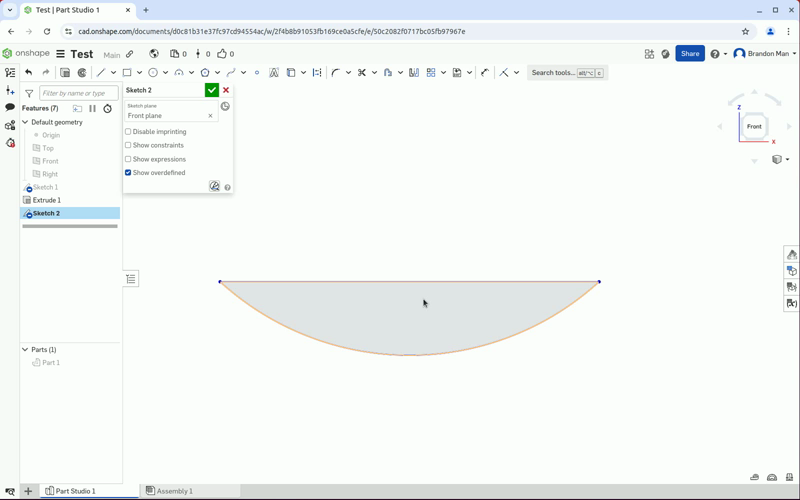
scroll(-6)
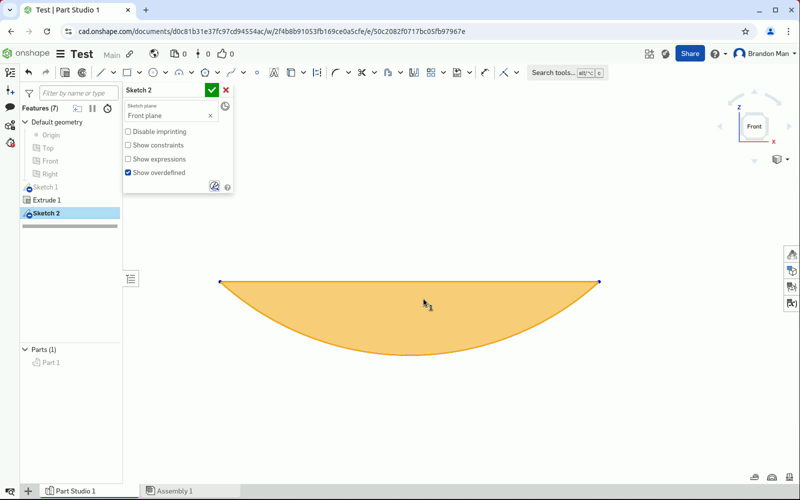
scroll(-6)
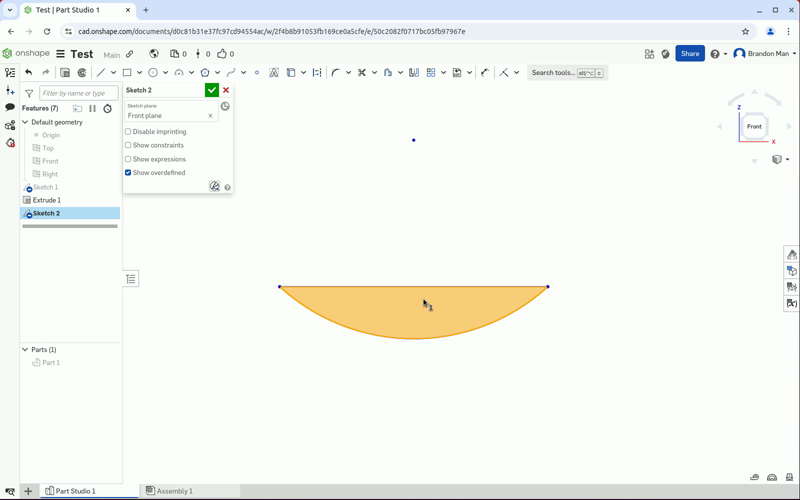
scroll(-6)
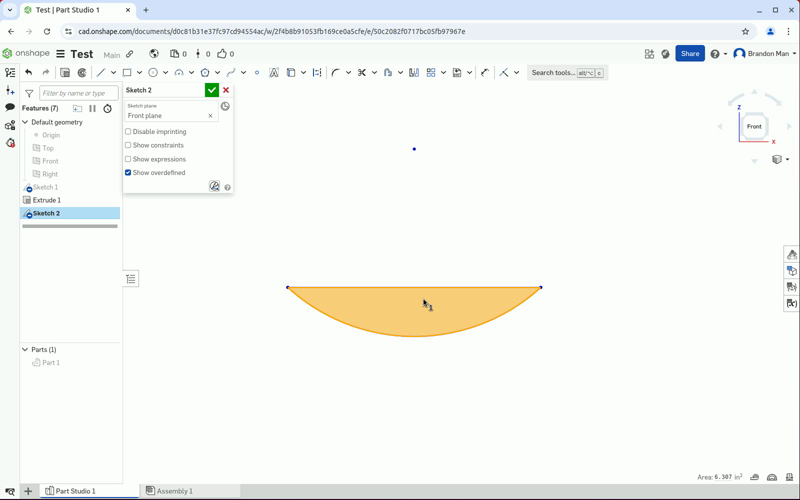
scroll(-6)
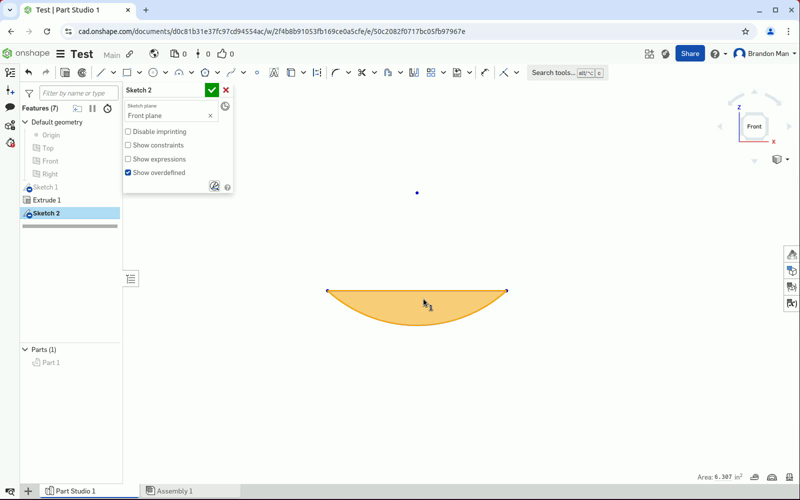
scroll(-6)
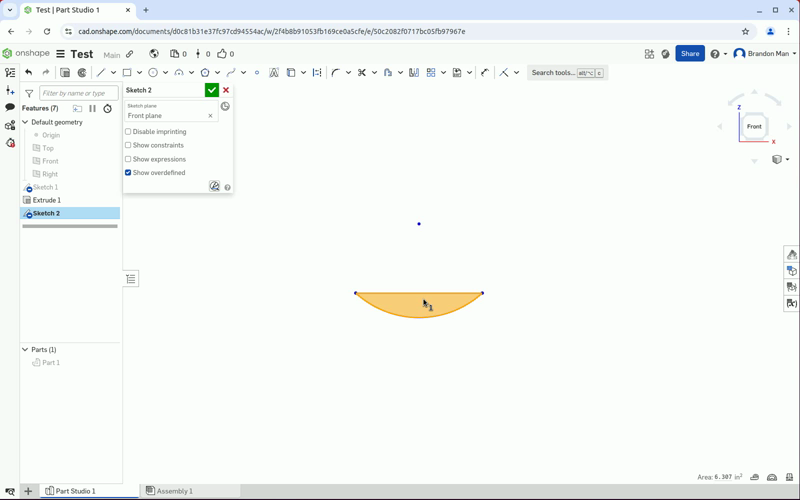
scroll(-6)
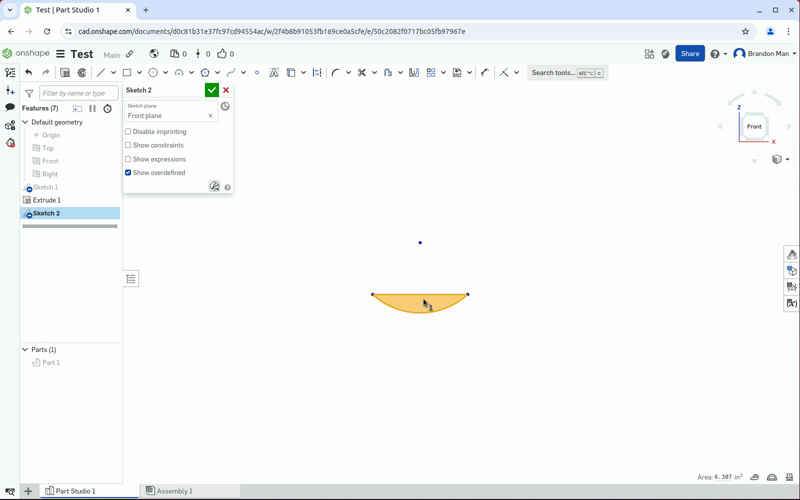
scroll(-6)
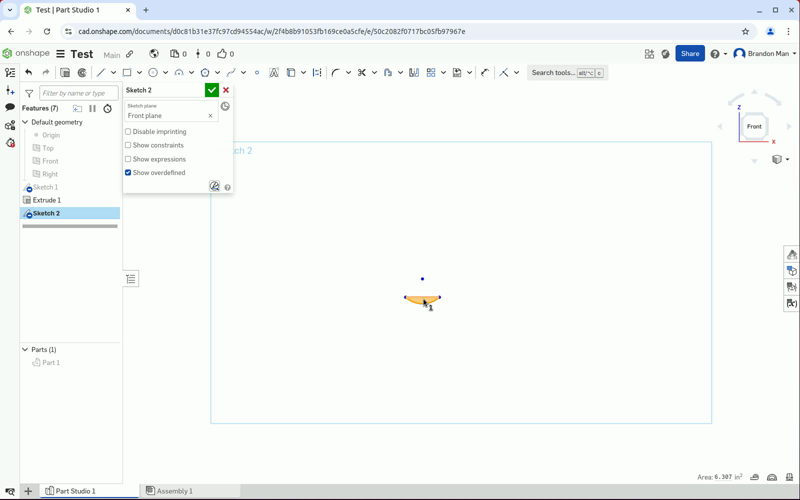
mouse_move(73, 352)
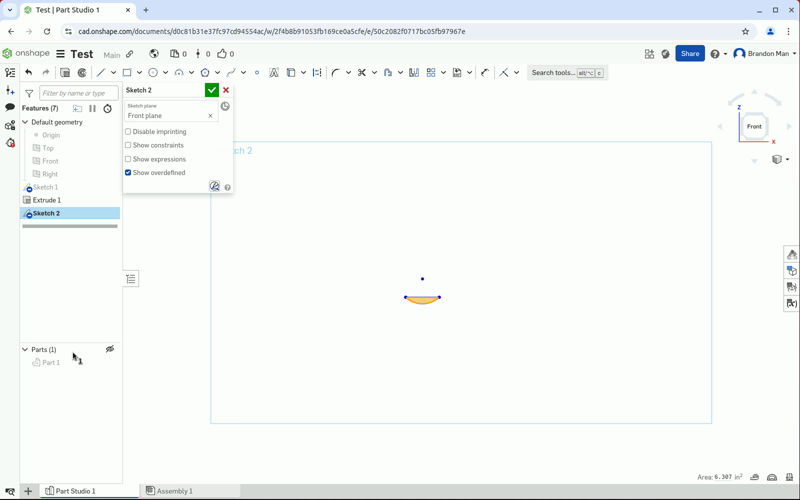
key(shift+y)
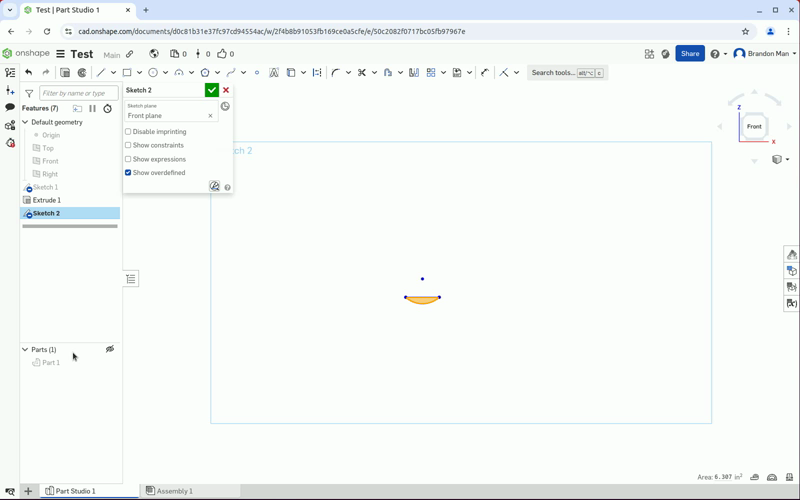
key(shift+e)
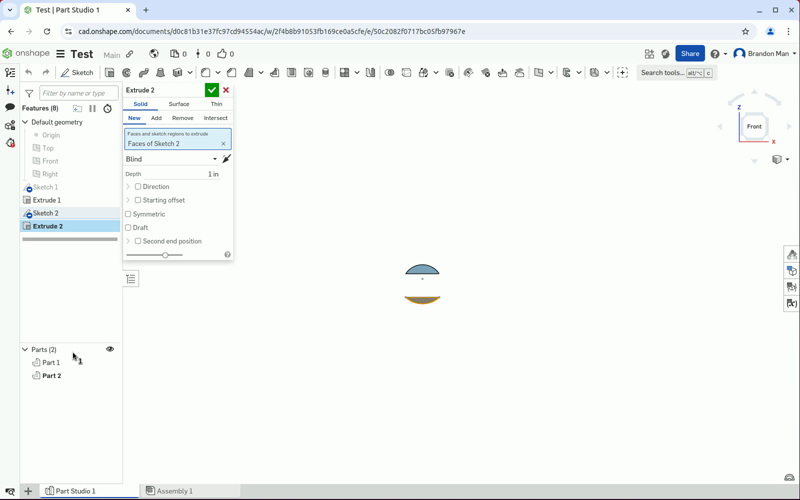
mouse_move(143, 106)
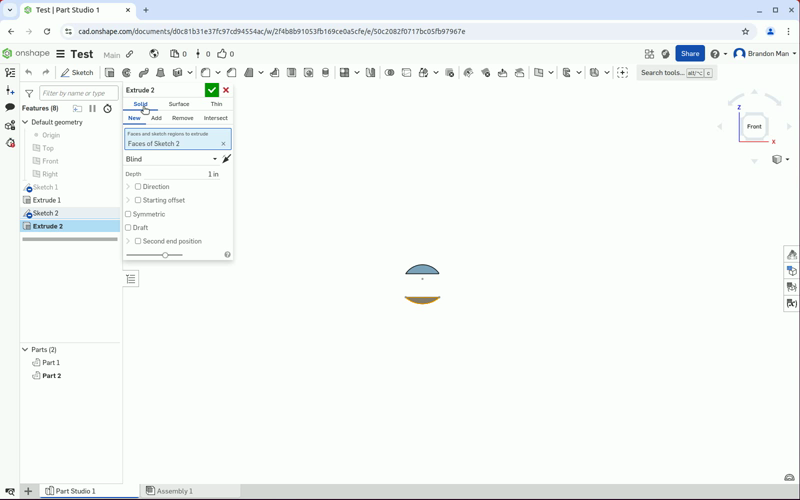
click(143, 106)
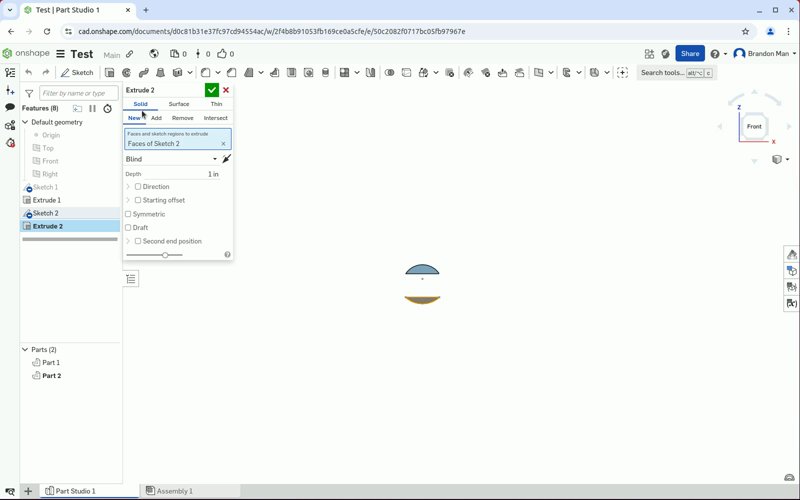
mouse_move(137, 120)
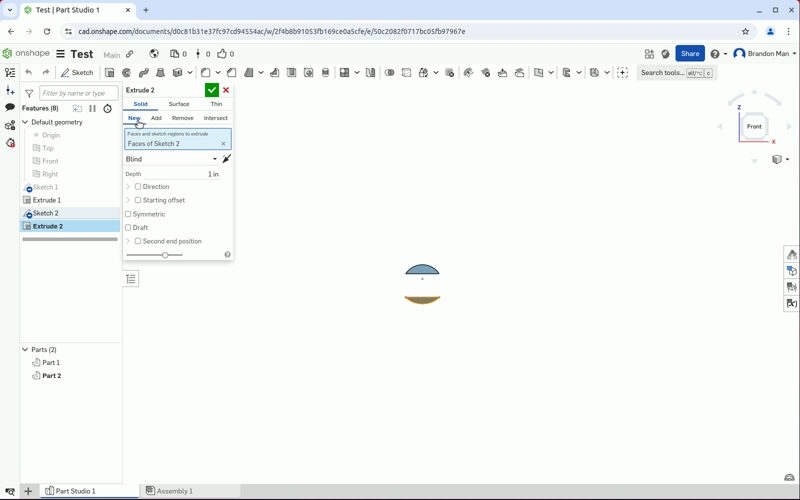
click(137, 120)
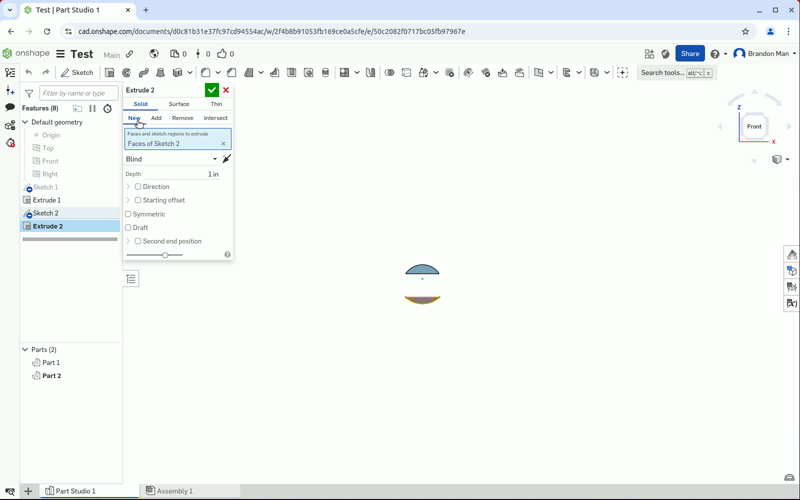
key(tab, 4)
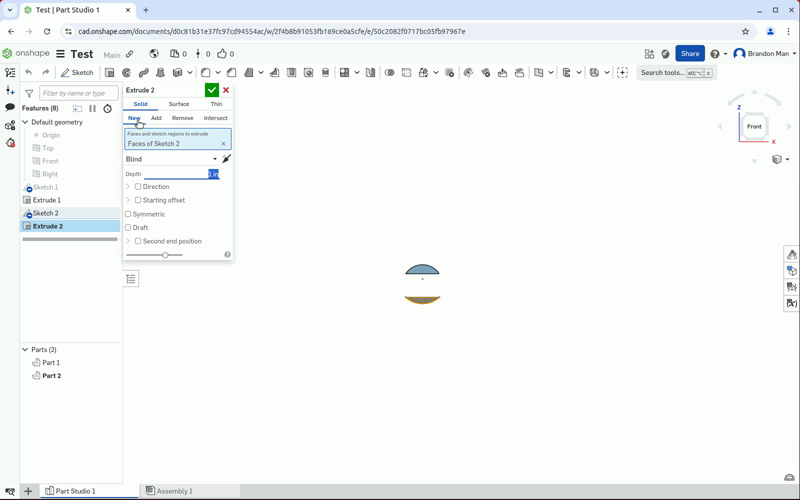
text(16.368)
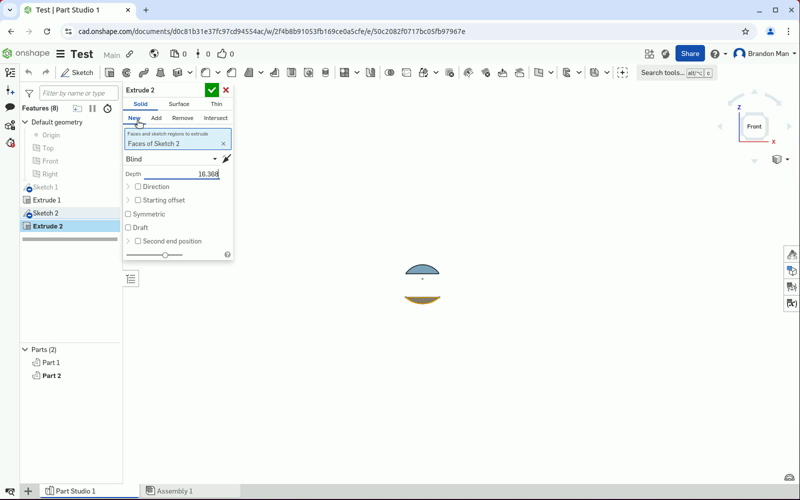
key(enter)
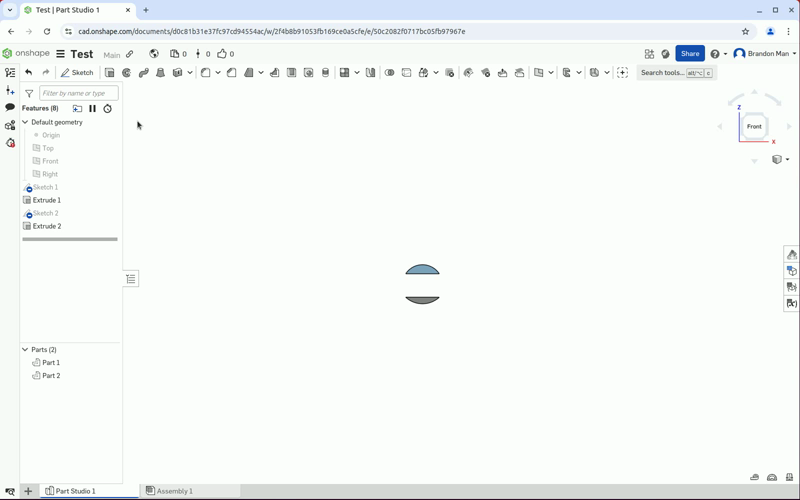
key(shift+h)
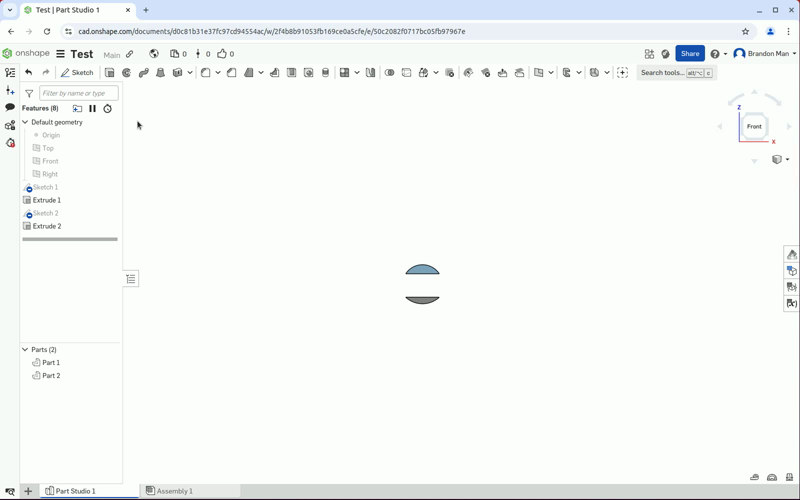
key(shift+h)
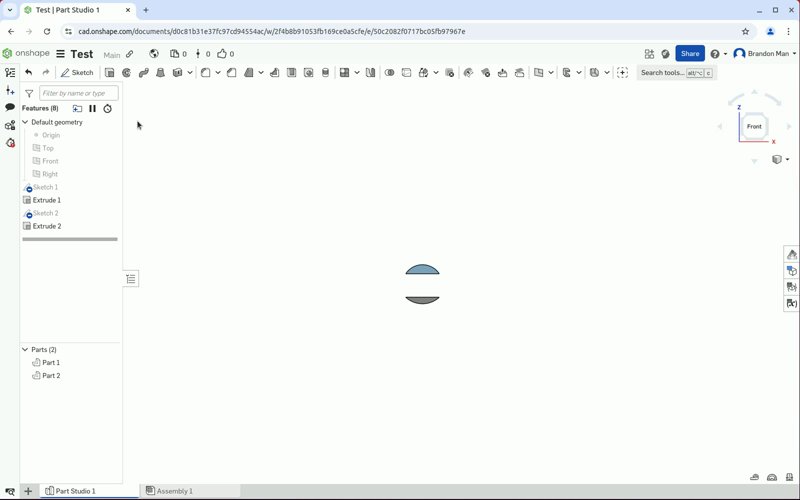
mouse_move(73, 189)
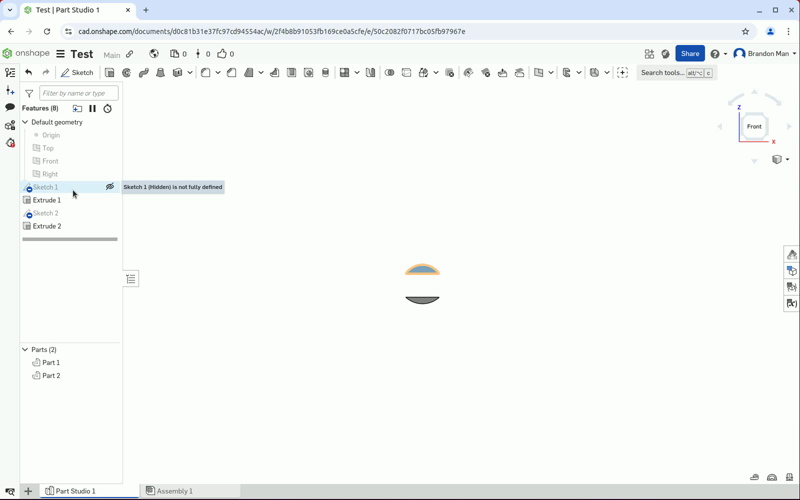
click(73, 189)
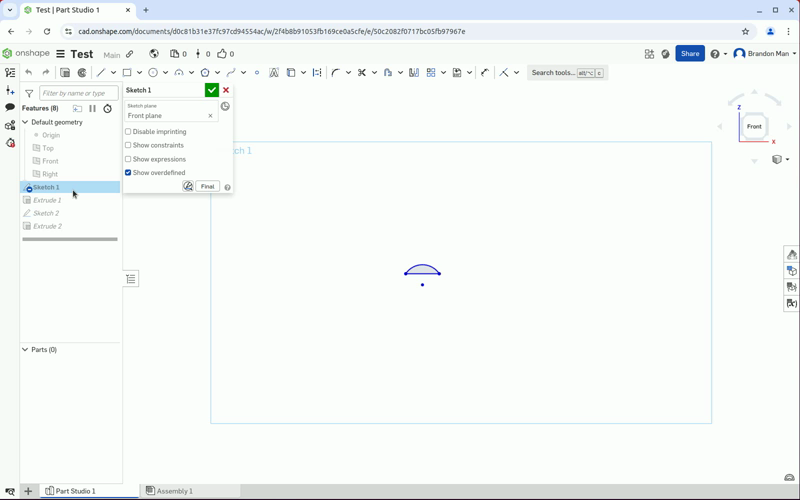
mouse_move(229, 92)
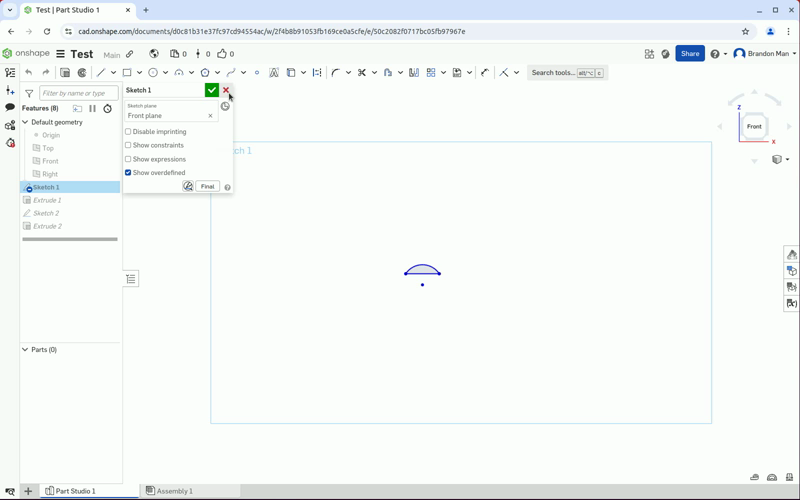
click(229, 92)
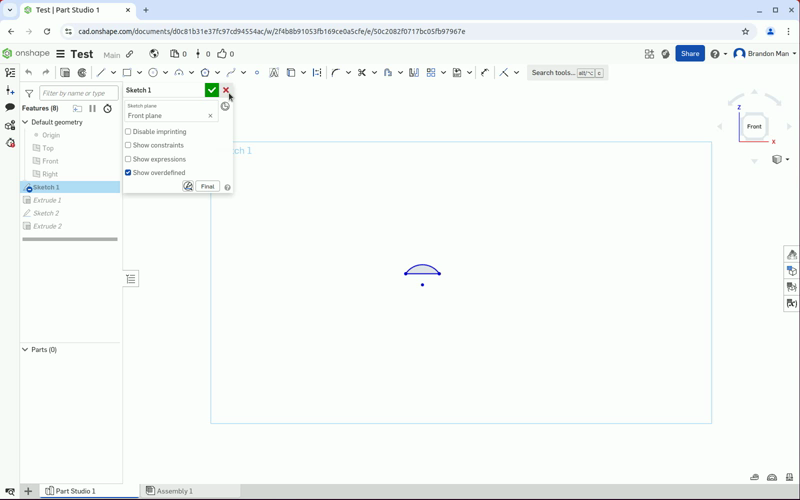
key(shift+s)
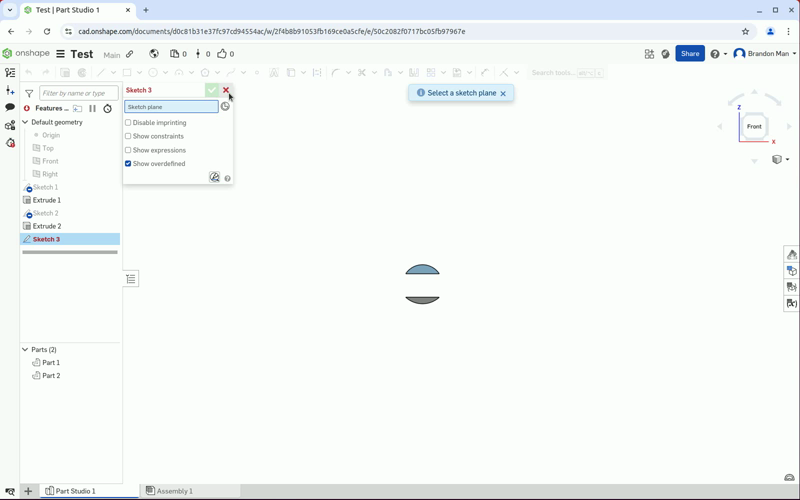
mouse_move(73, 163)
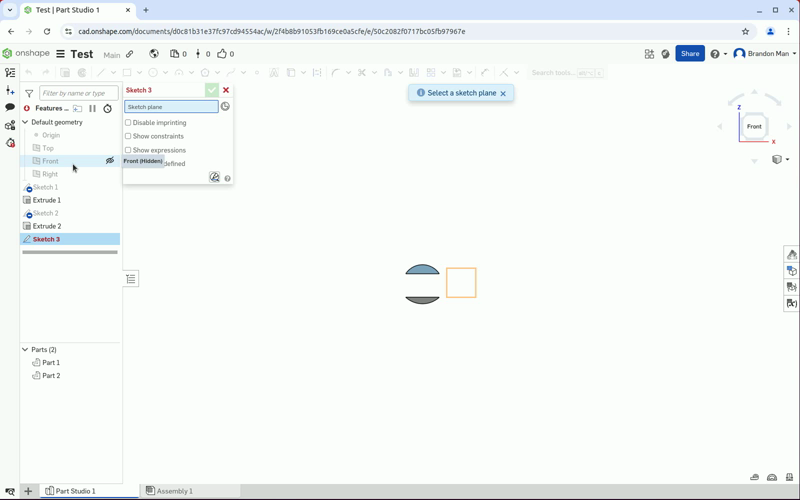
click(73, 163)
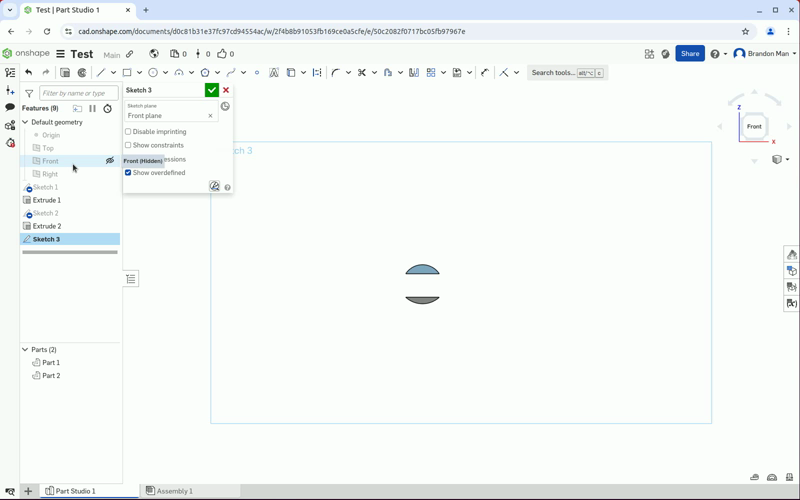
mouse_move(73, 352)
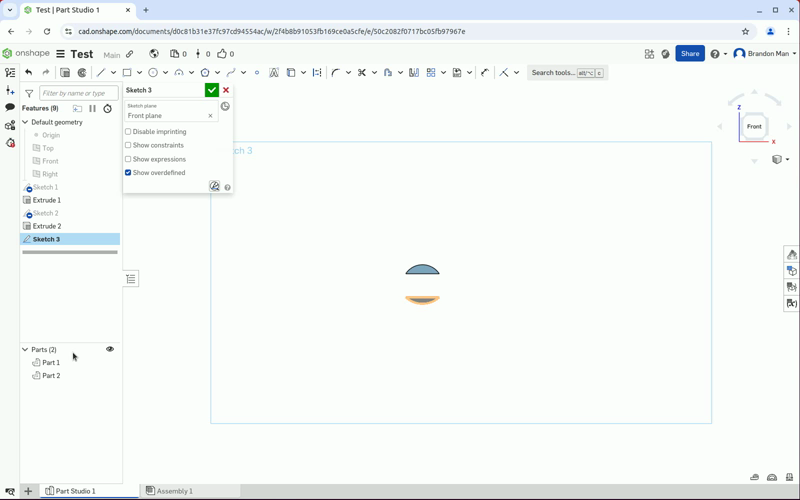
key(y)
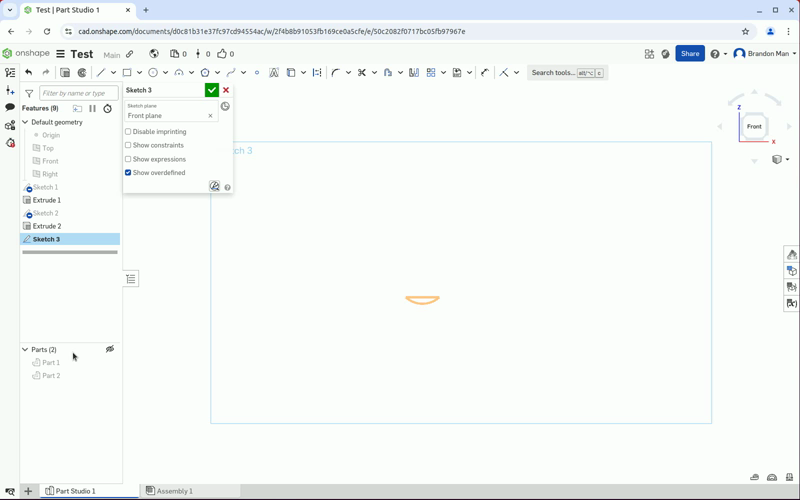
key(l)
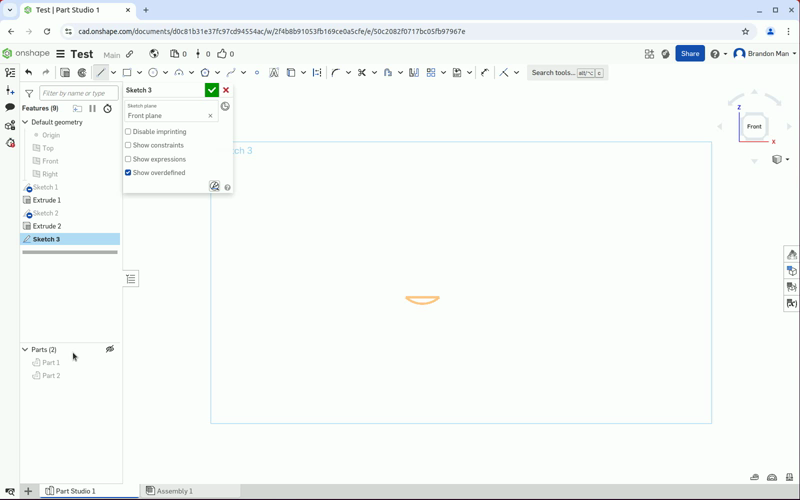
key_down(shift)
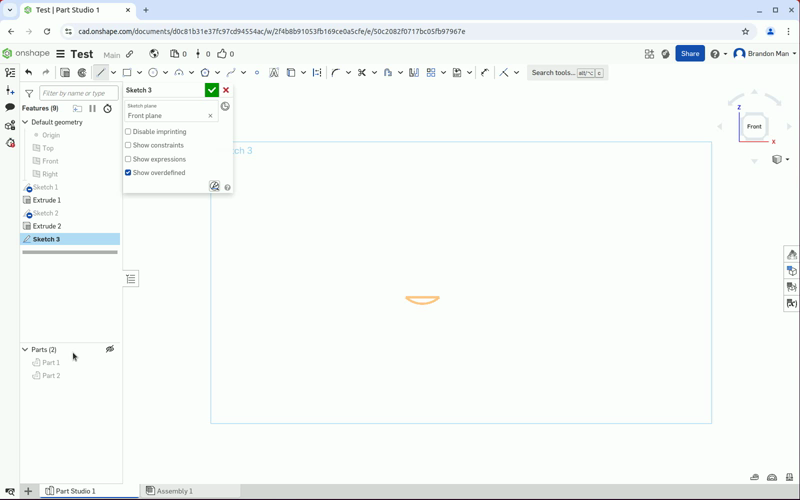
mouse_move(405, 297)
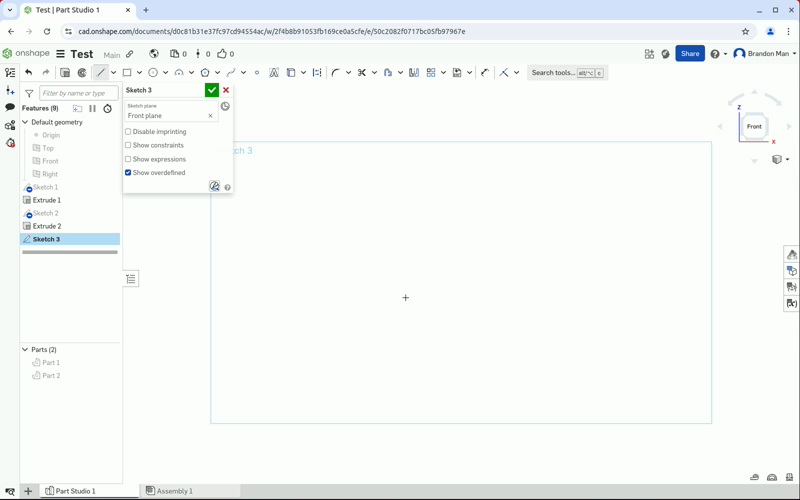
click(405, 297)
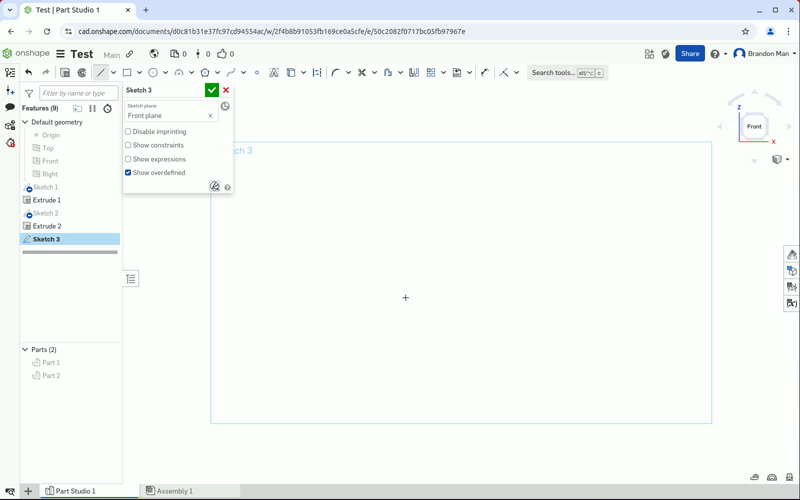
key_up(shift)
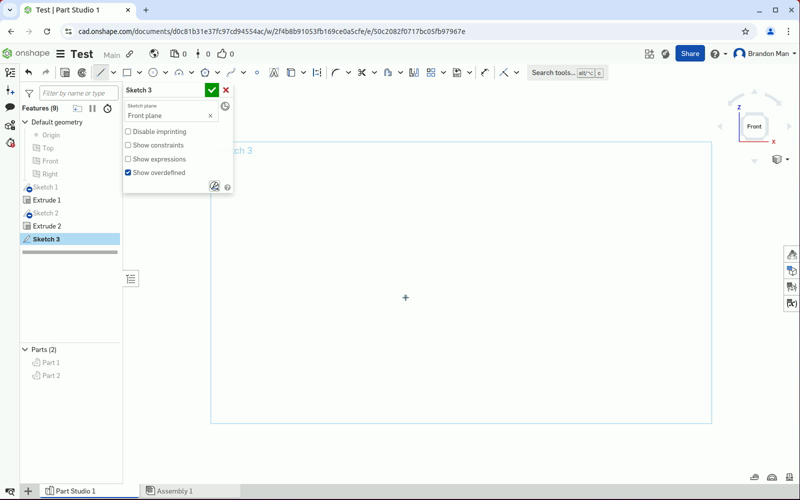
key_down(shift)
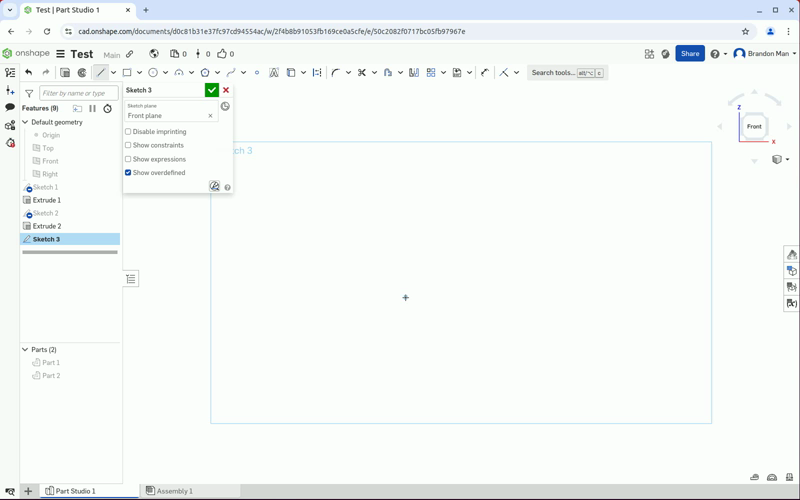
mouse_move(435, 297)
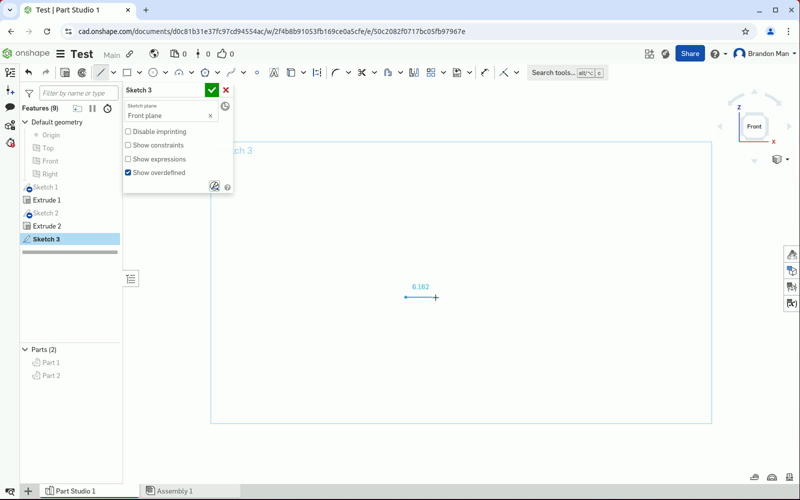
mouse_move(439, 297)
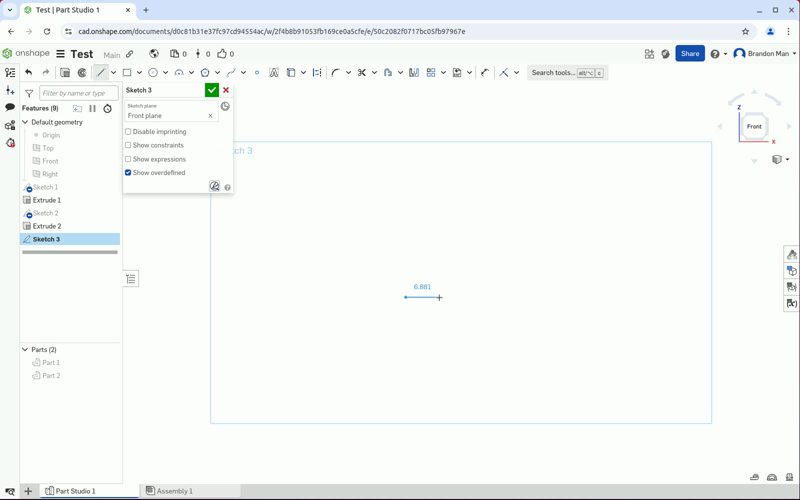
click(439, 297)
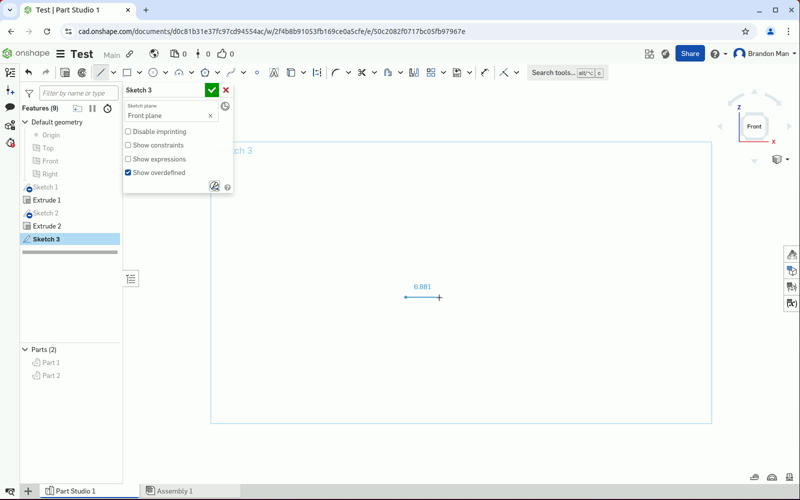
key_up(shift)
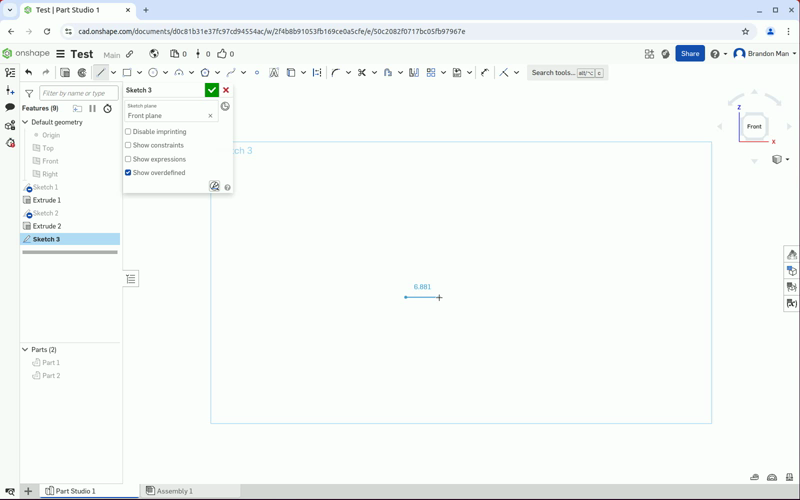
key_down(shift)
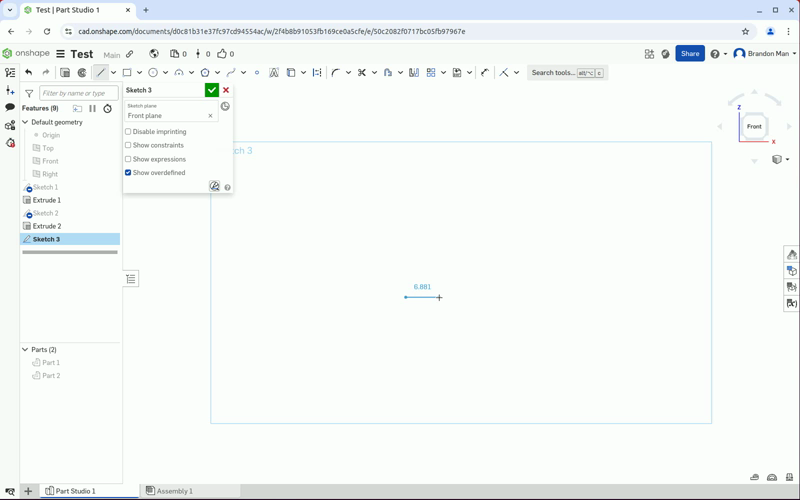
mouse_move(469, 297)
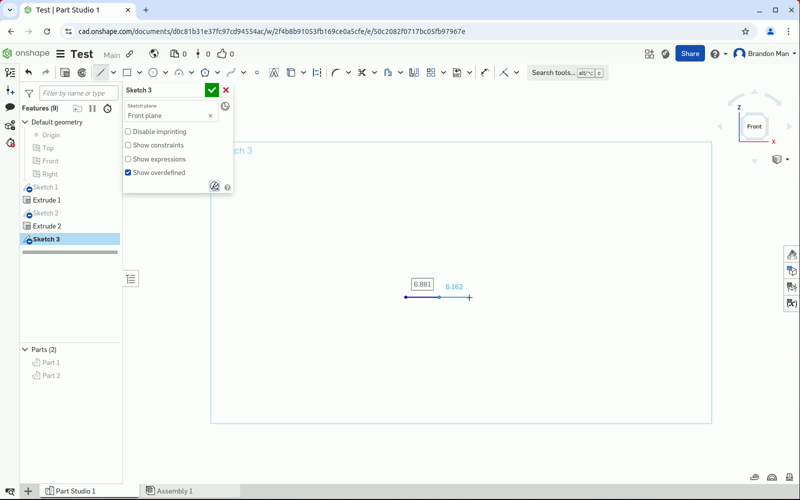
mouse_move(439, 273)
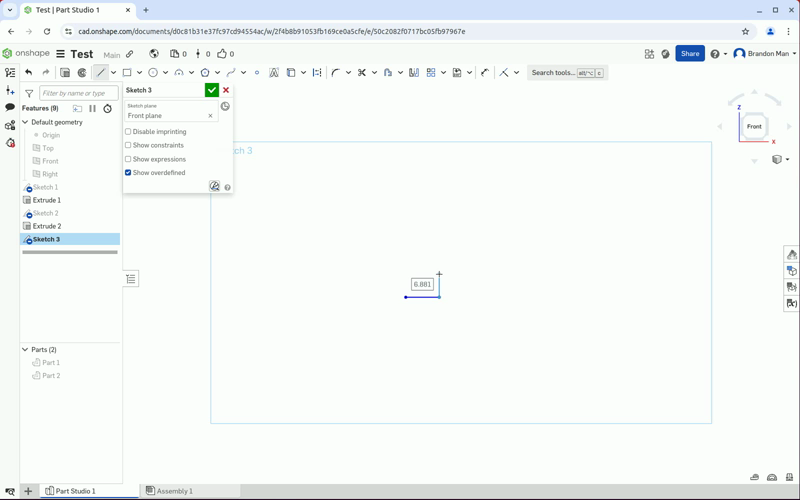
click(439, 273)
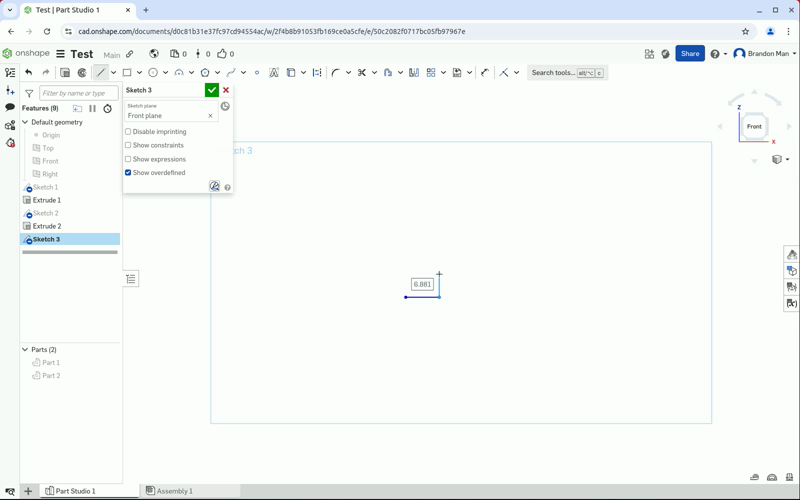
key_up(shift)
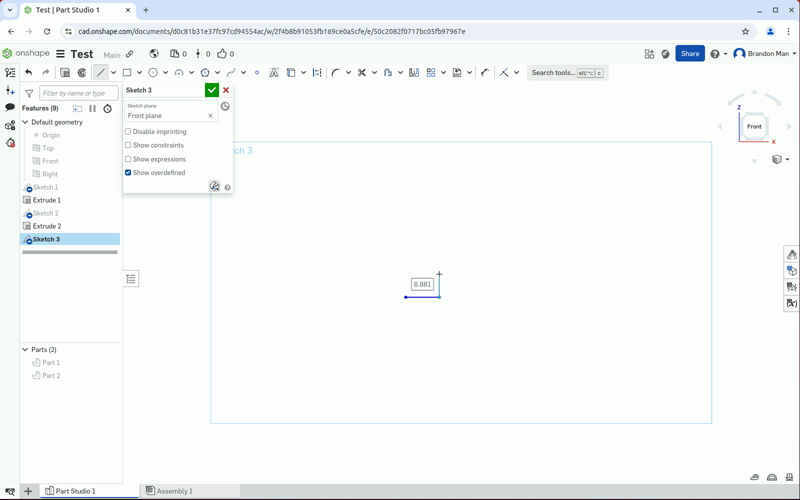
key_down(shift)
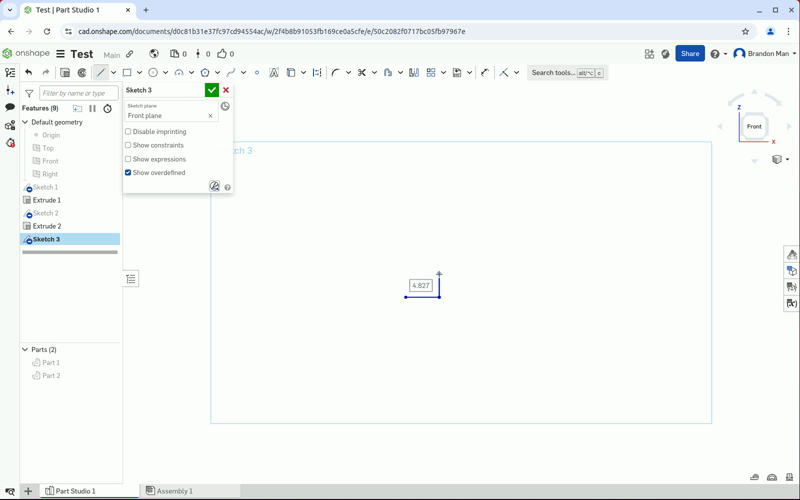
mouse_move(469, 273)
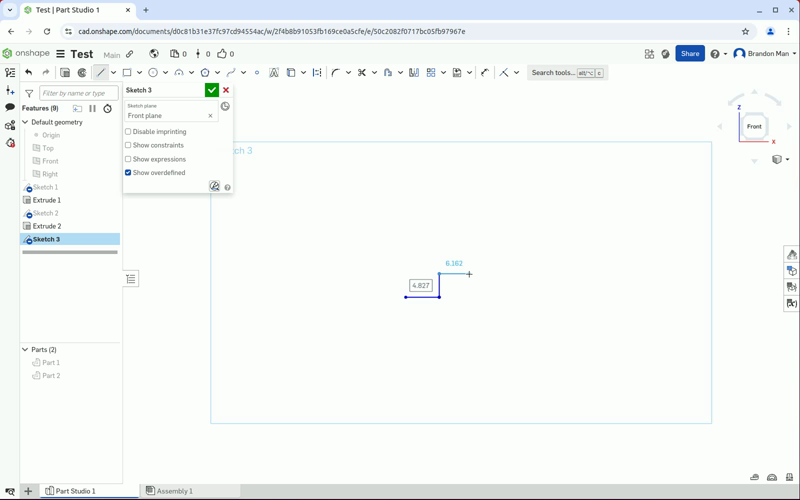
mouse_move(405, 273)
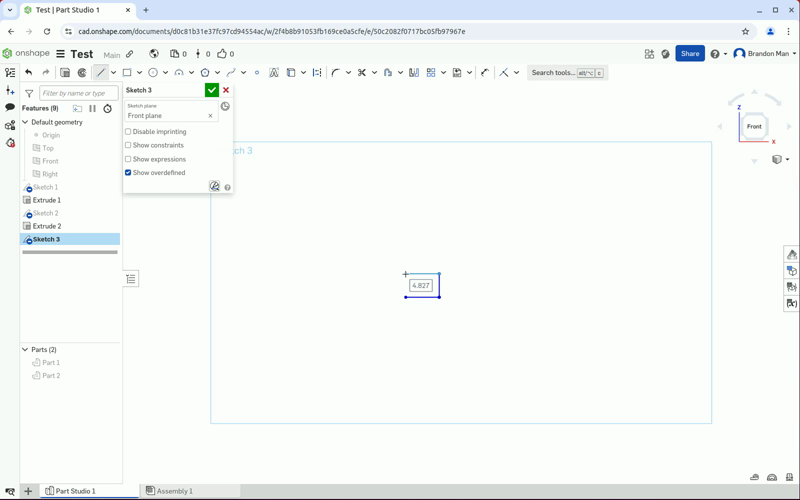
click(405, 273)
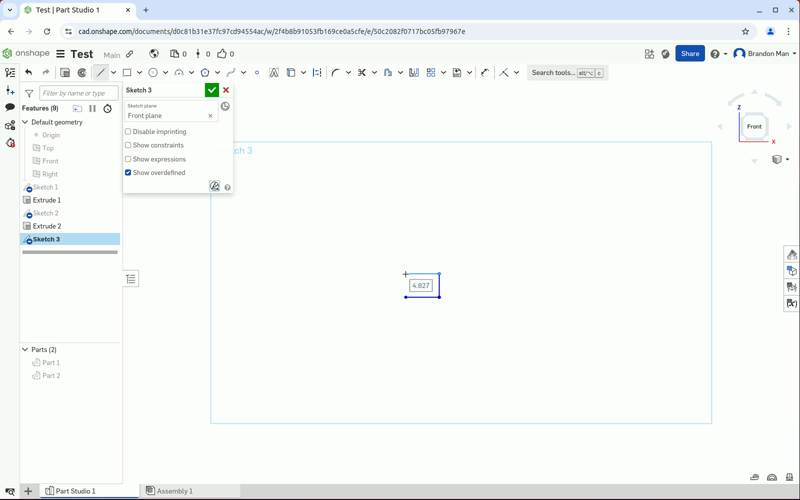
key_up(shift)
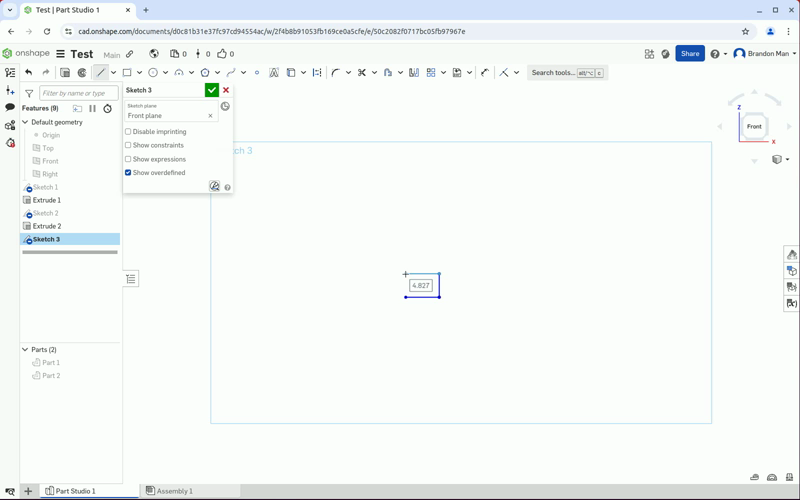
mouse_move(435, 273)
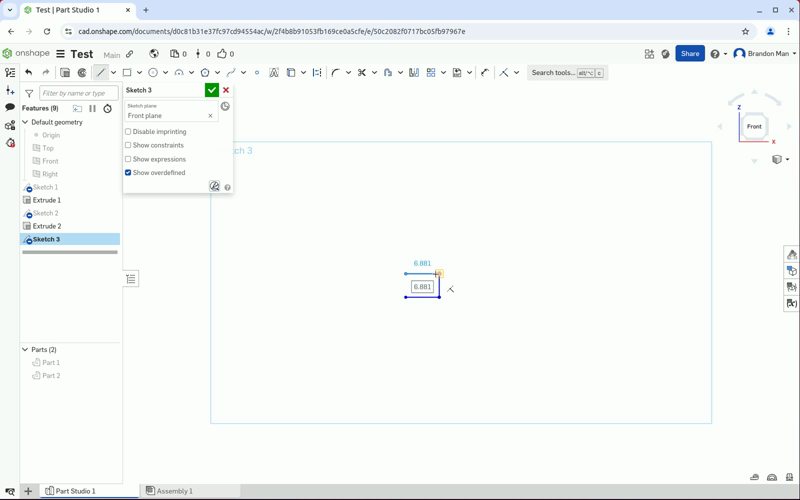
key_down(shift)
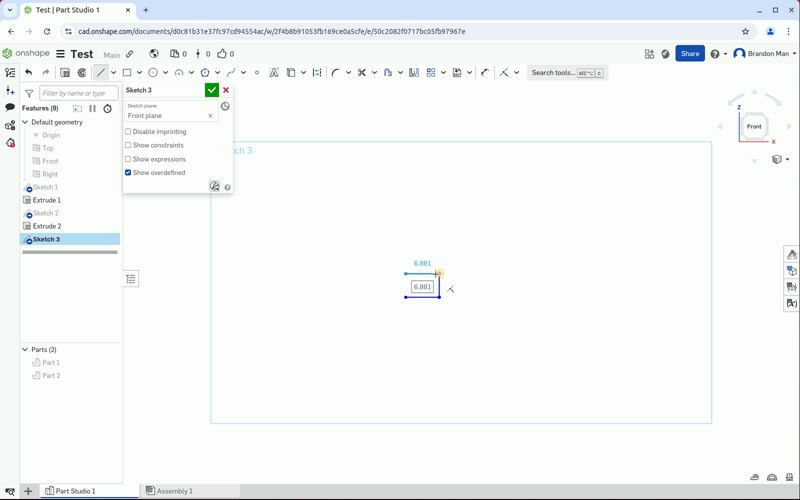
mouse_move(405, 297)
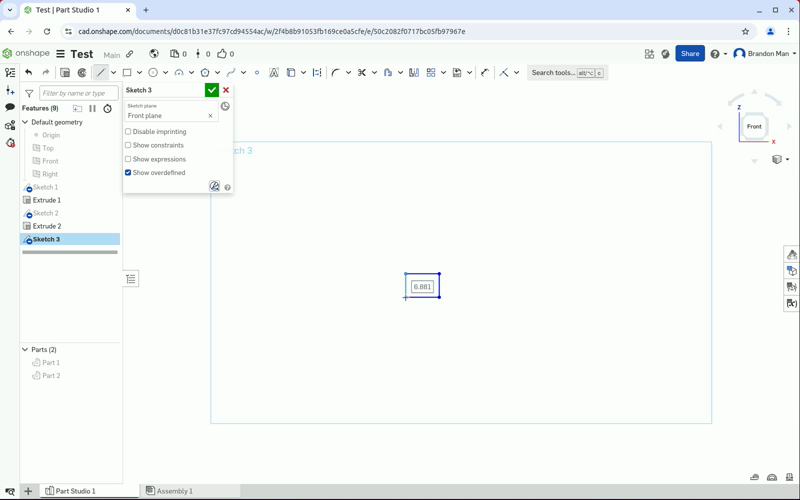
key_up(shift)
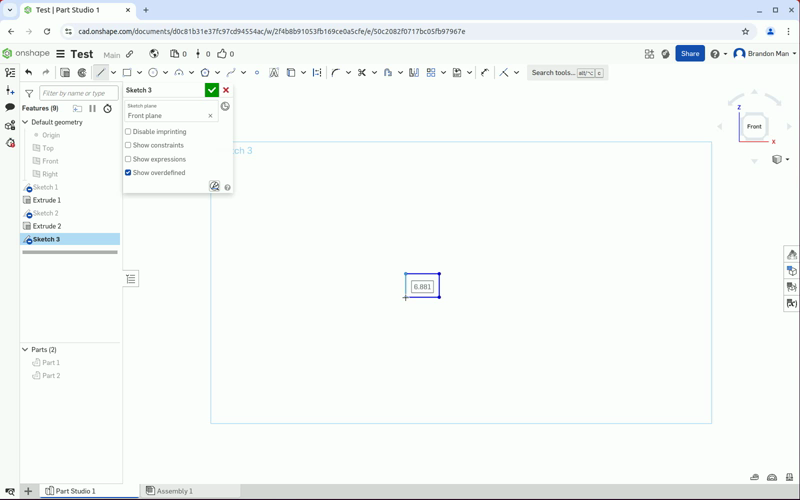
click(405, 297)
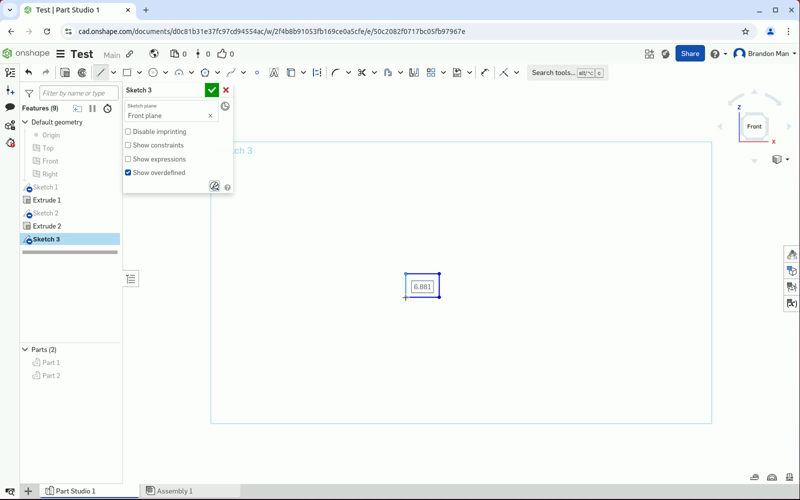
key(esc)
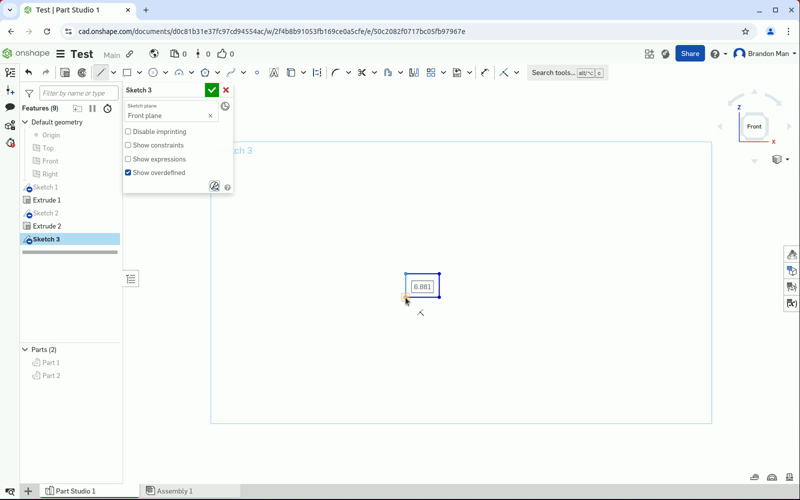
key(c)
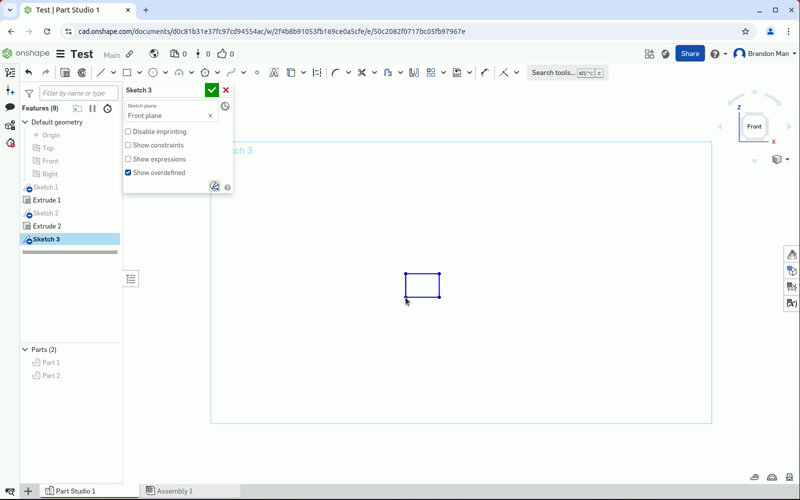
key_down(shift)
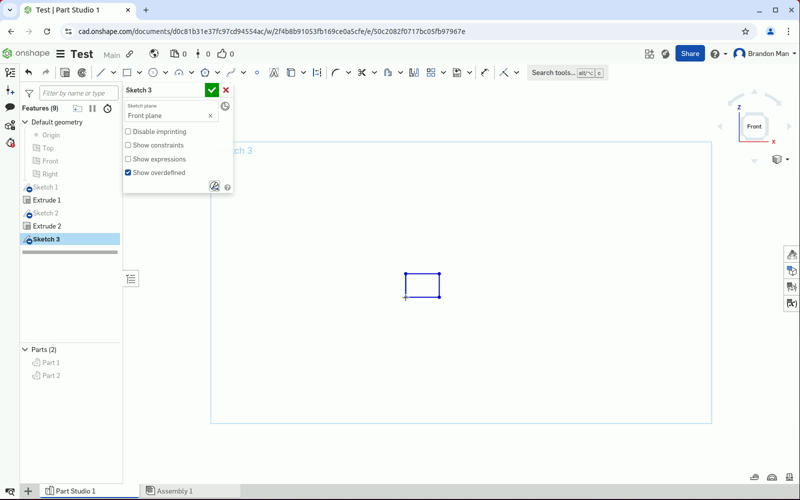
mouse_move(422, 285)
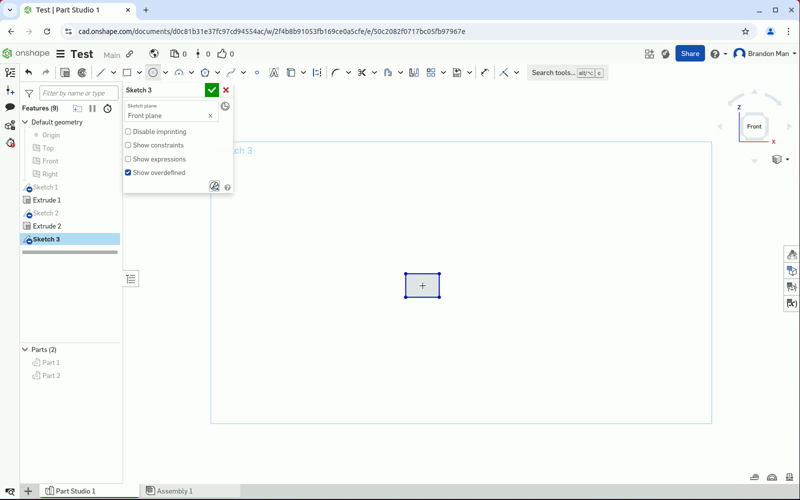
click(422, 285)
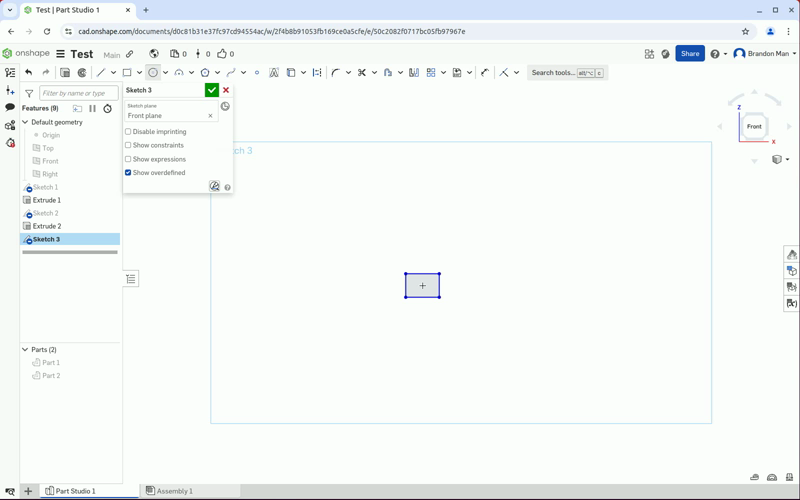
key_up(shift)
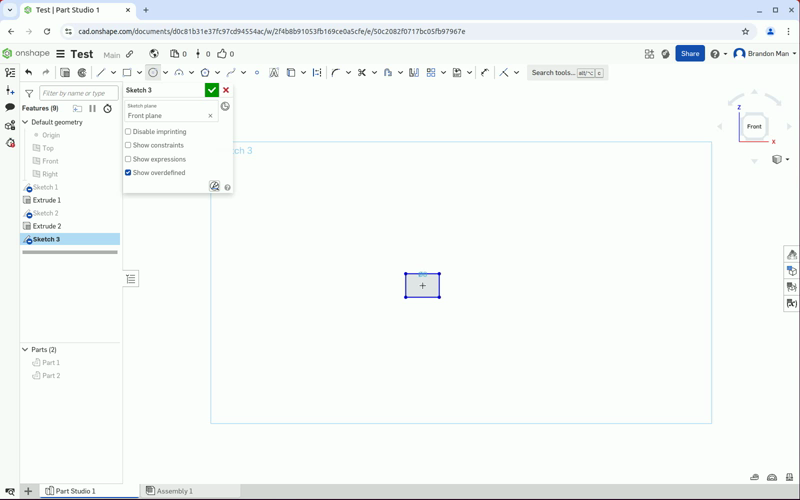
mouse_move(427, 285)
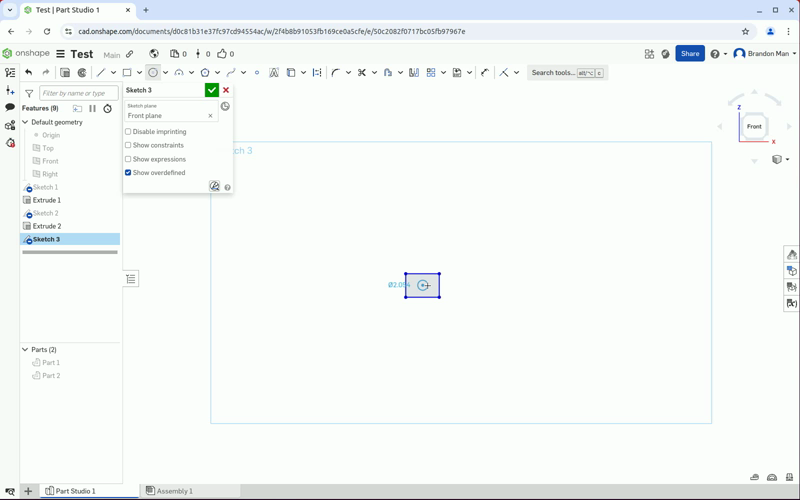
click(427, 285)
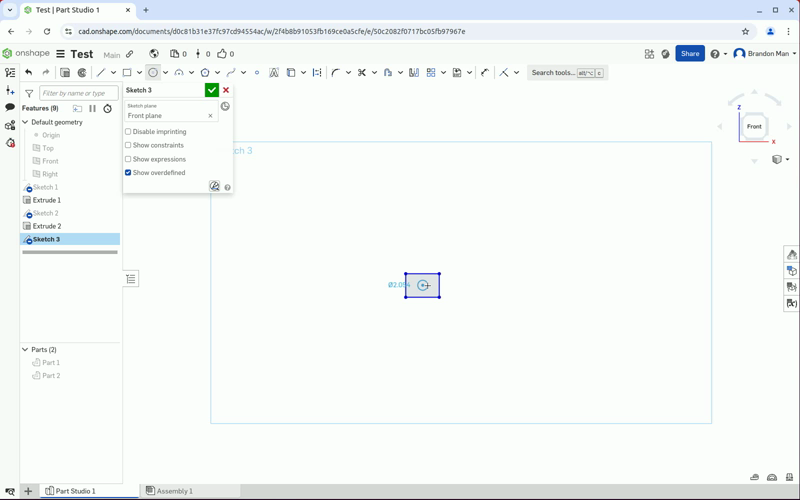
key(esc)
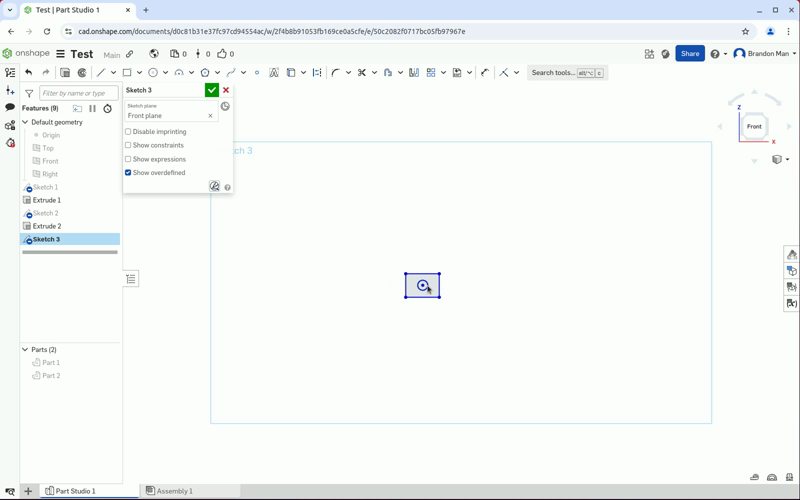
mouse_move(435, 289)
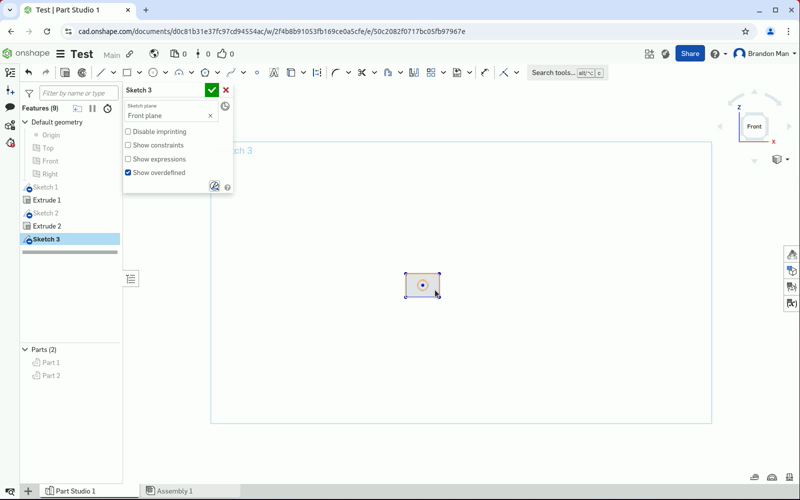
scroll(6)
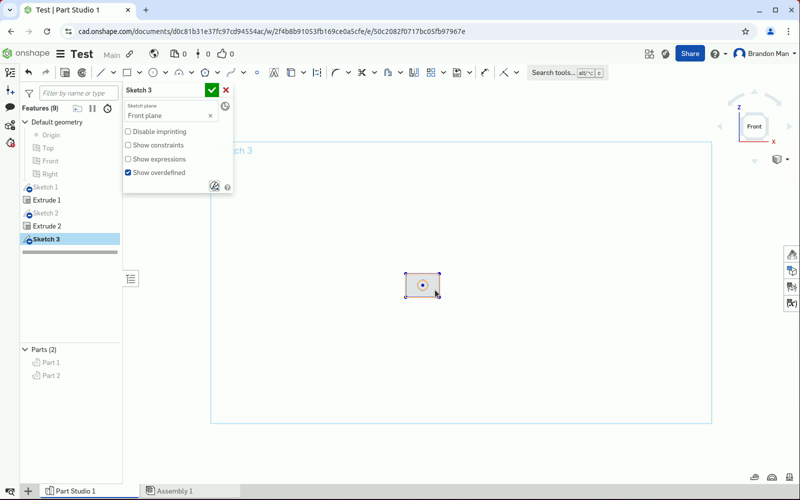
scroll(6)
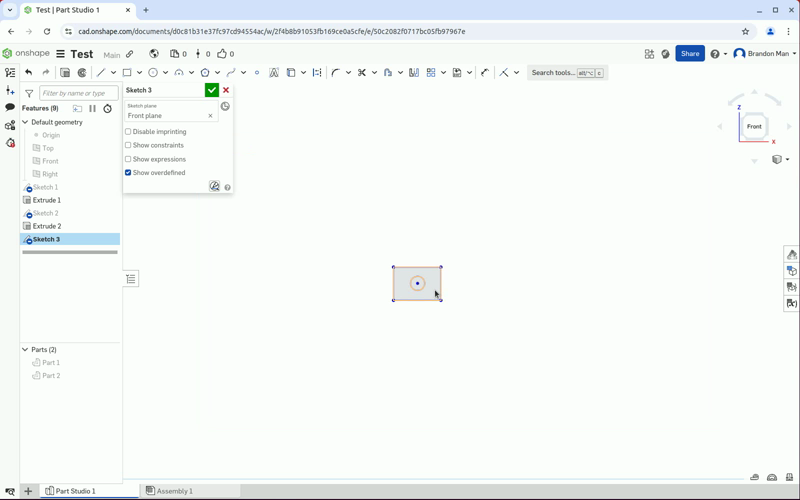
scroll(6)
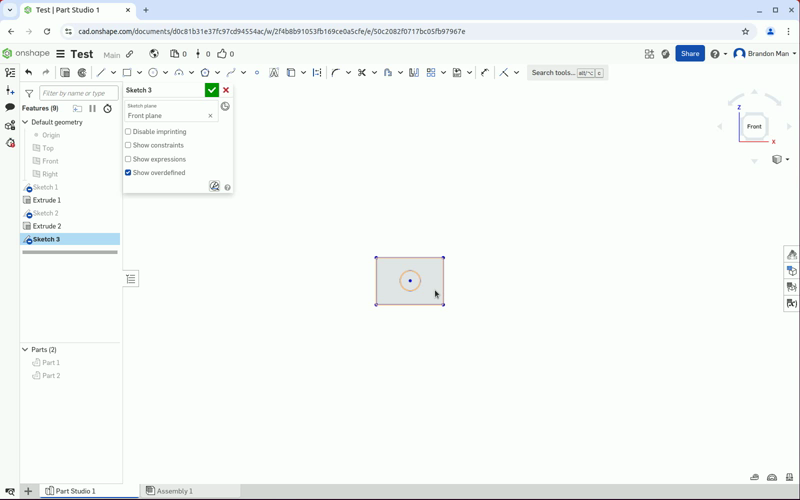
scroll(6)
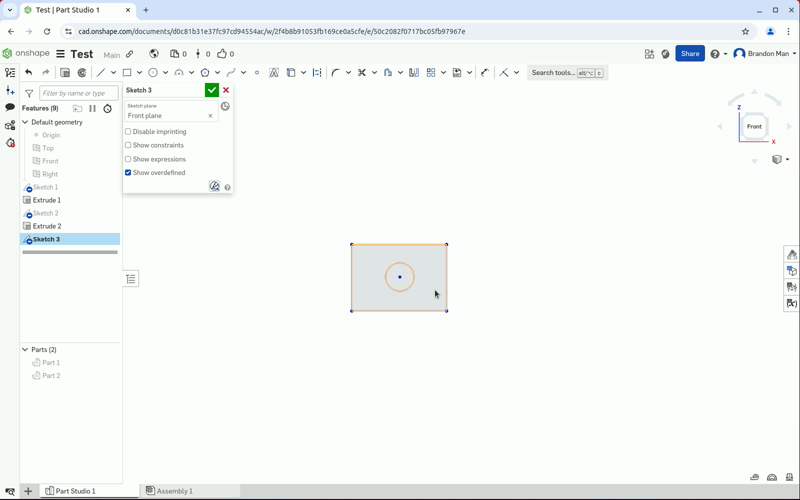
scroll(6)
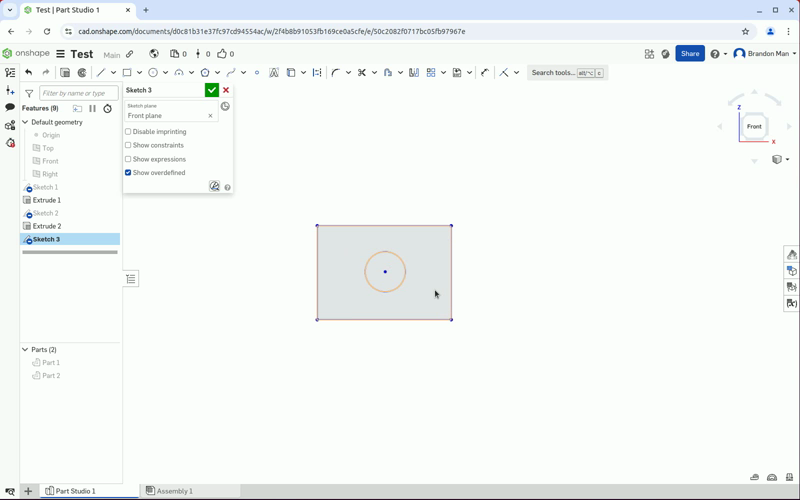
scroll(6)
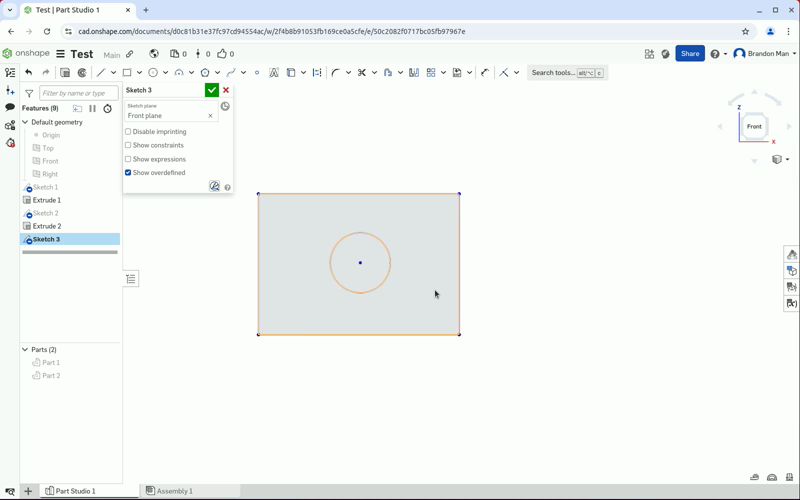
scroll(6)
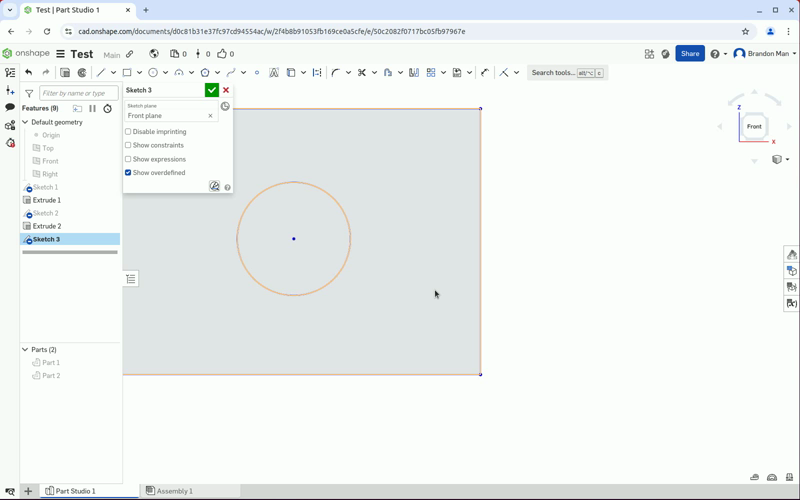
click(435, 289)
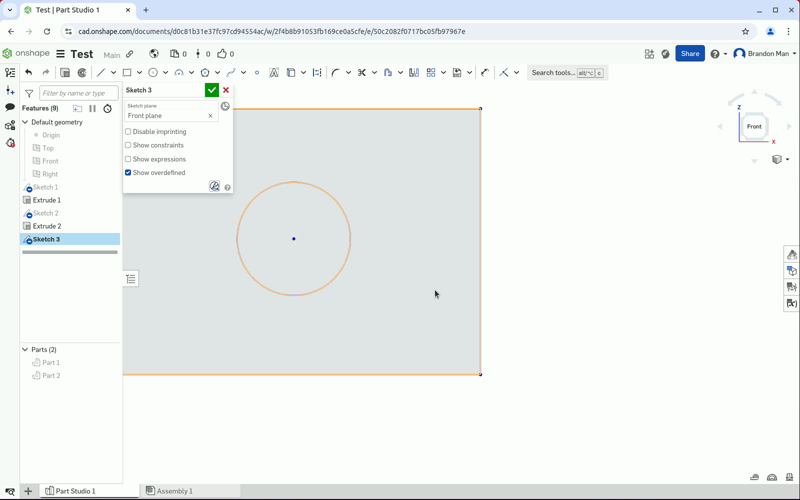
scroll(-6)
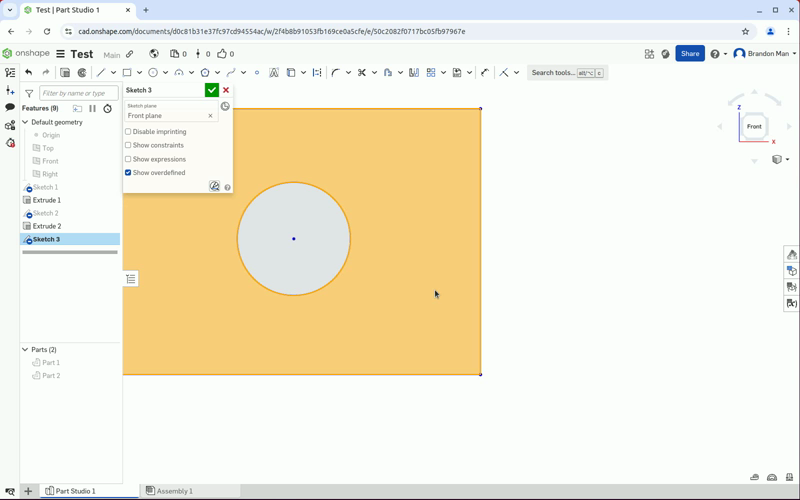
scroll(-6)
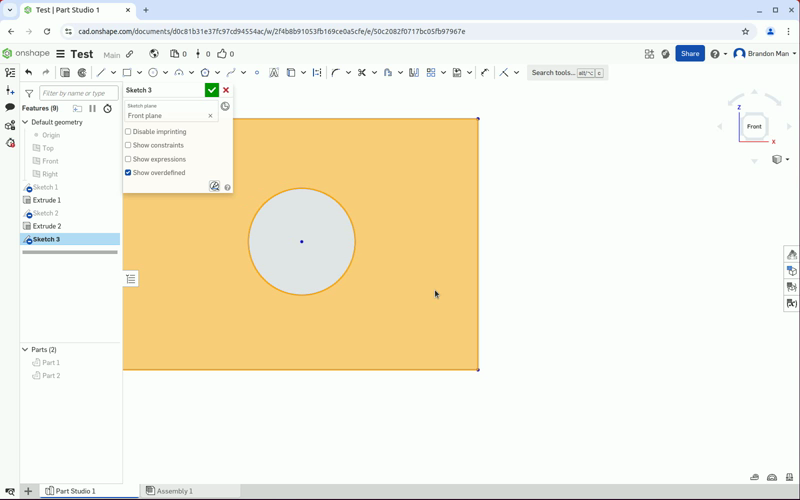
scroll(-6)
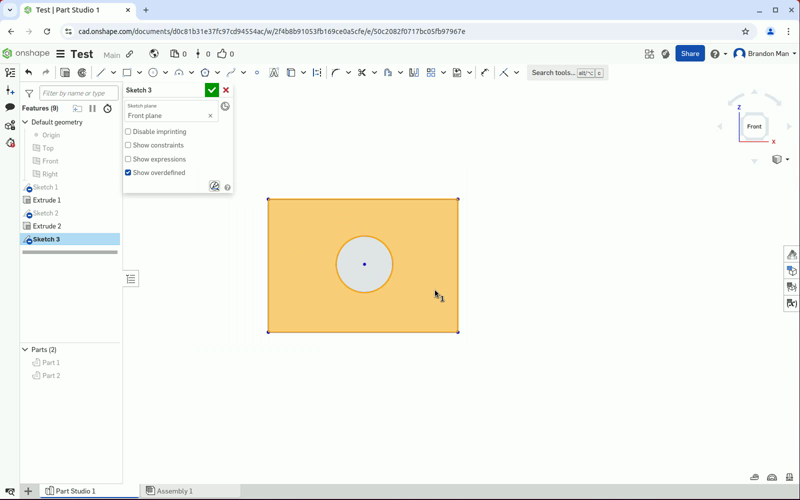
scroll(-6)
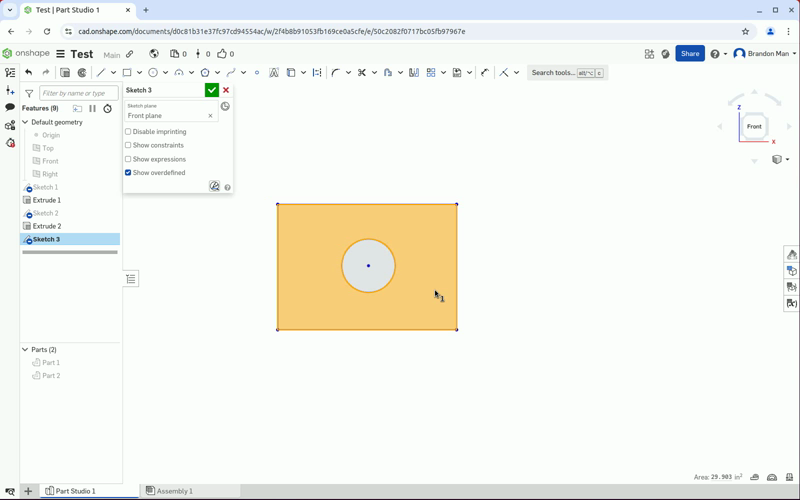
scroll(-6)
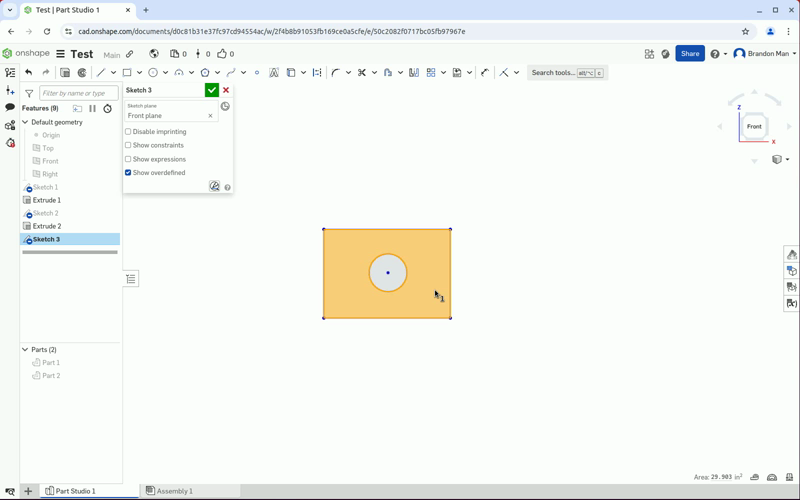
scroll(-6)
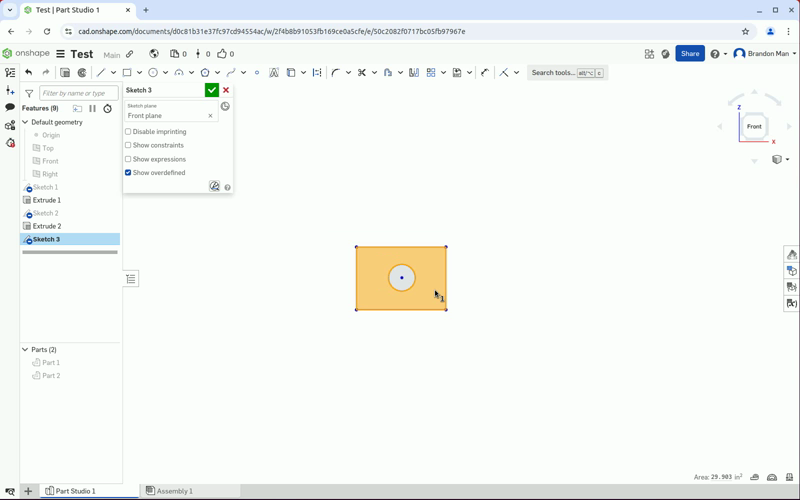
scroll(-6)
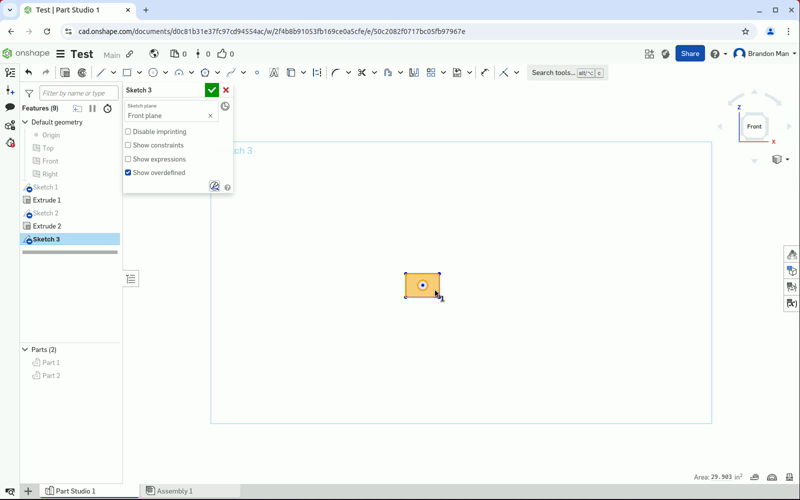
mouse_move(73, 352)
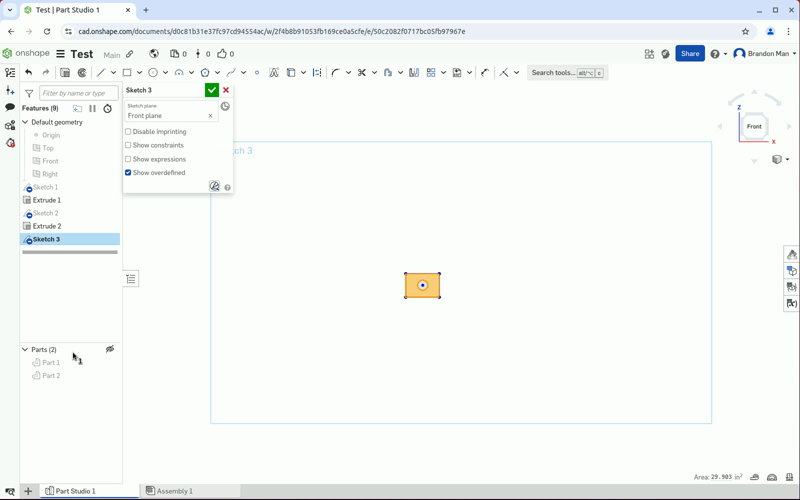
key(shift+y)
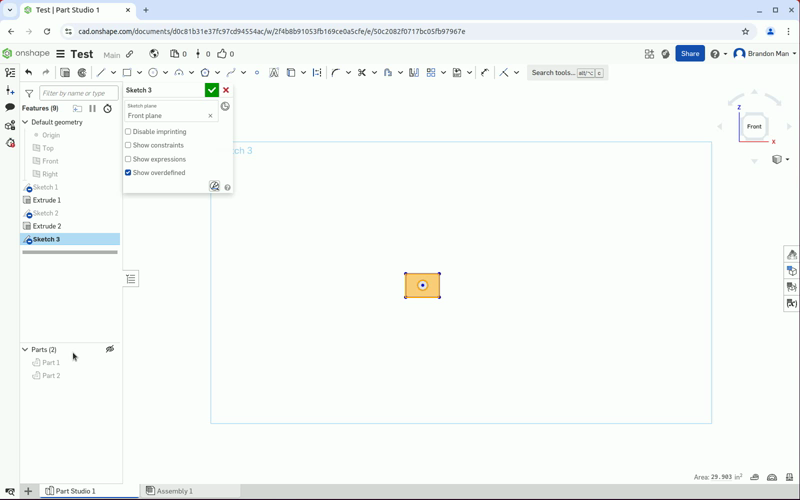
key(shift+e)
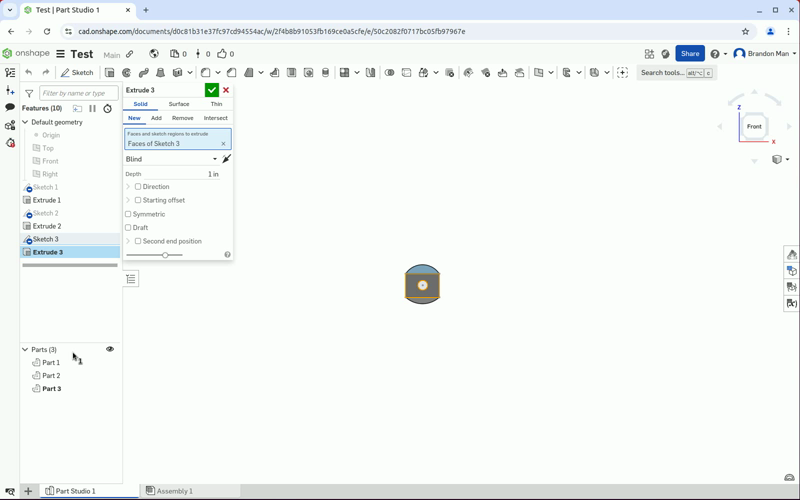
mouse_move(143, 106)
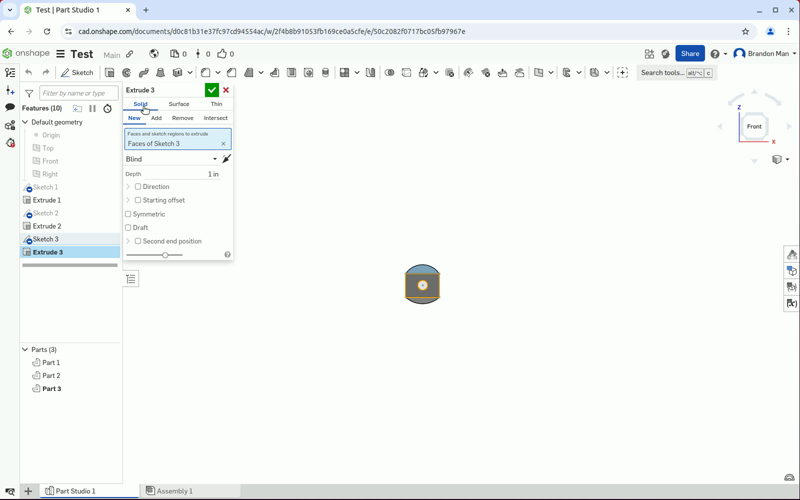
click(143, 106)
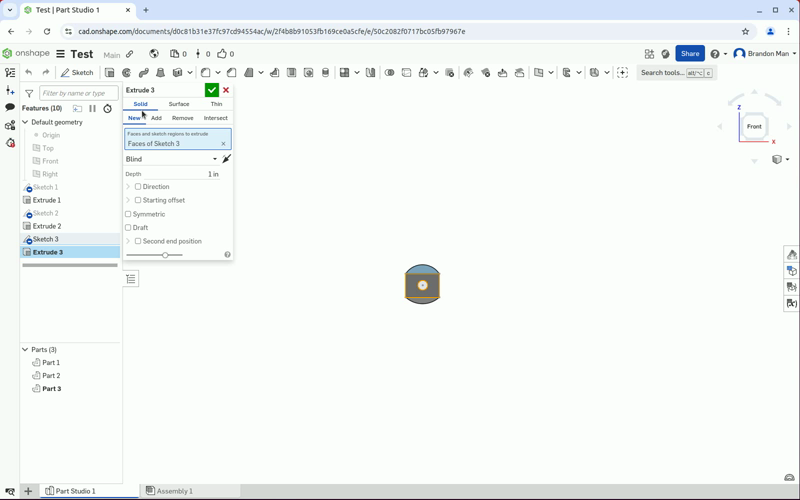
mouse_move(137, 120)
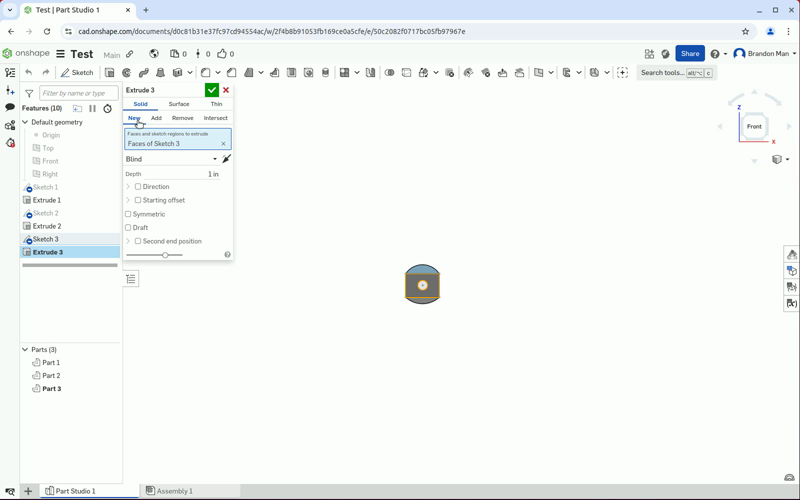
click(137, 120)
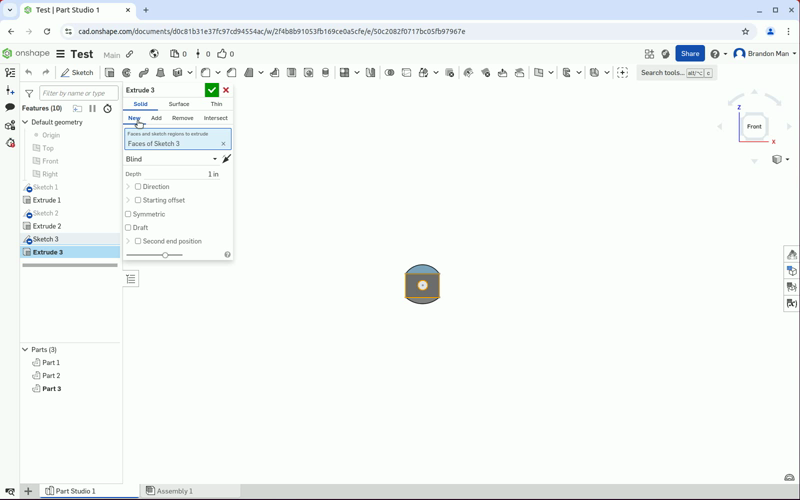
key(tab, 4)
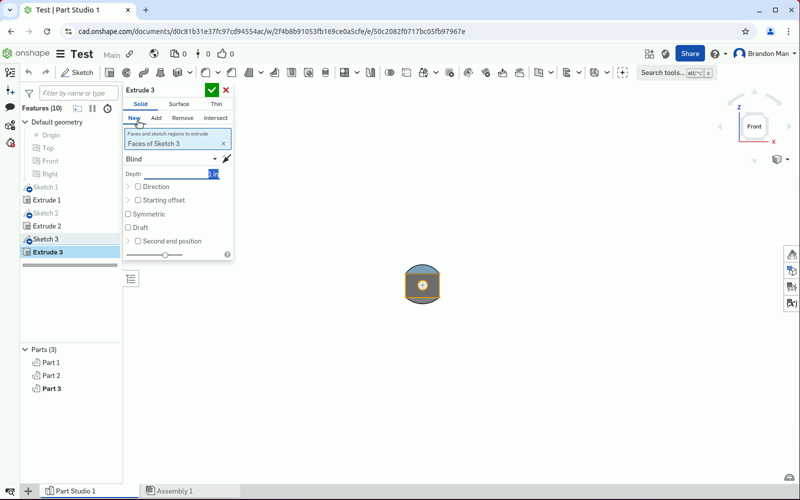
text(16.368)
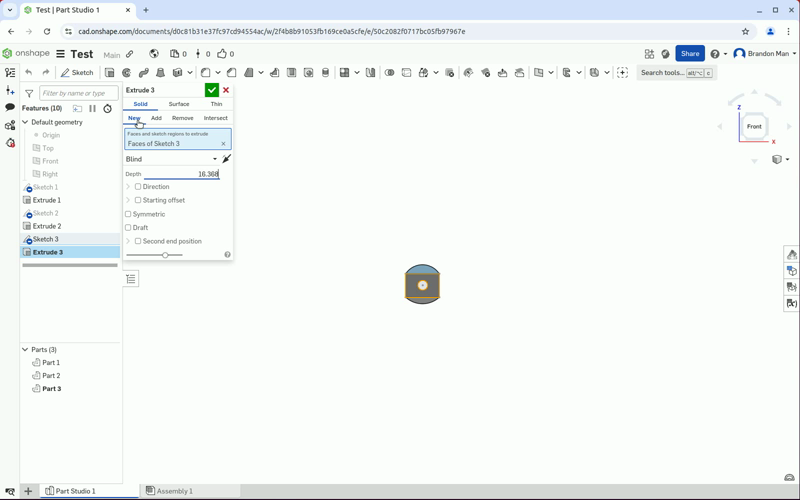
key(enter)
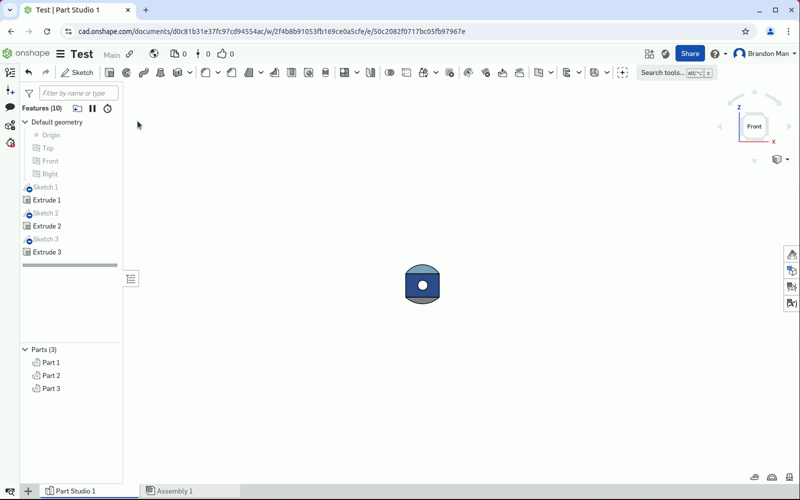
key(shift+h)
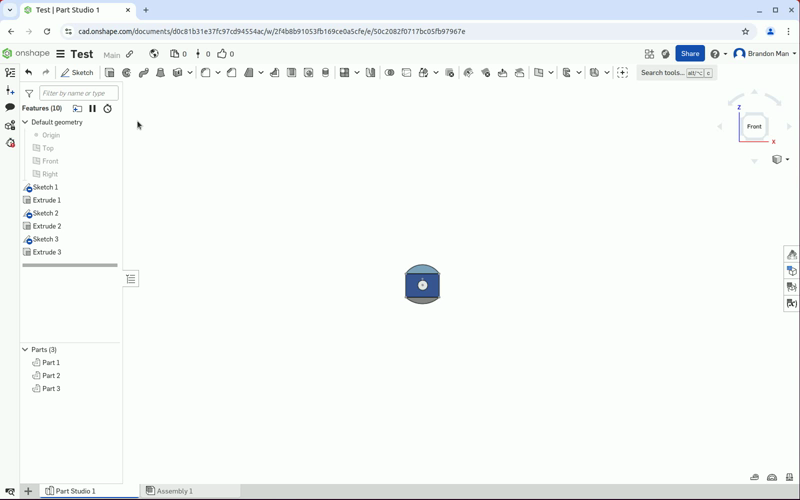
key(shift+h)
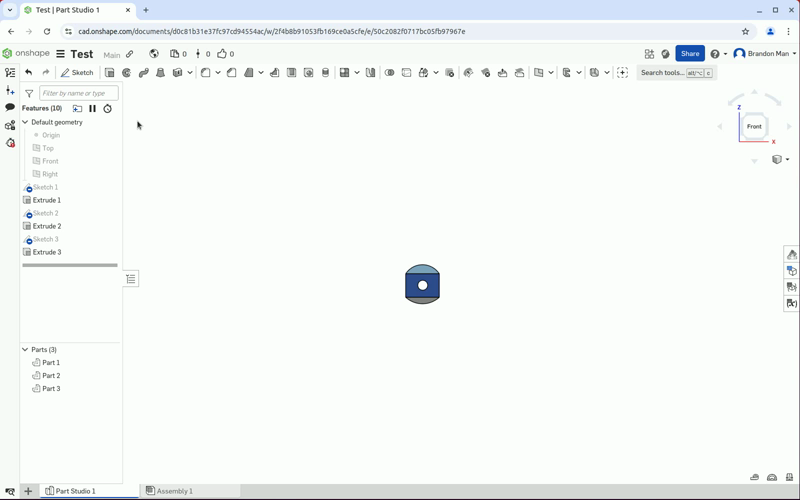
mouse_move(73, 189)
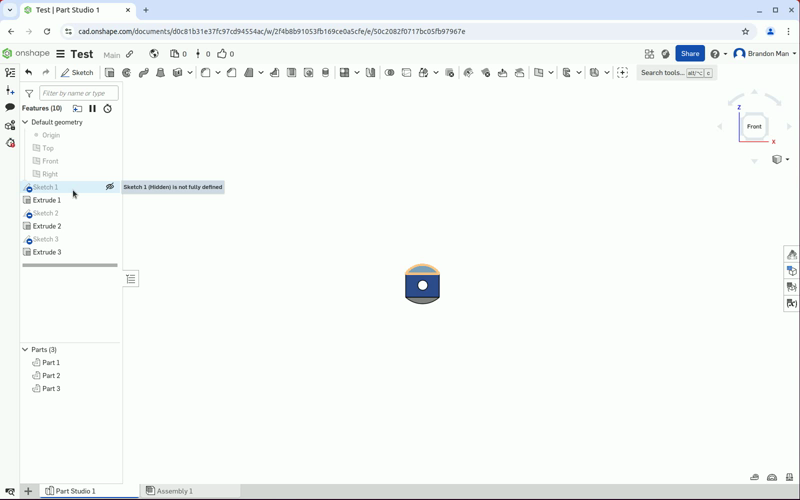
click(73, 189)
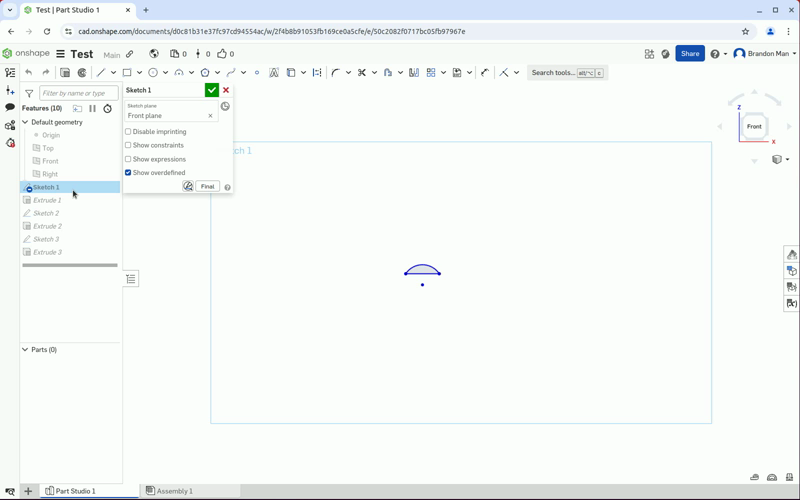
mouse_move(229, 92)
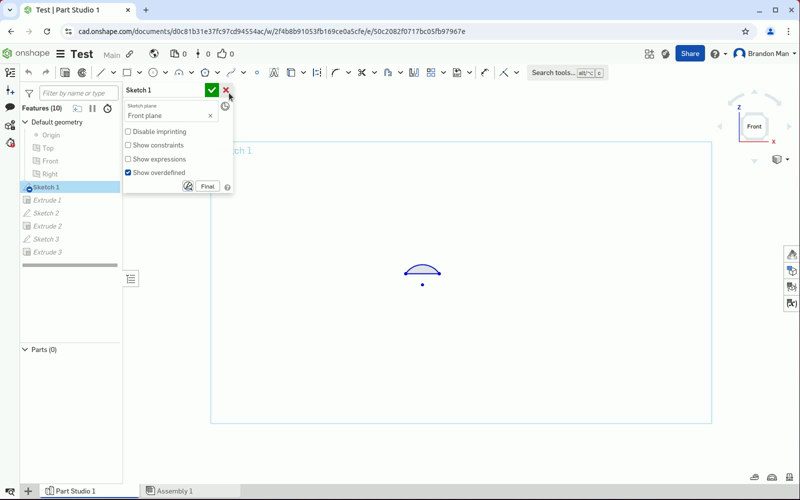
click(229, 92)
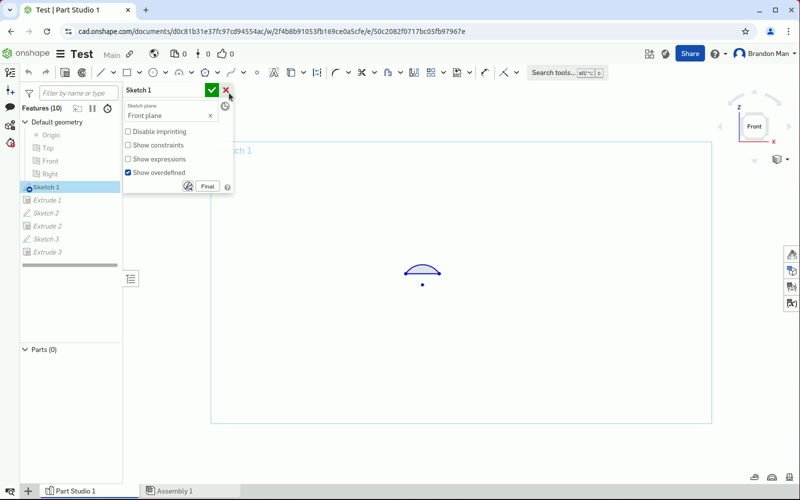
key(shift+s)
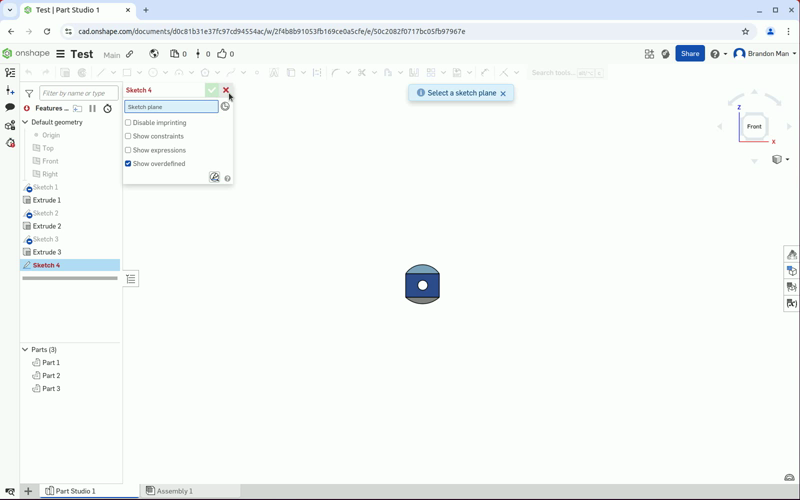
mouse_move(73, 163)
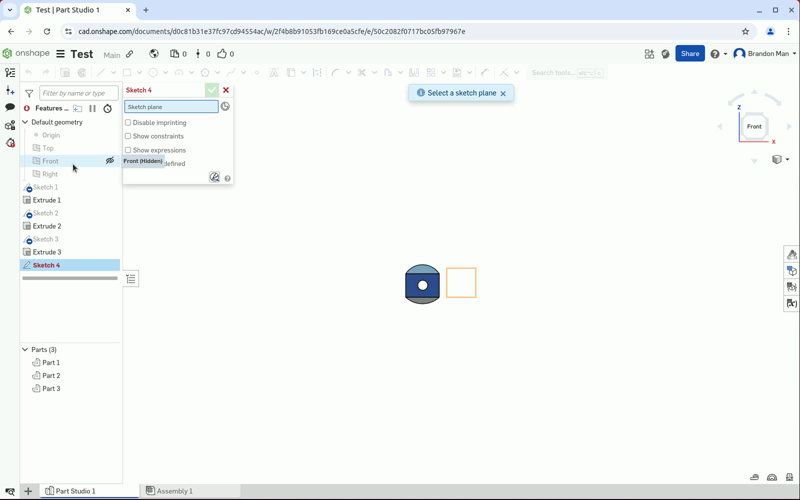
click(73, 163)
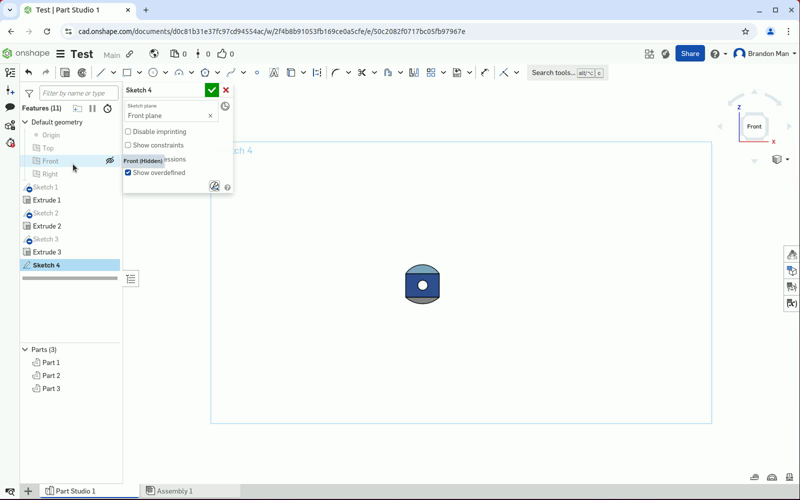
mouse_move(73, 352)
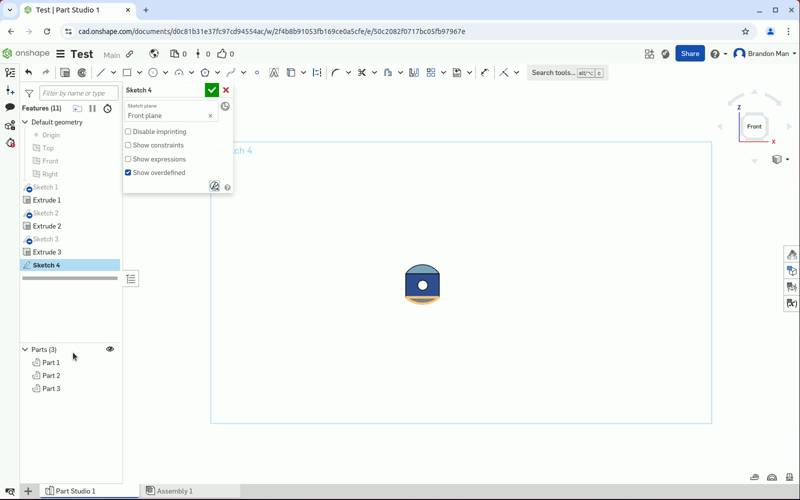
key(y)
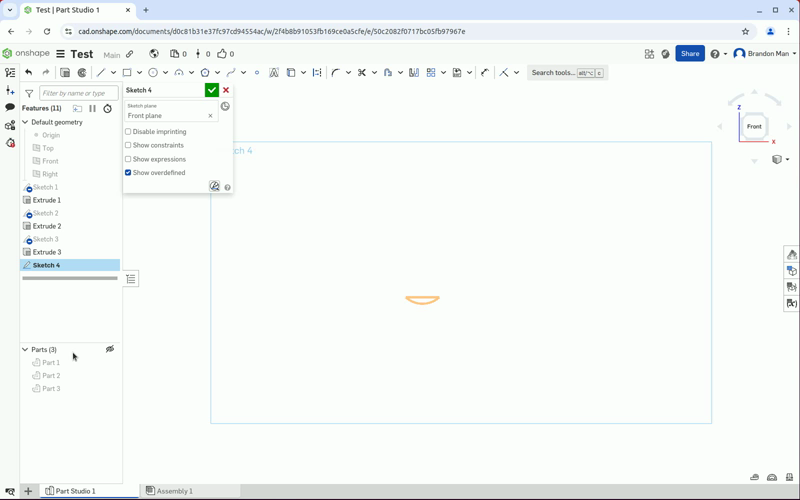
key(l)
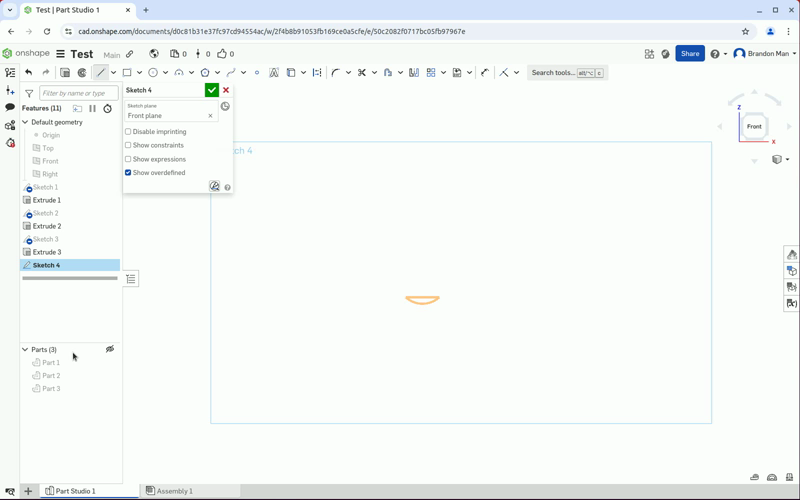
key_down(shift)
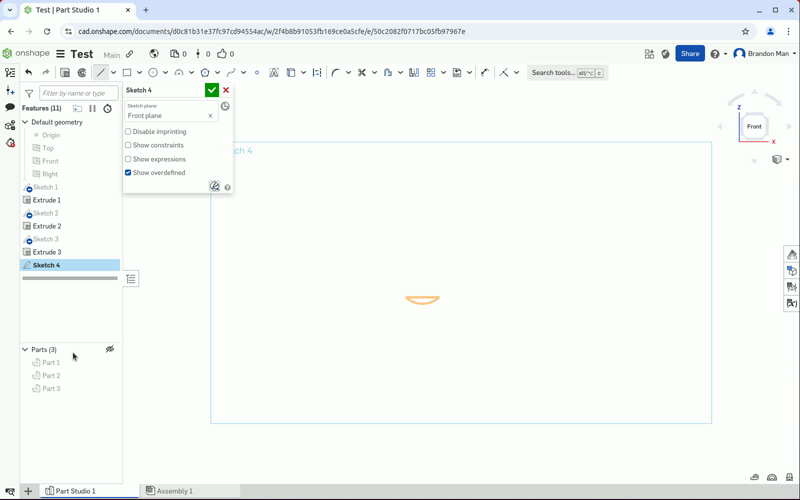
mouse_move(418, 288)
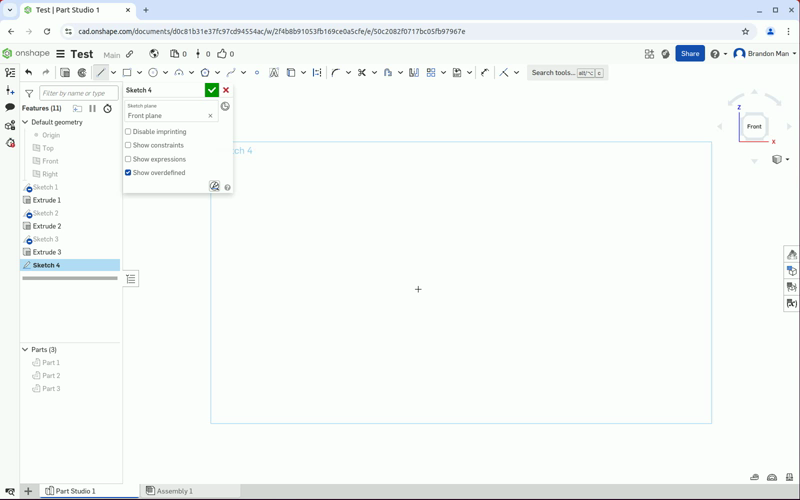
click(418, 288)
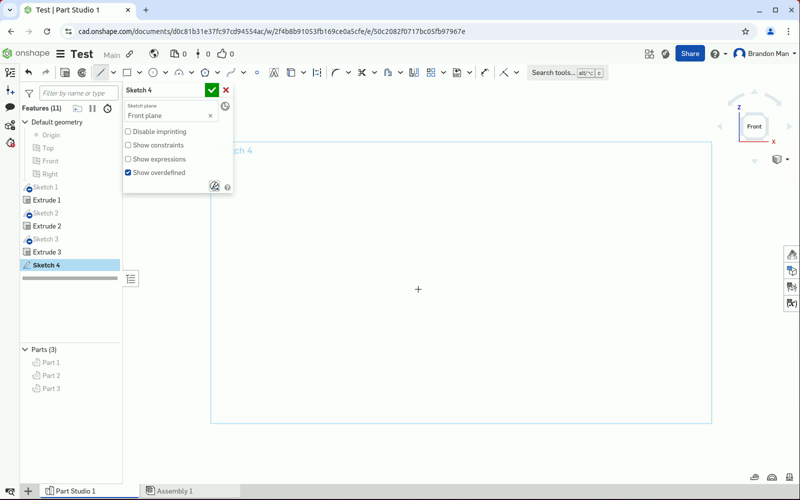
key_up(shift)
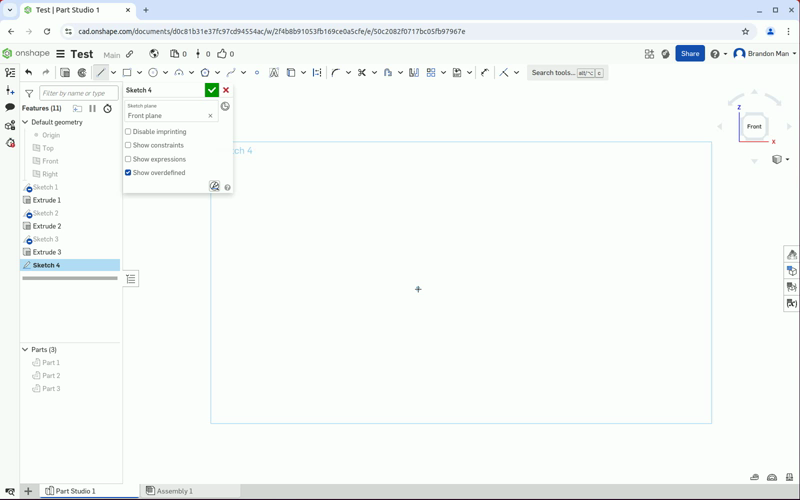
key_down(shift)
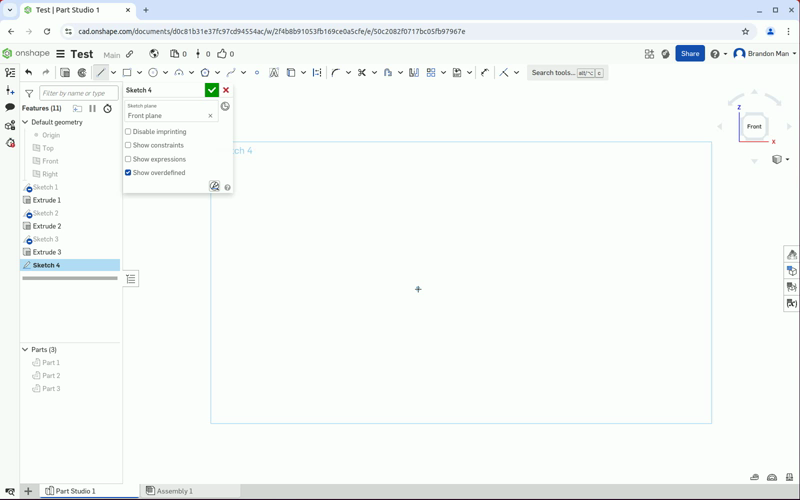
mouse_move(448, 288)
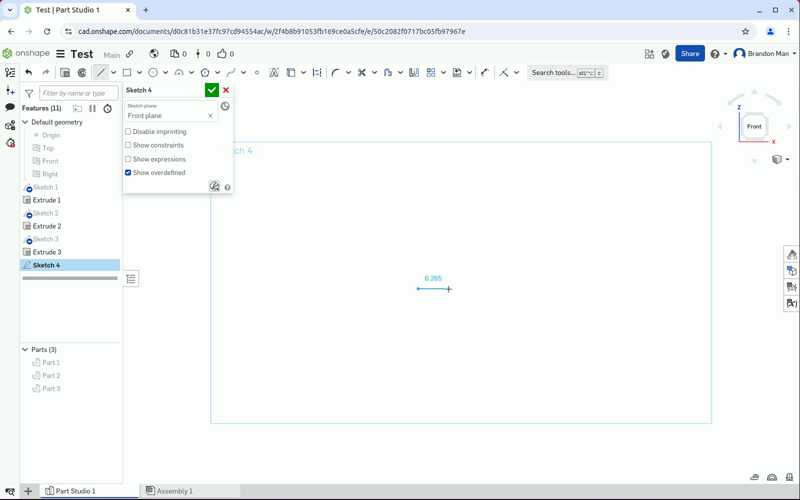
mouse_move(422, 288)
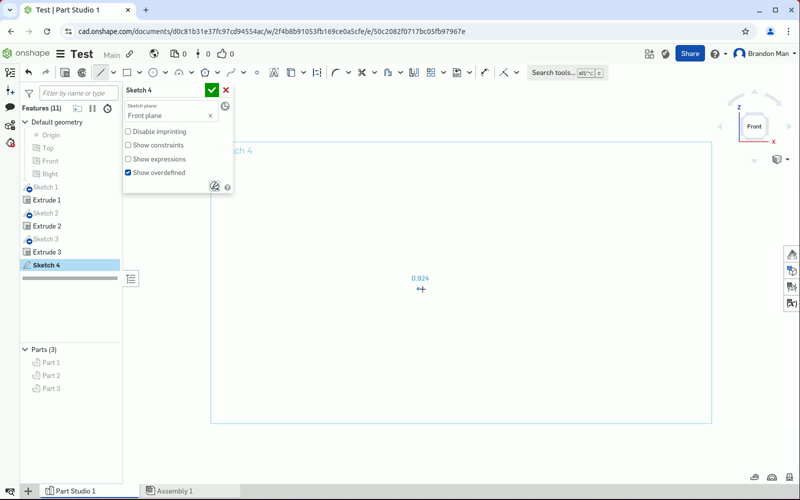
scroll(6)
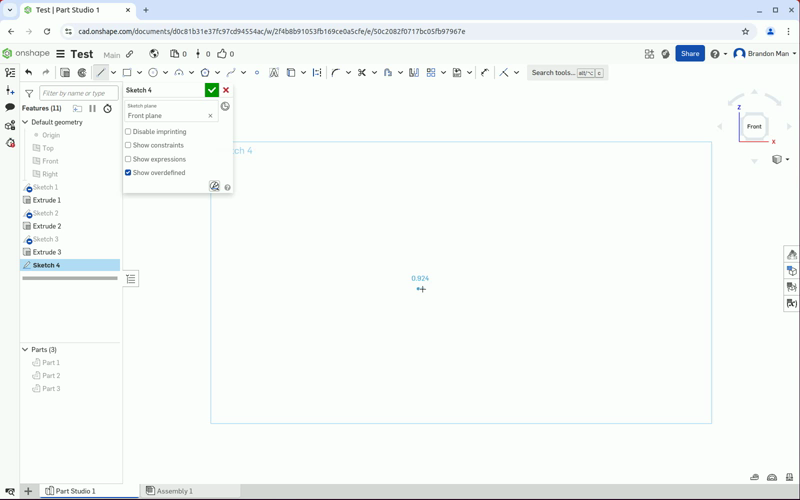
scroll(6)
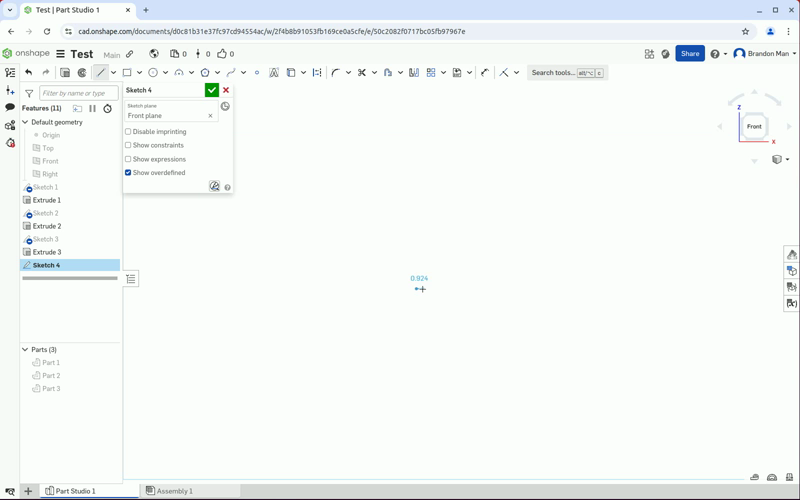
scroll(6)
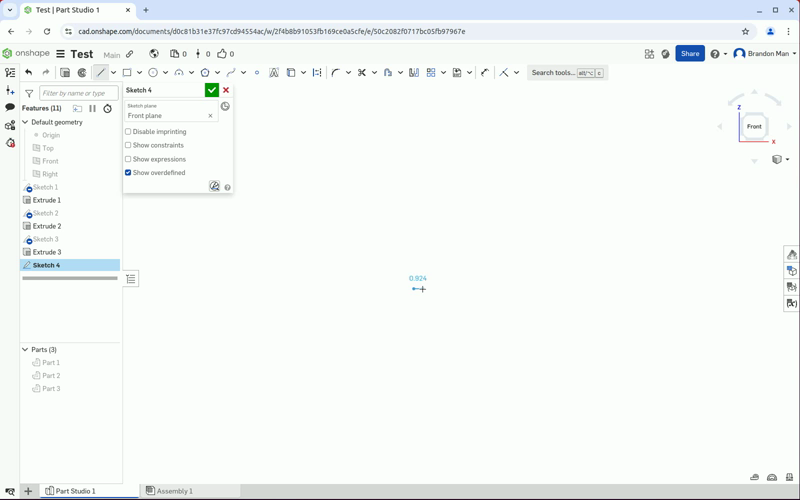
scroll(6)
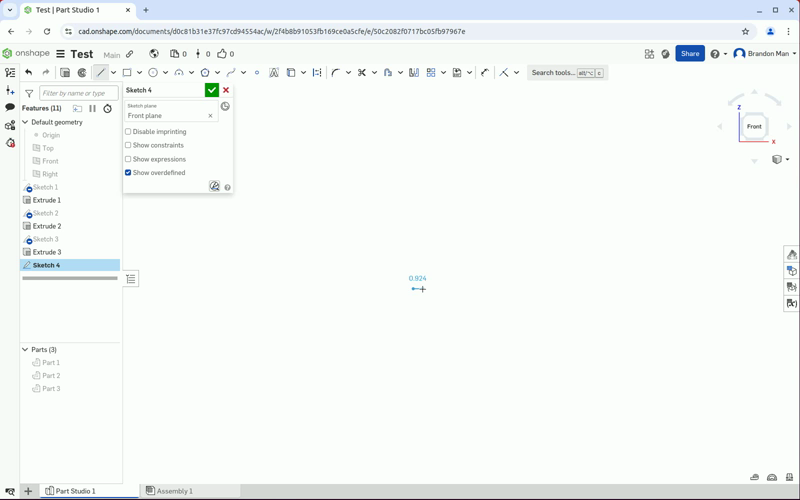
scroll(6)
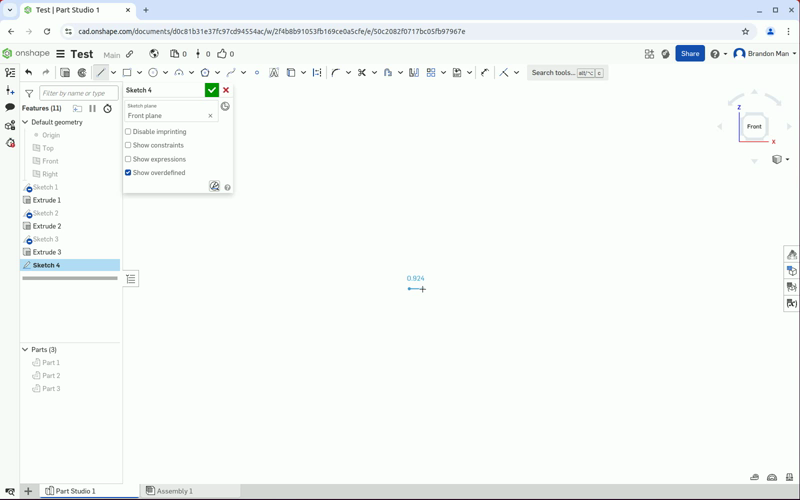
scroll(6)
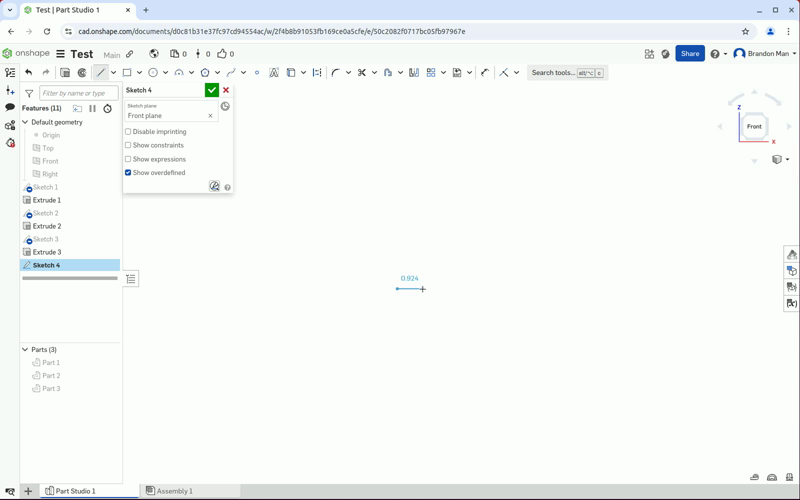
scroll(6)
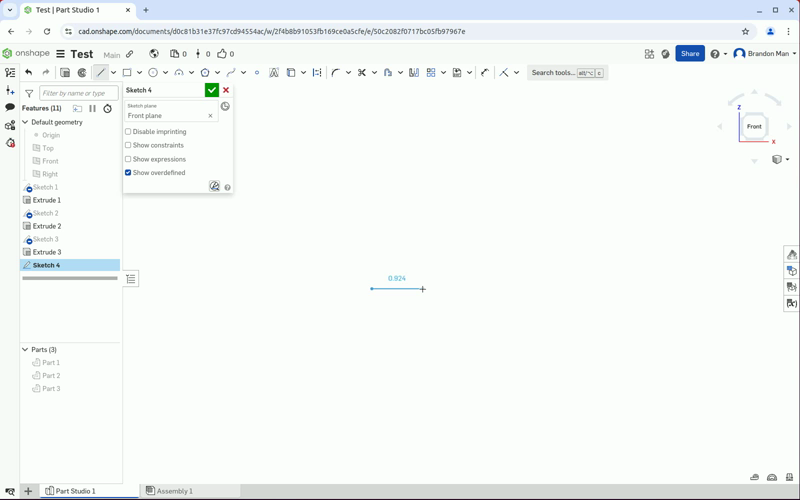
click(422, 288)
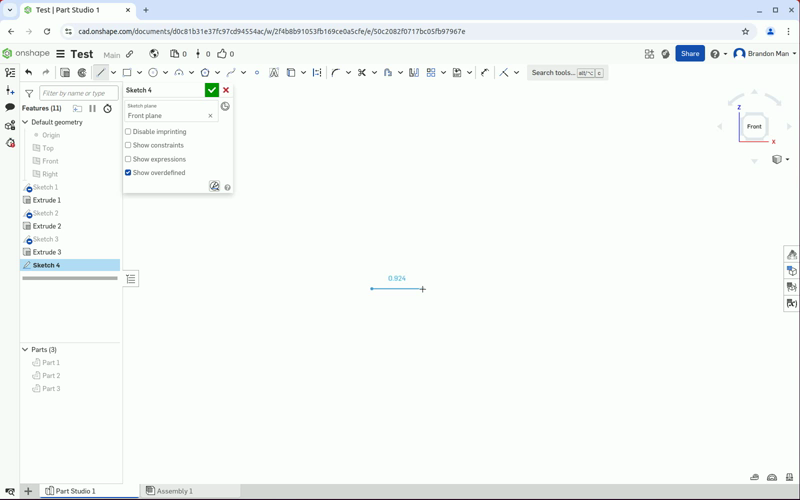
scroll(-6)
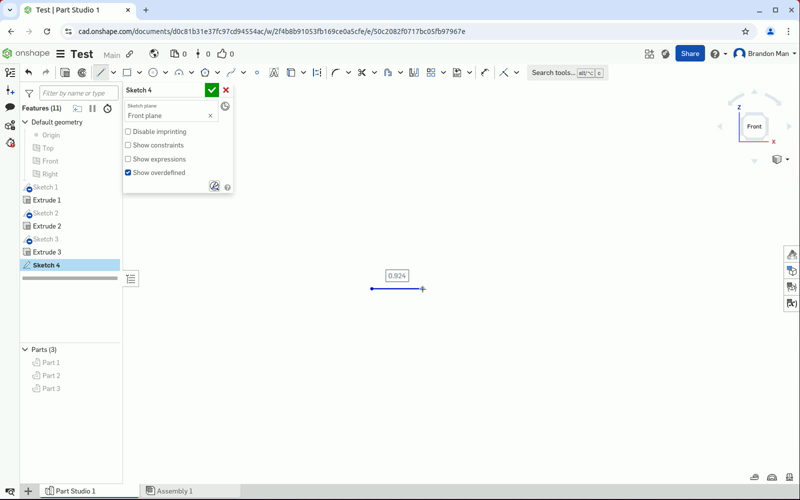
scroll(-6)
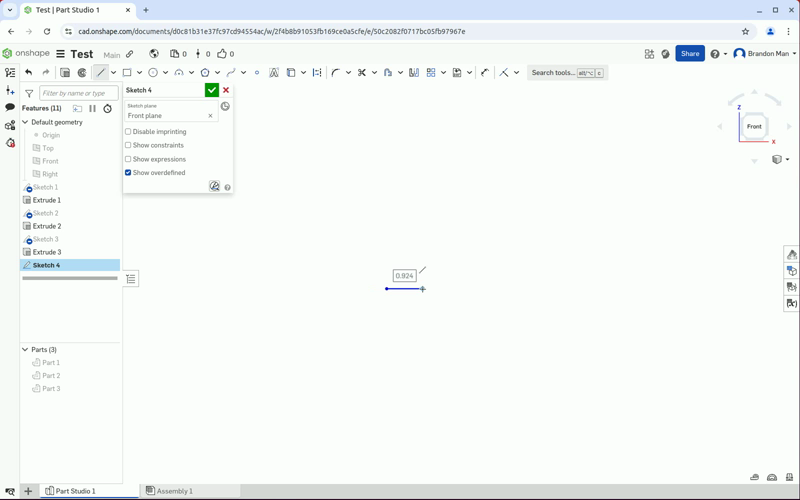
scroll(-6)
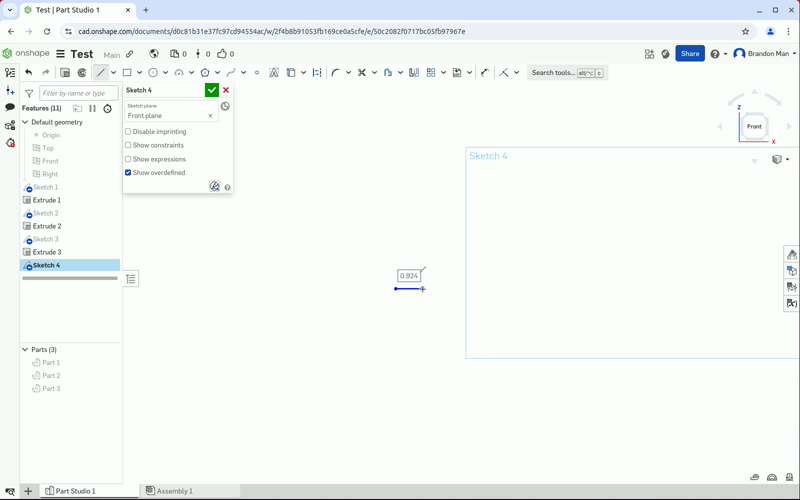
scroll(-6)
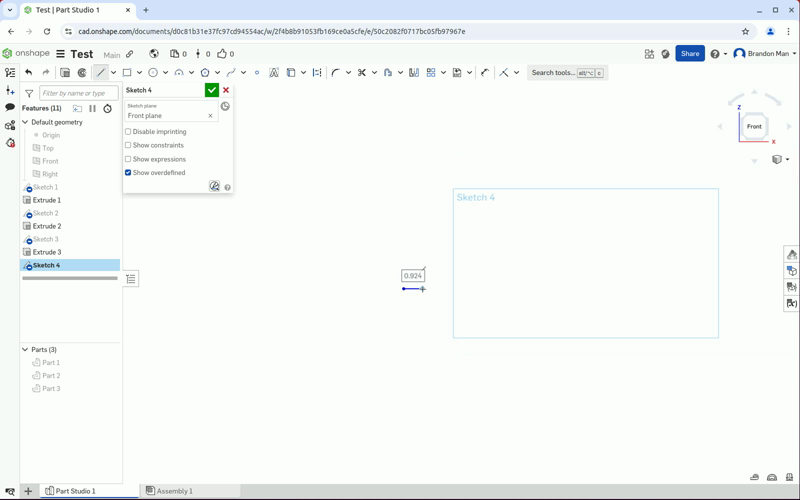
scroll(-6)
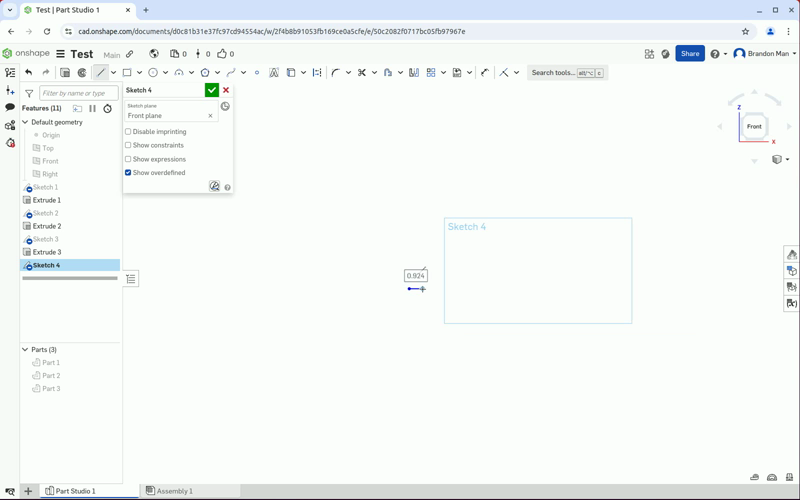
scroll(-6)
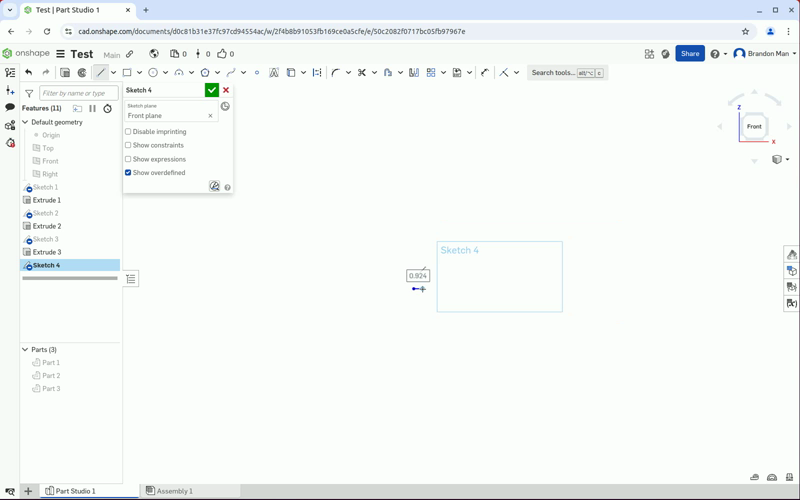
scroll(-6)
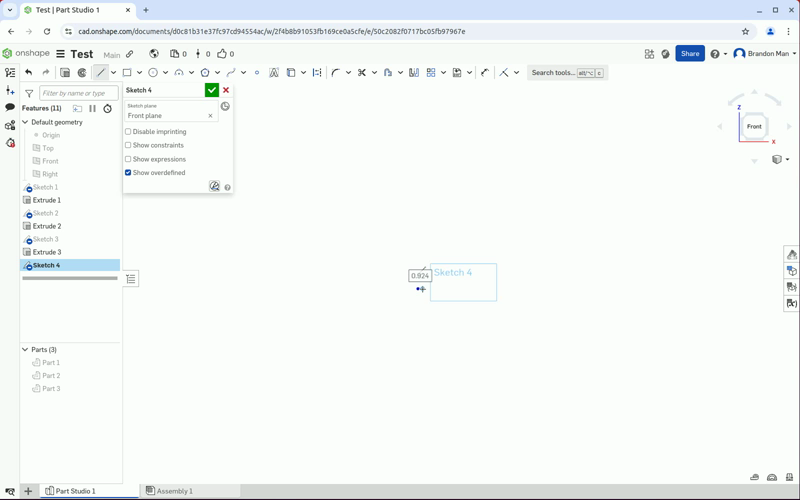
key_up(shift)
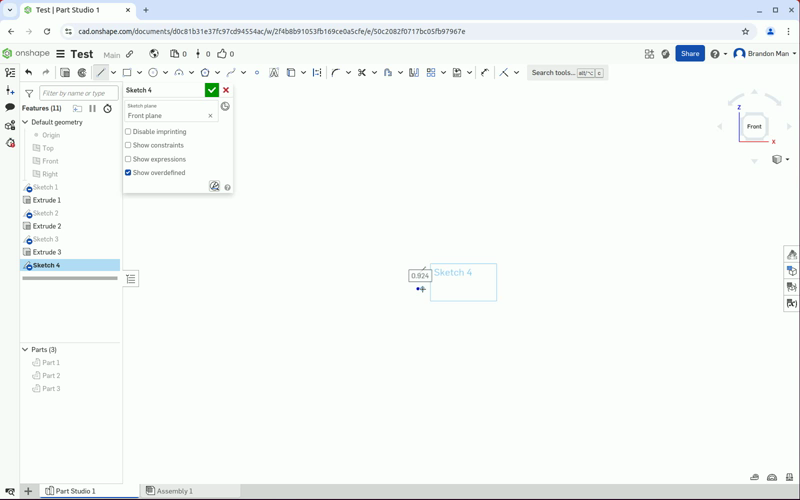
key_down(shift)
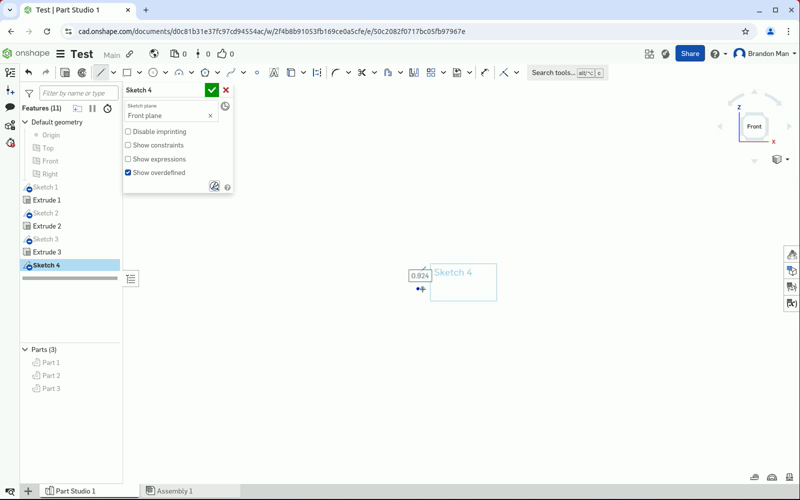
mouse_move(452, 288)
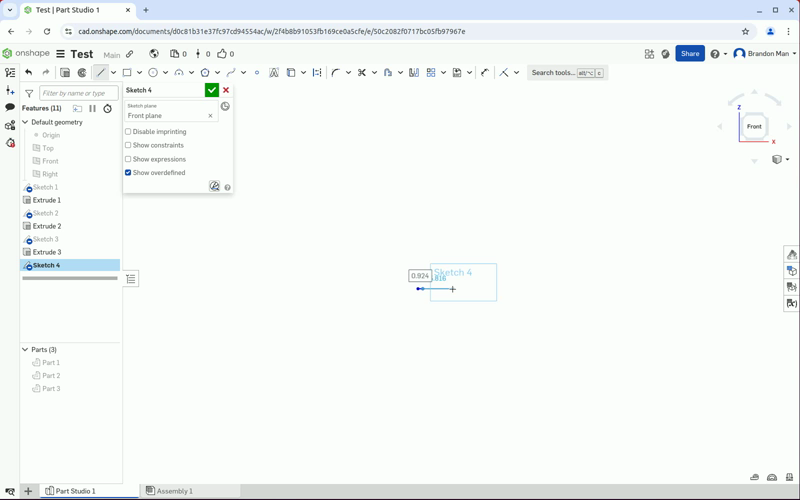
mouse_move(426, 288)
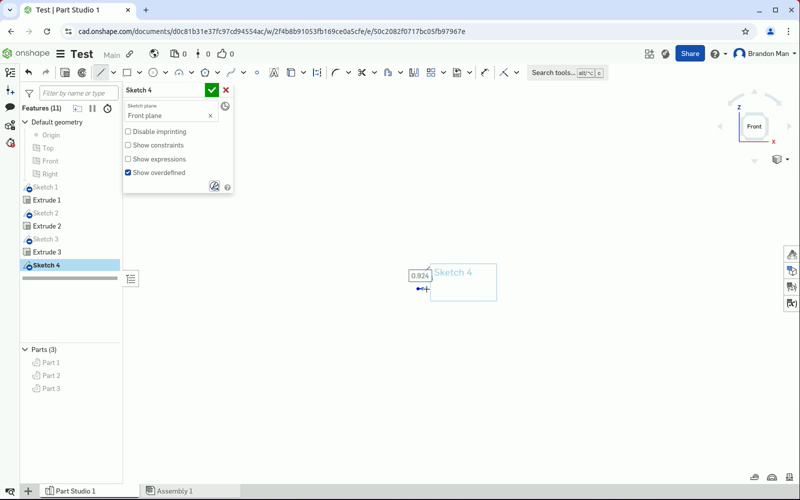
scroll(6)
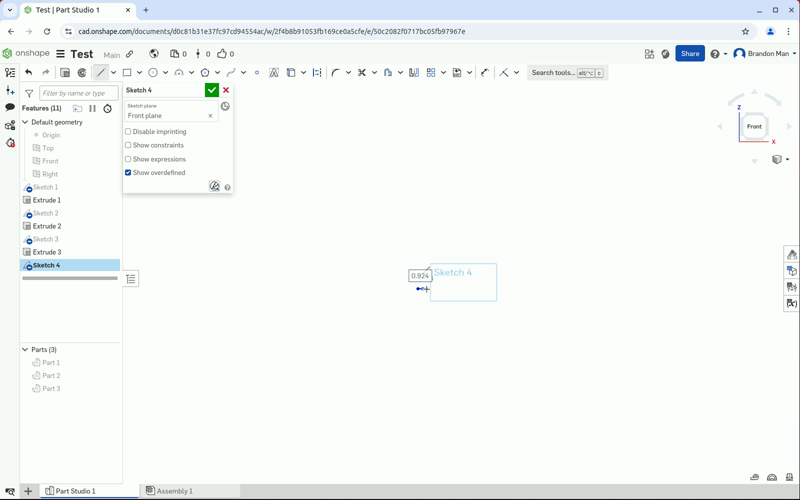
scroll(6)
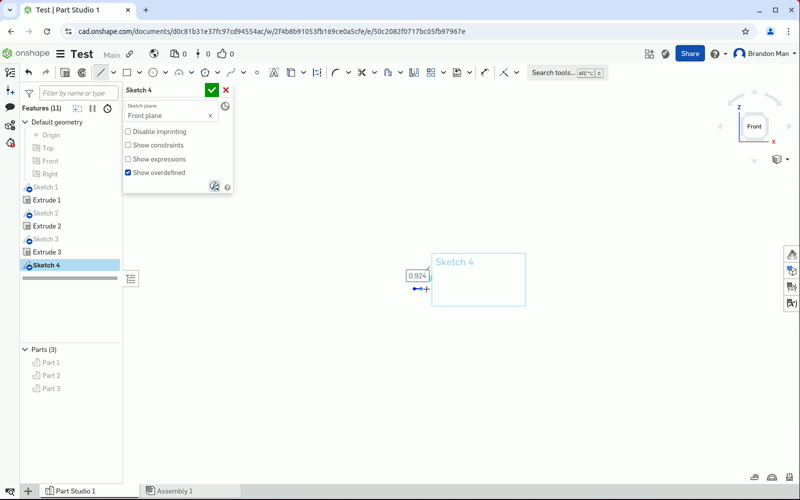
scroll(6)
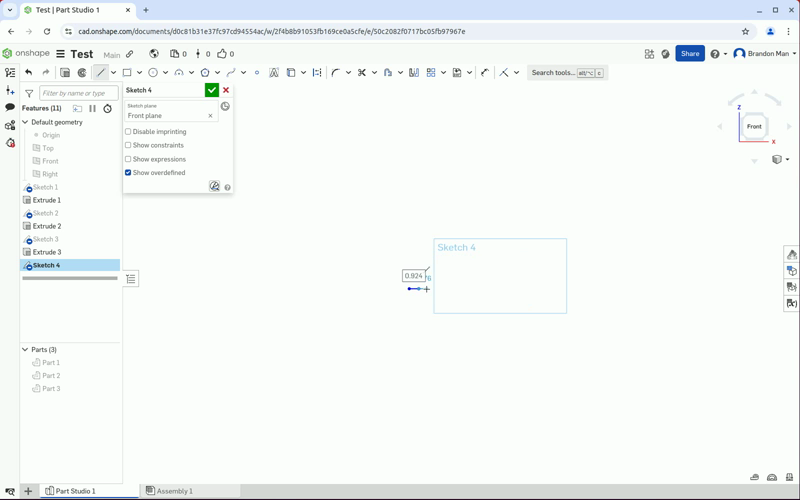
scroll(6)
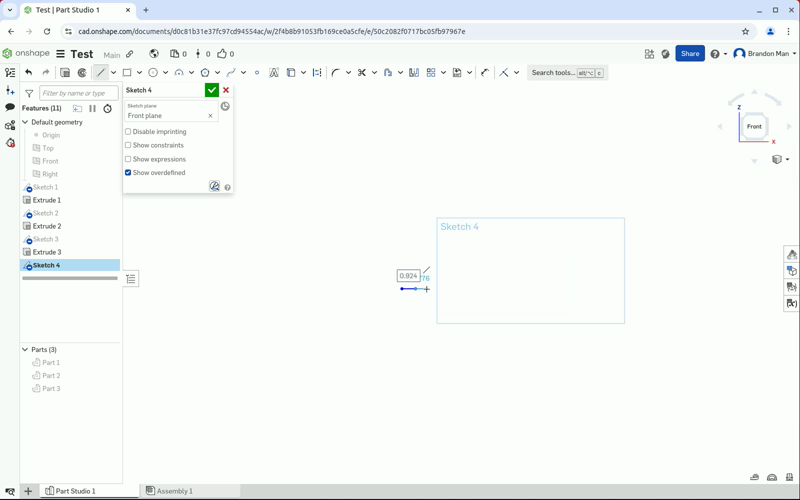
scroll(6)
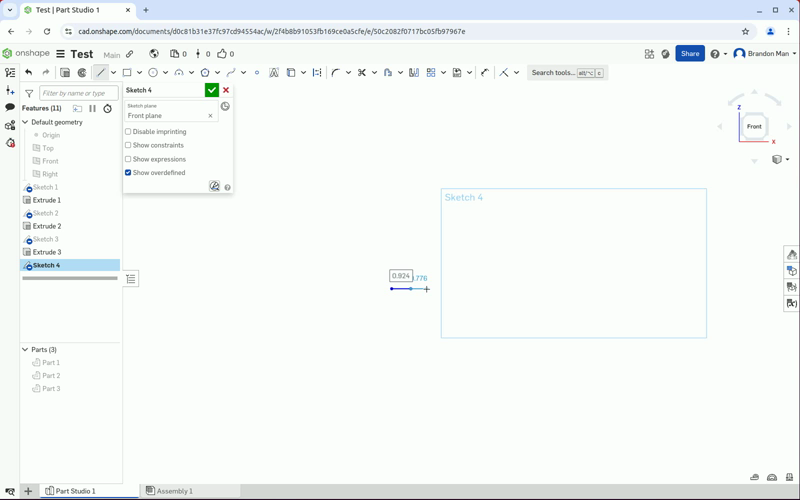
scroll(6)
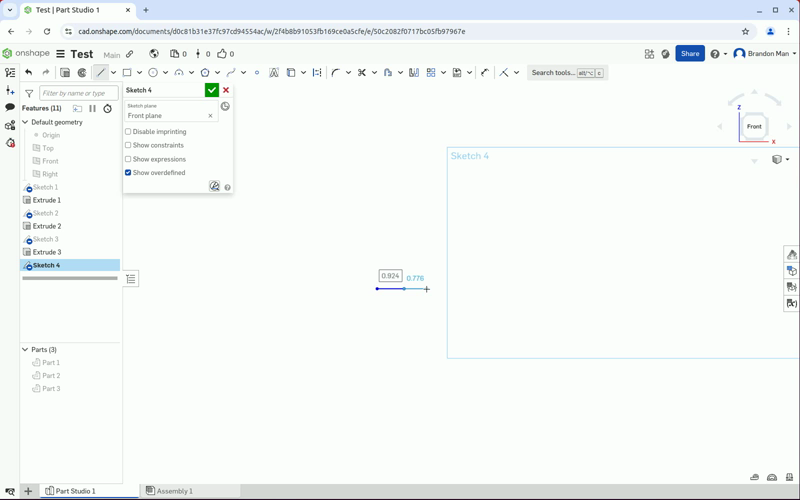
scroll(6)
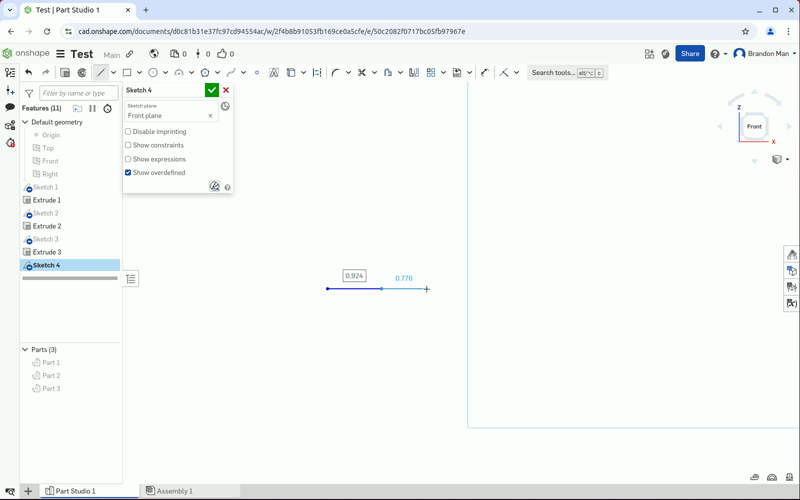
click(426, 288)
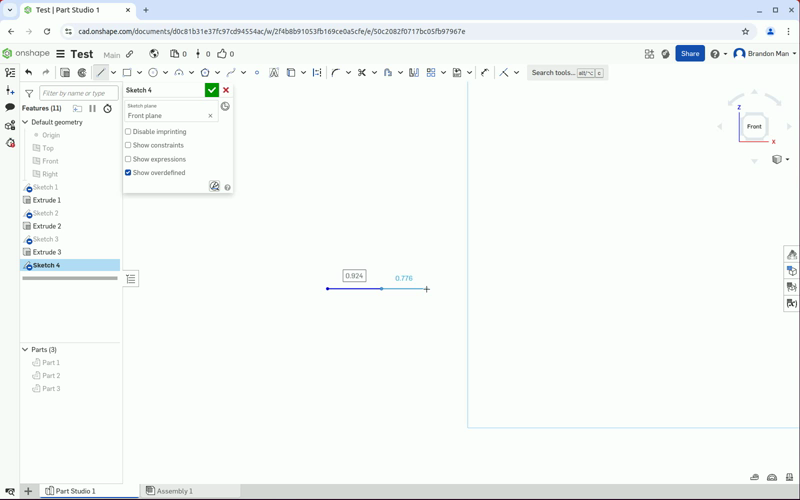
scroll(-6)
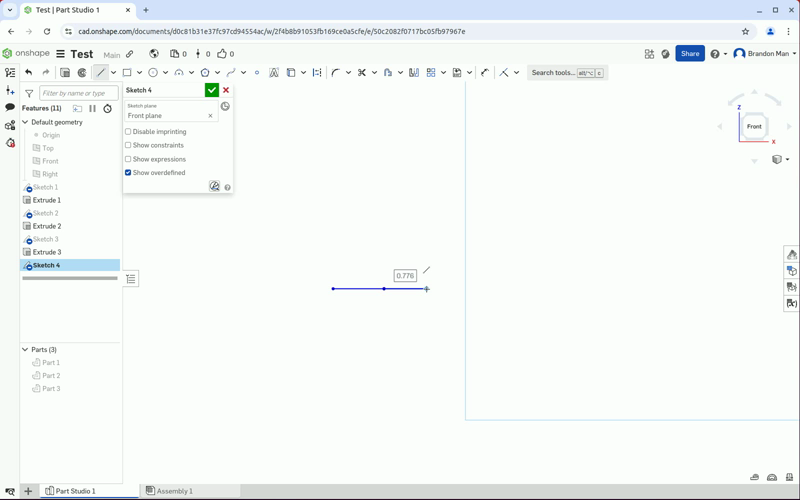
scroll(-6)
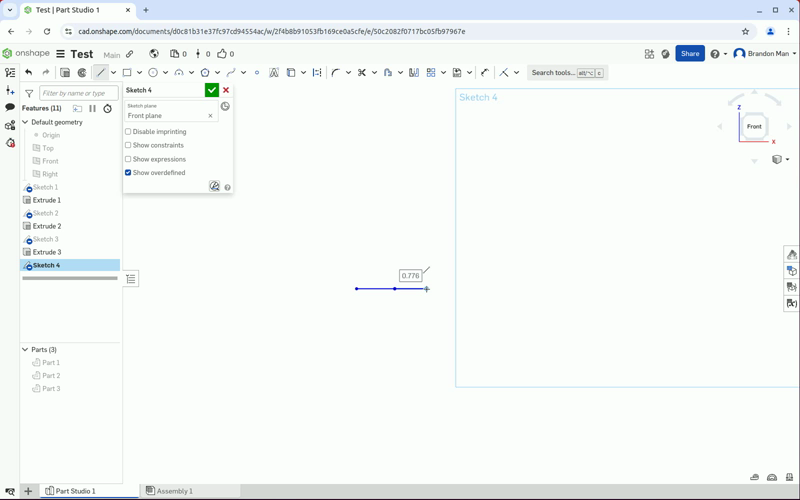
scroll(-6)
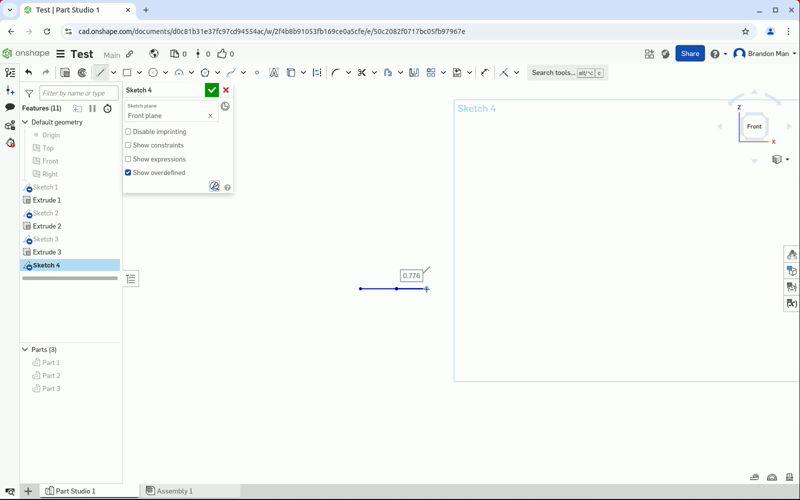
scroll(-6)
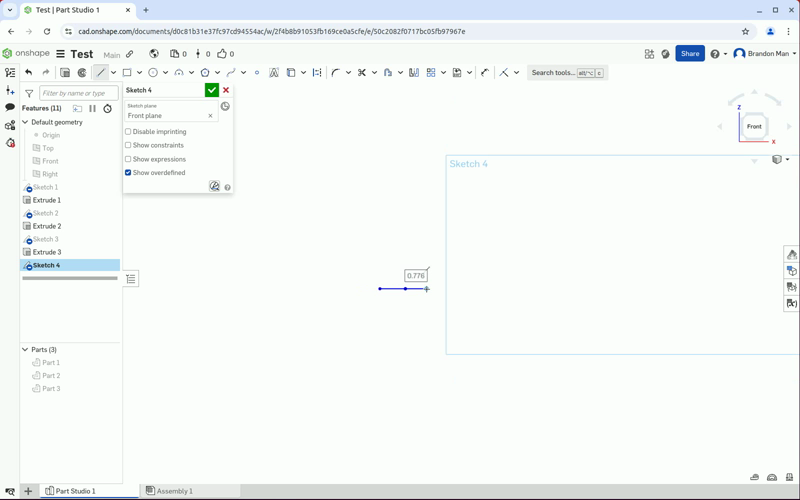
scroll(-6)
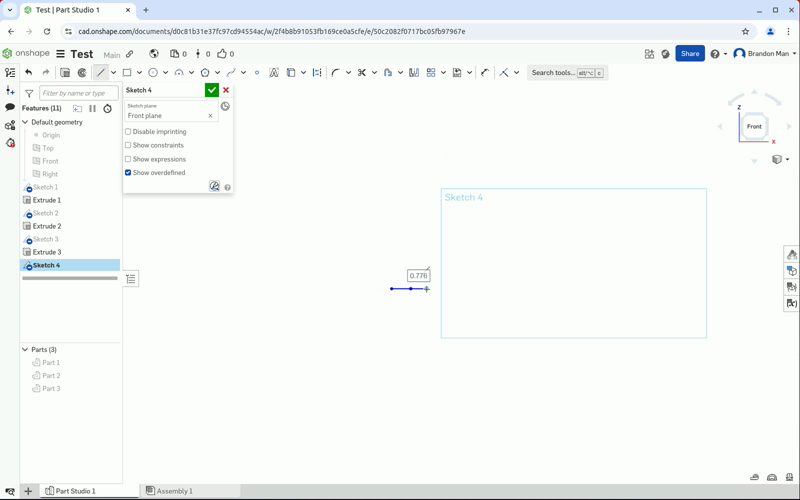
scroll(-6)
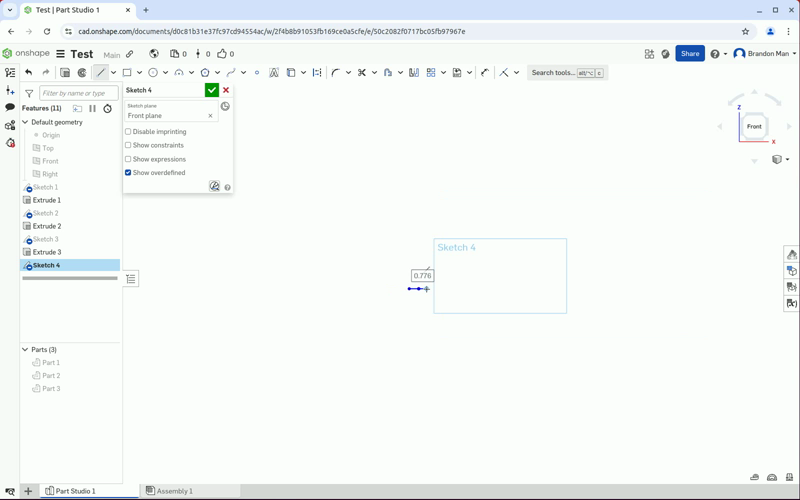
scroll(-6)
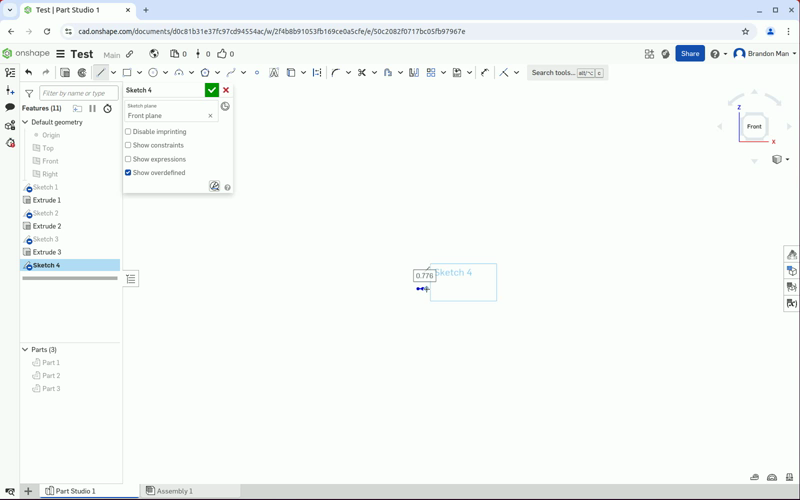
key_up(shift)
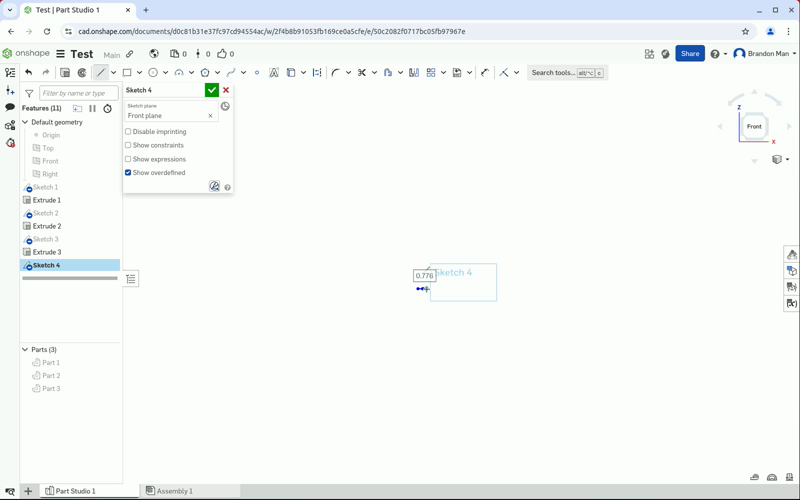
key(esc)
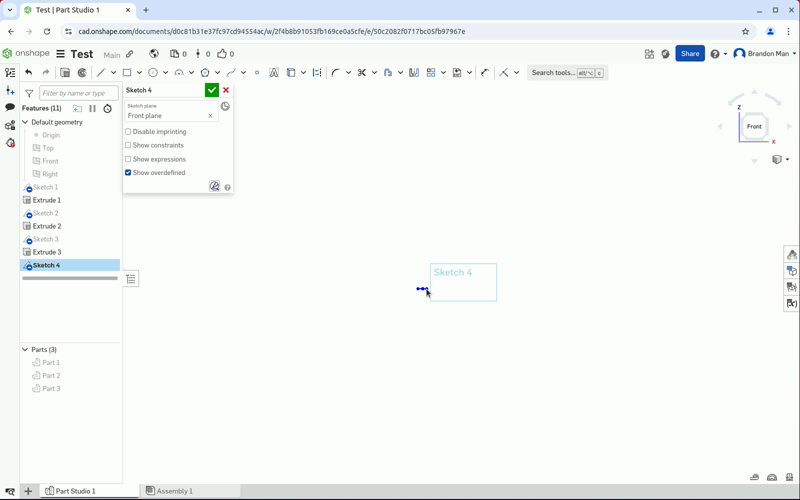
key(a)
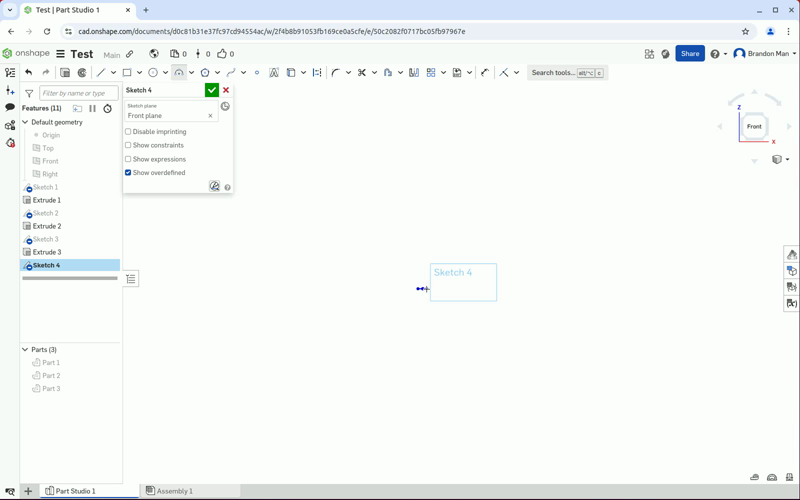
mouse_move(426, 288)
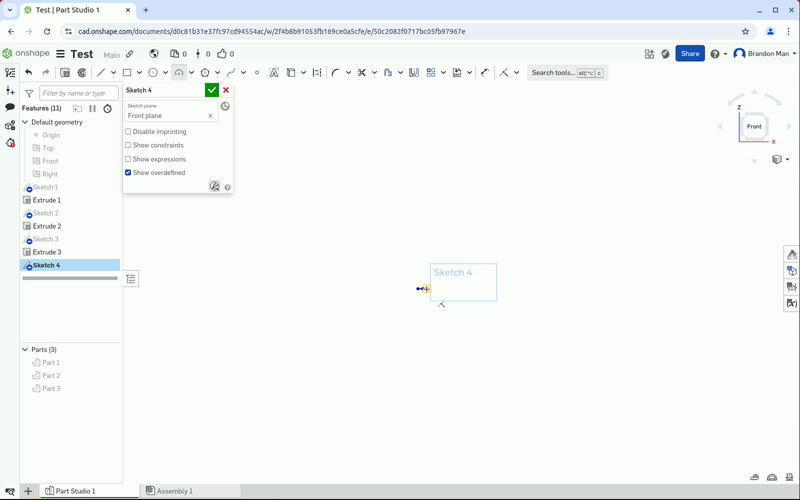
scroll(6)
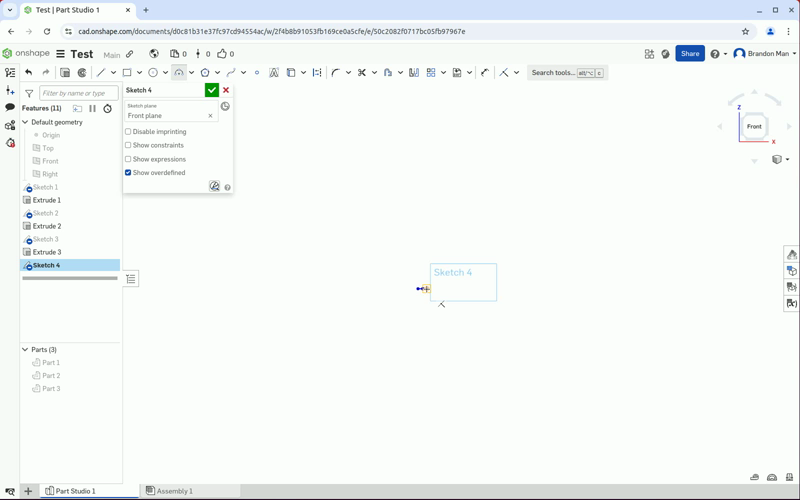
scroll(6)
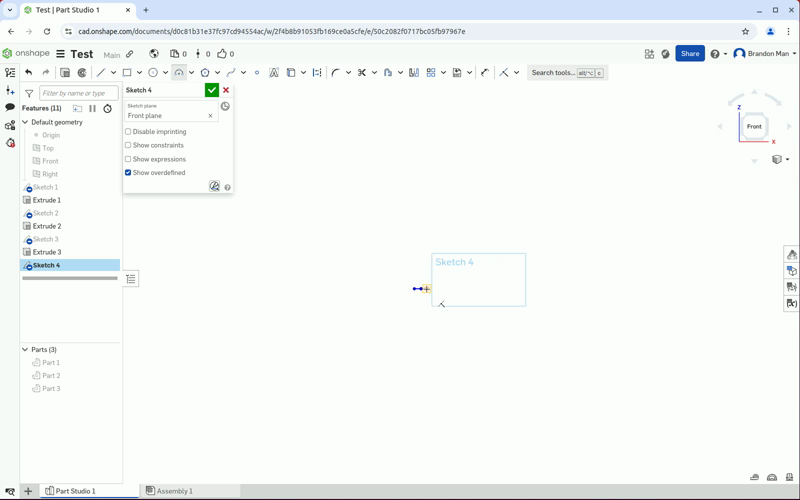
scroll(6)
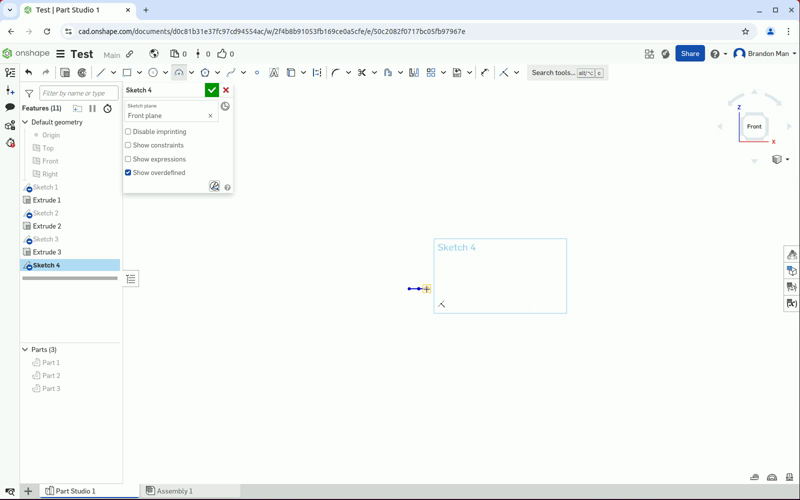
scroll(6)
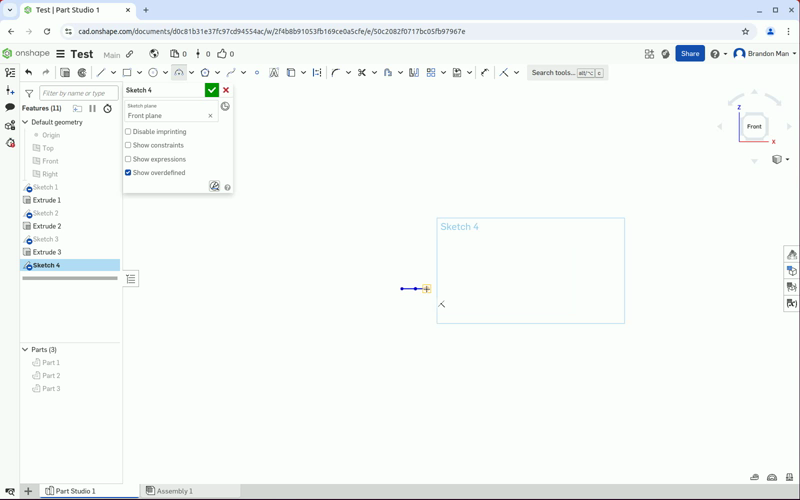
scroll(6)
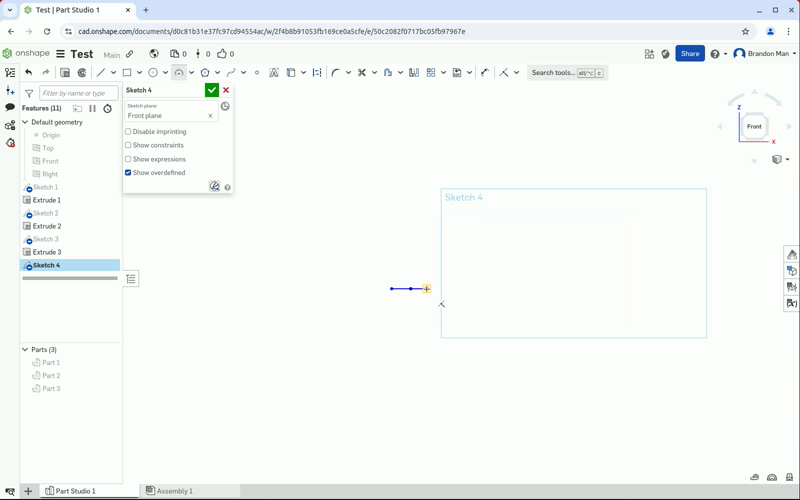
scroll(6)
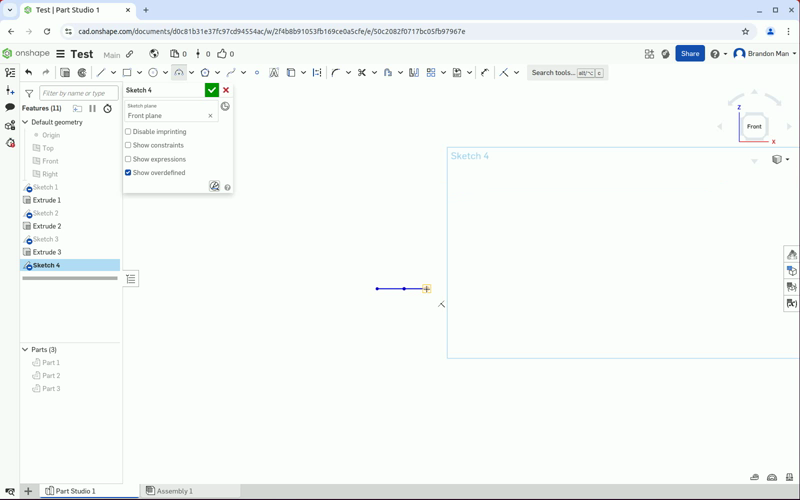
scroll(6)
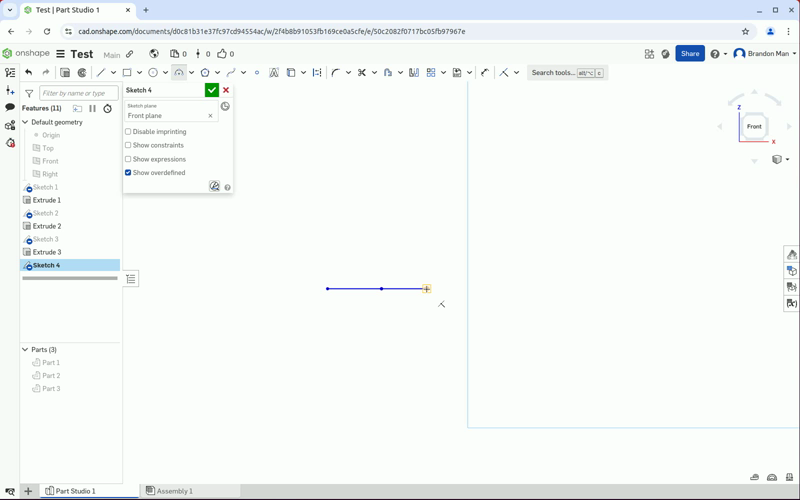
click(426, 288)
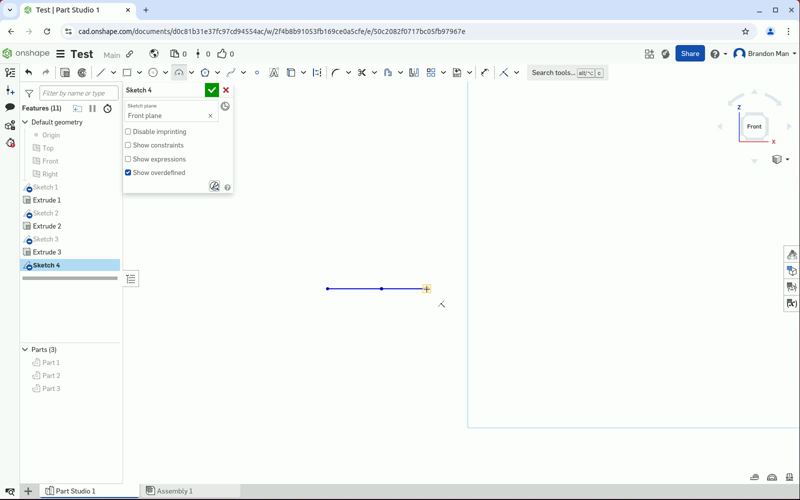
scroll(-6)
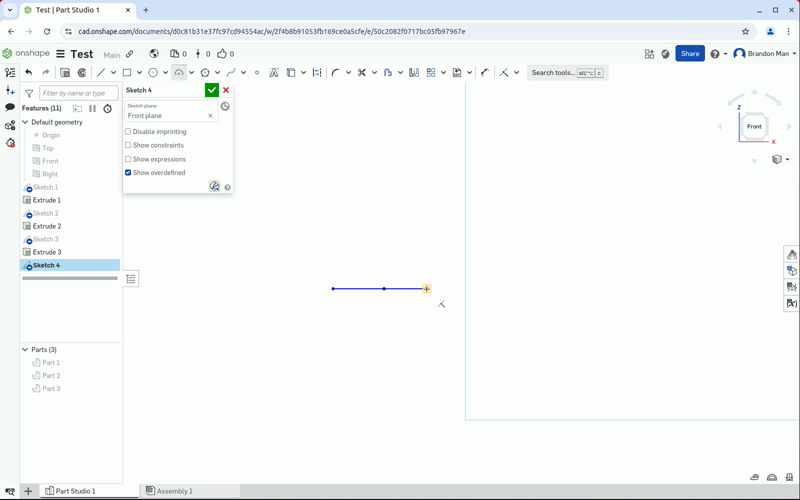
scroll(-6)
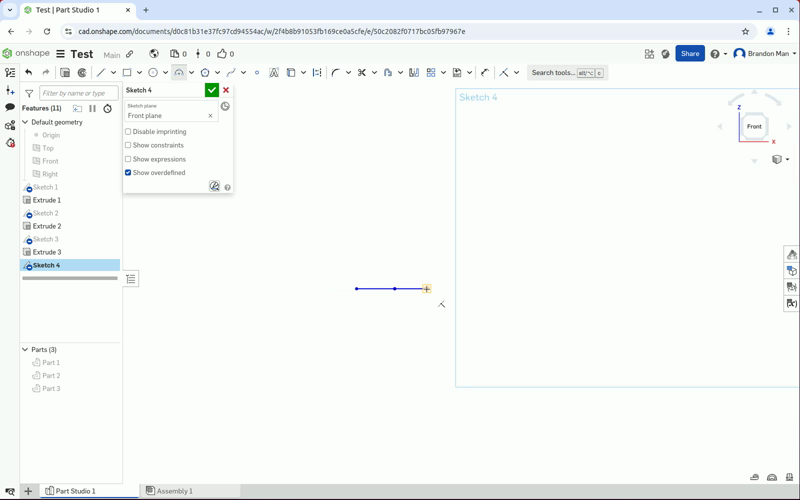
scroll(-6)
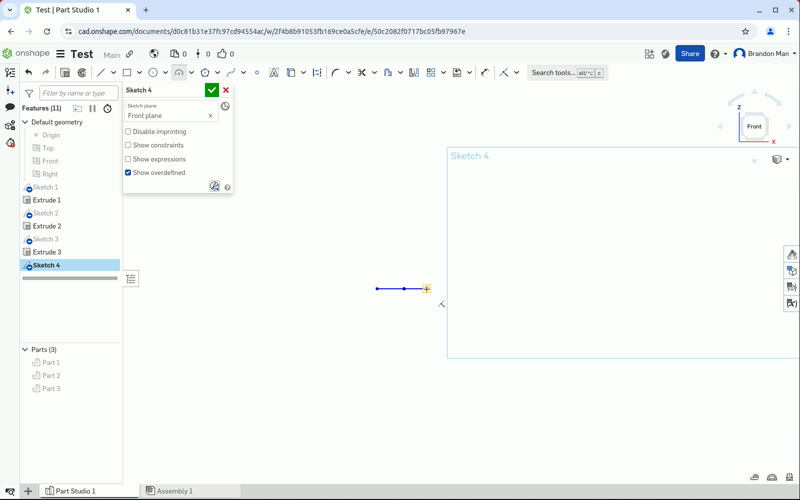
scroll(-6)
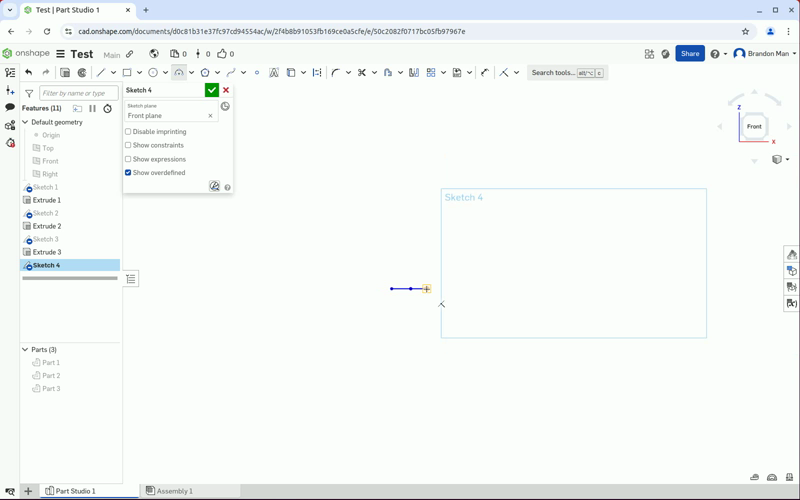
scroll(-6)
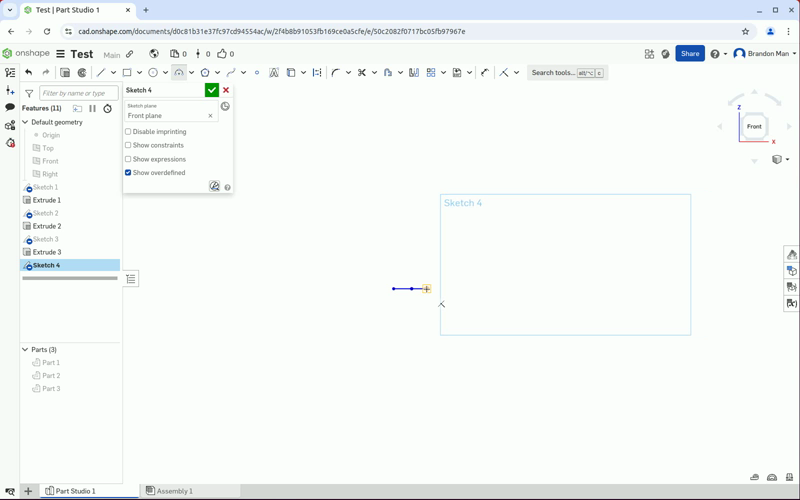
scroll(-6)
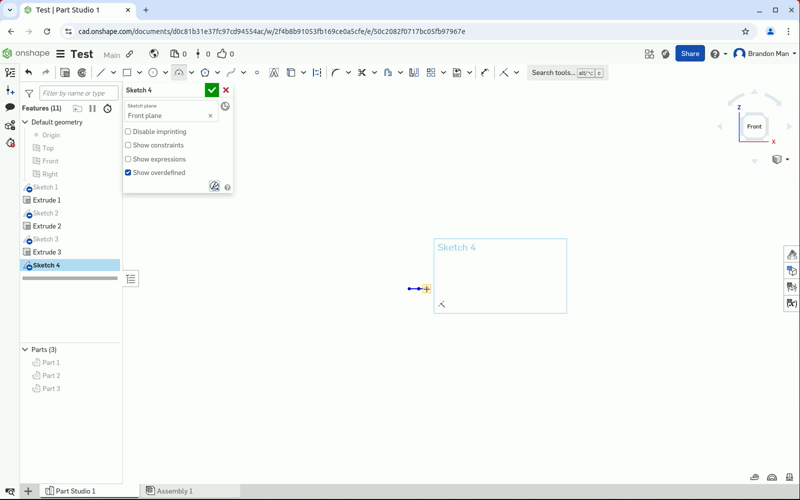
scroll(-6)
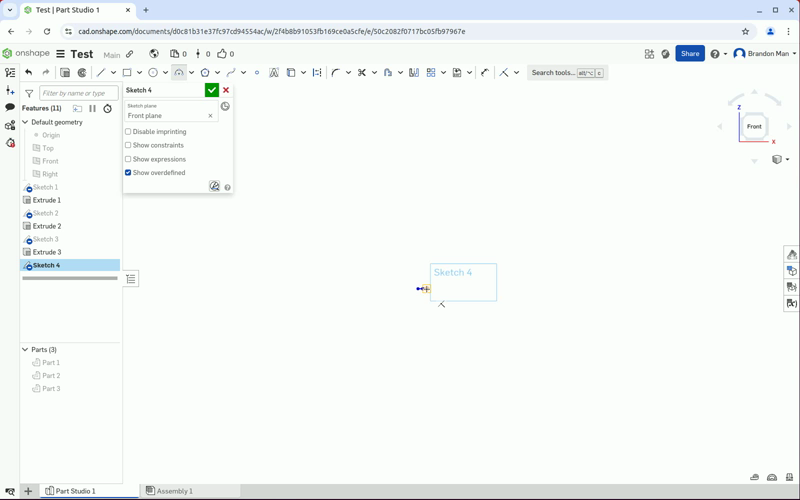
mouse_move(418, 288)
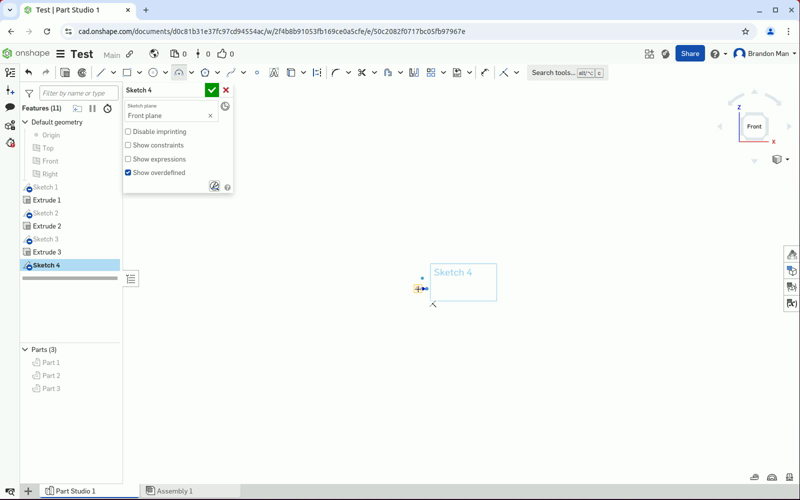
scroll(6)
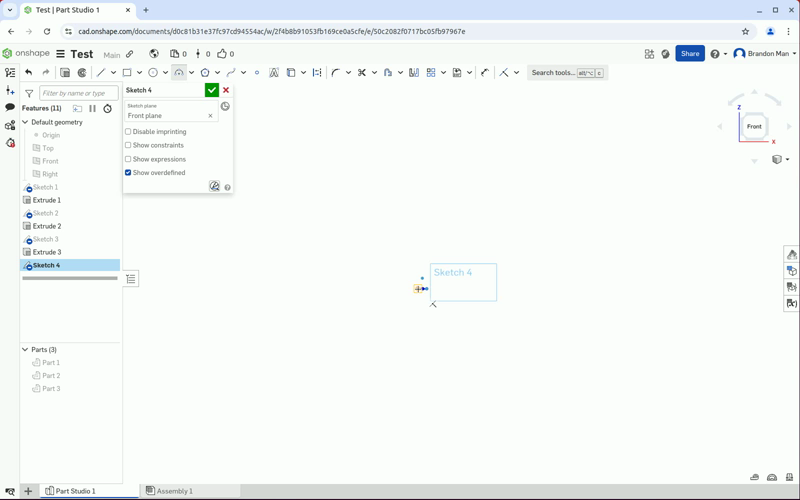
scroll(6)
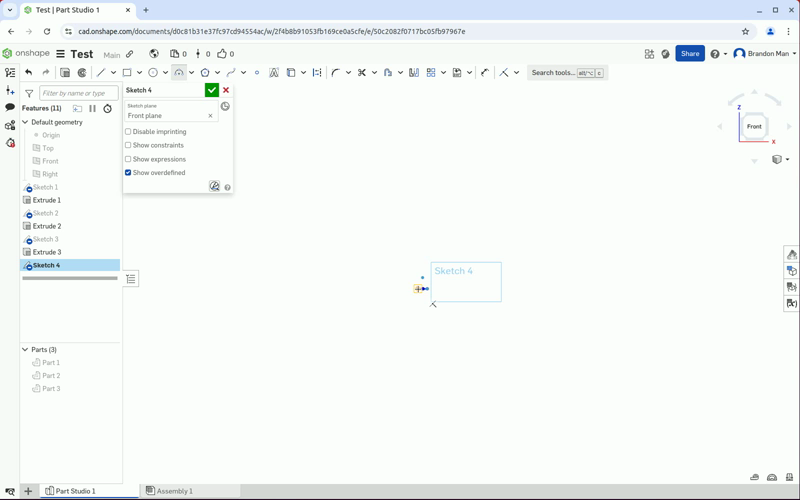
scroll(6)
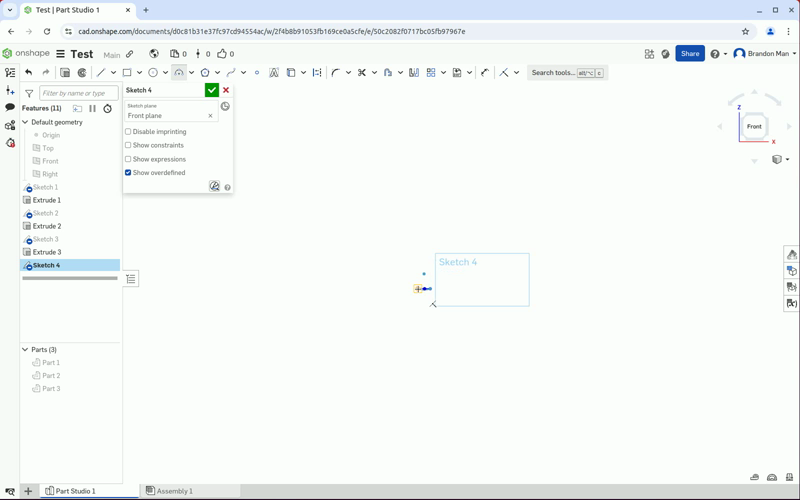
scroll(6)
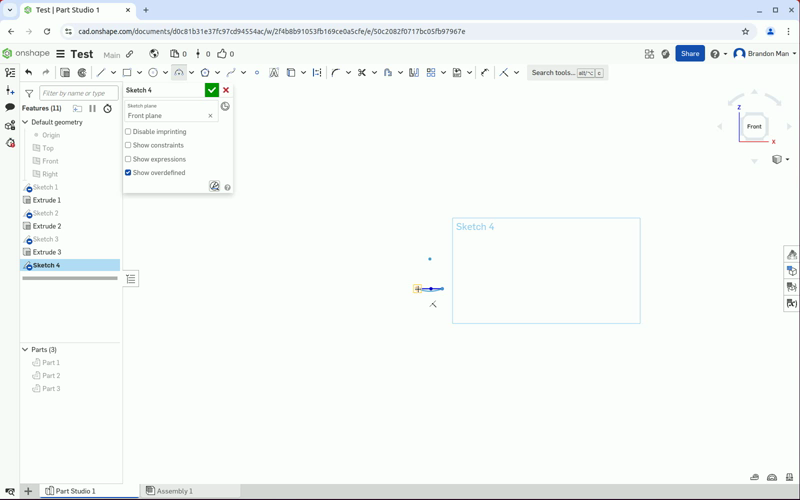
scroll(6)
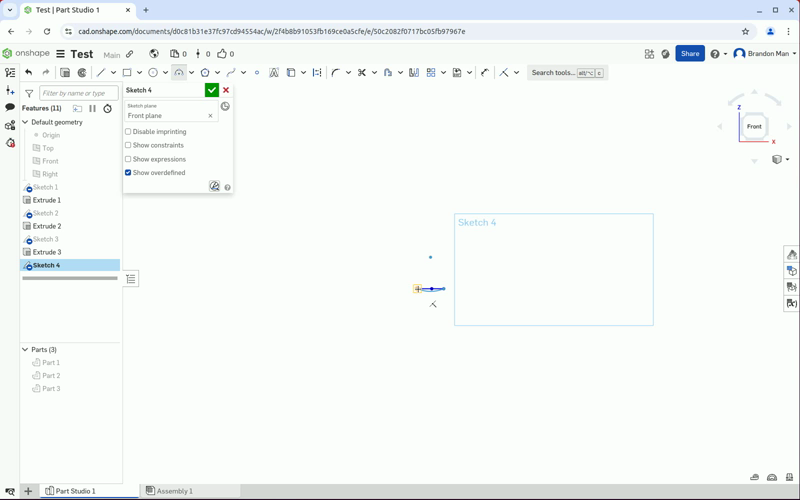
scroll(6)
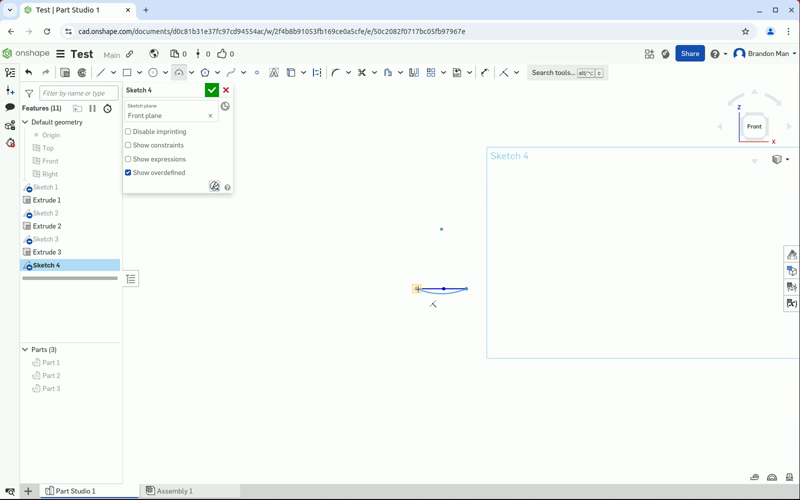
scroll(6)
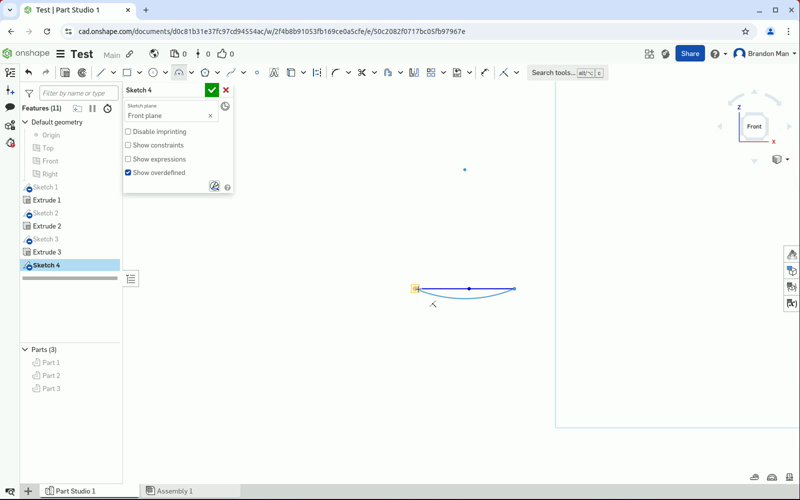
click(418, 288)
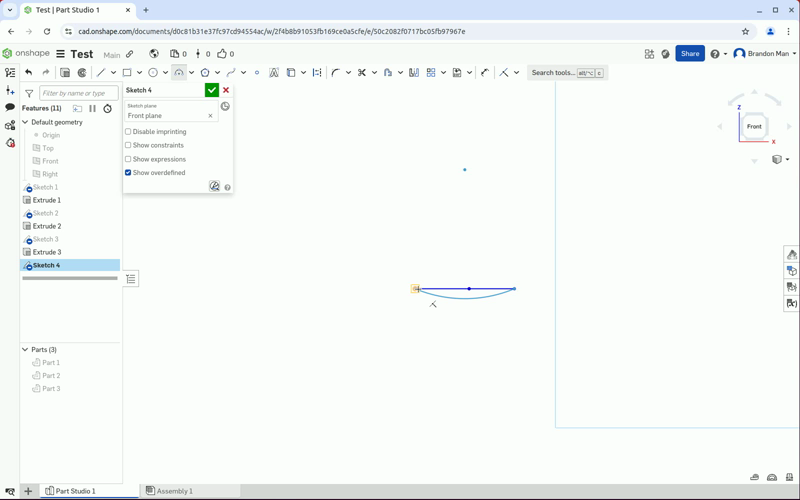
scroll(-6)
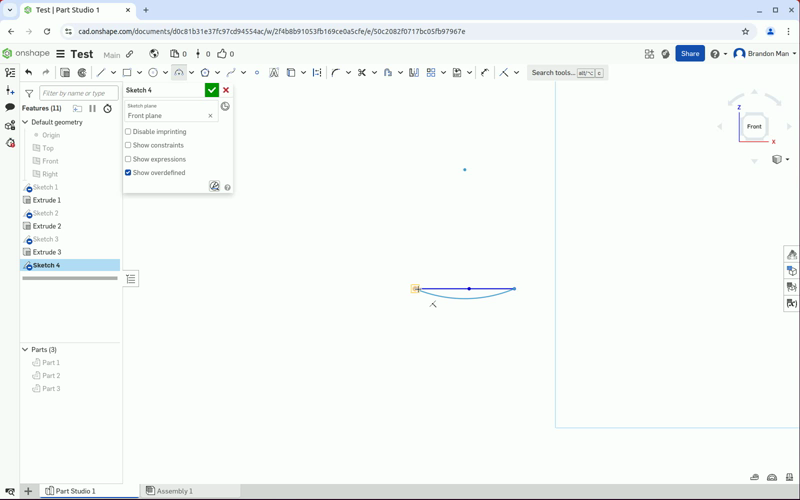
scroll(-6)
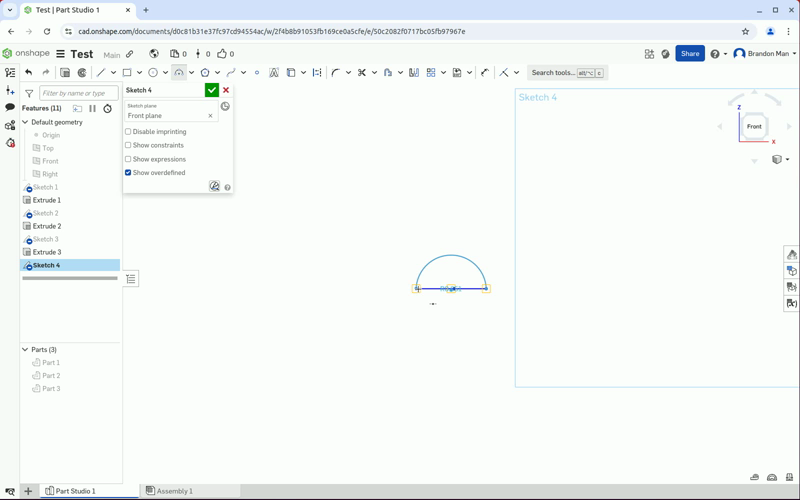
scroll(-6)
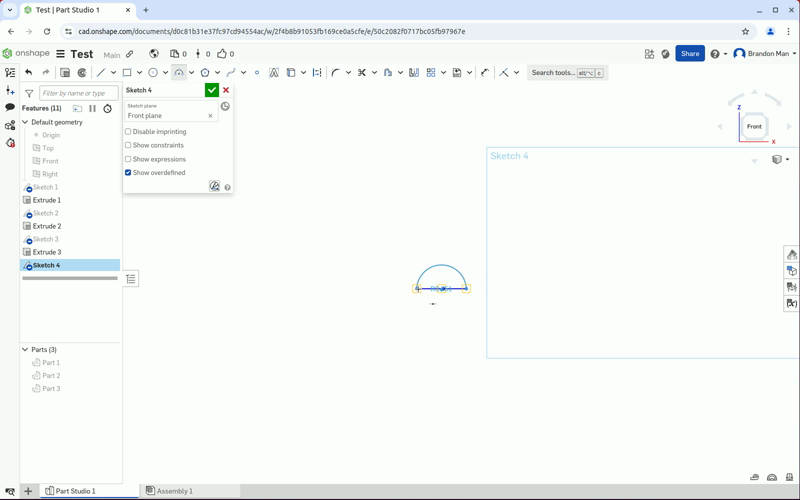
scroll(-6)
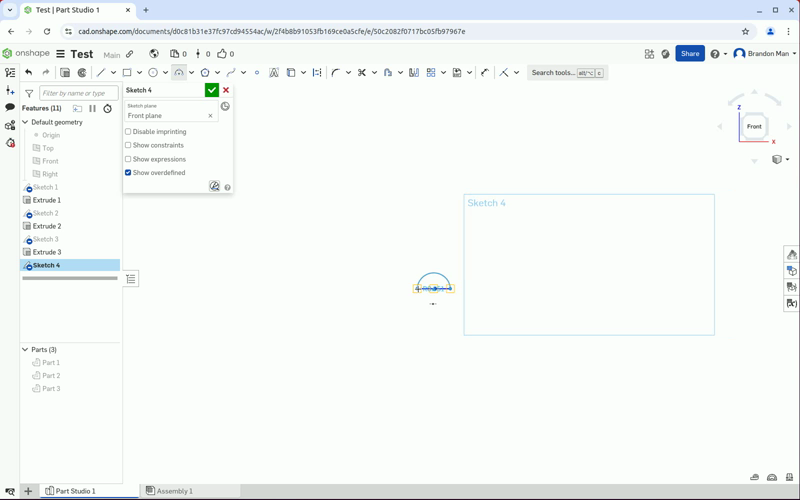
scroll(-6)
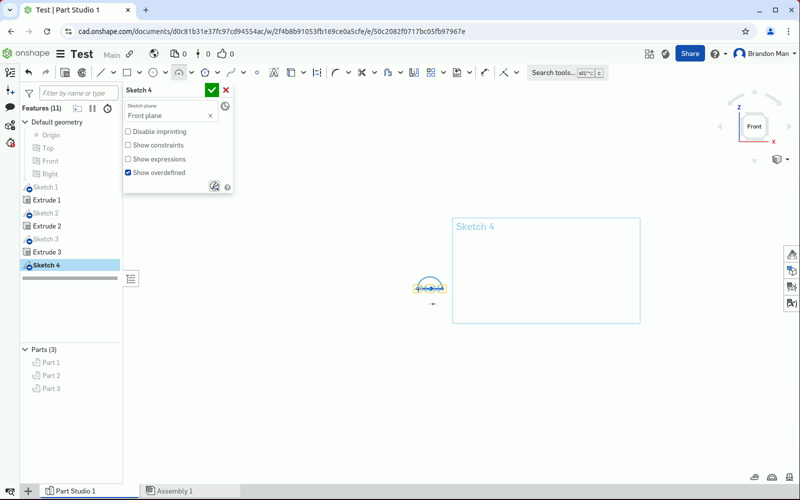
scroll(-6)
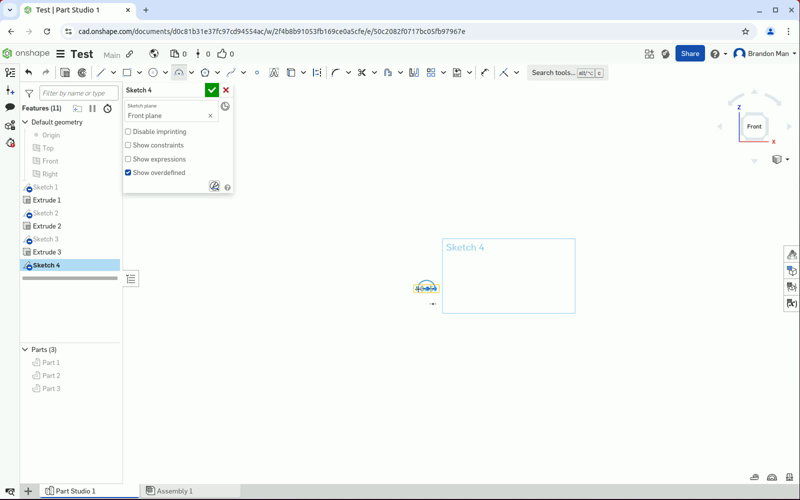
scroll(-6)
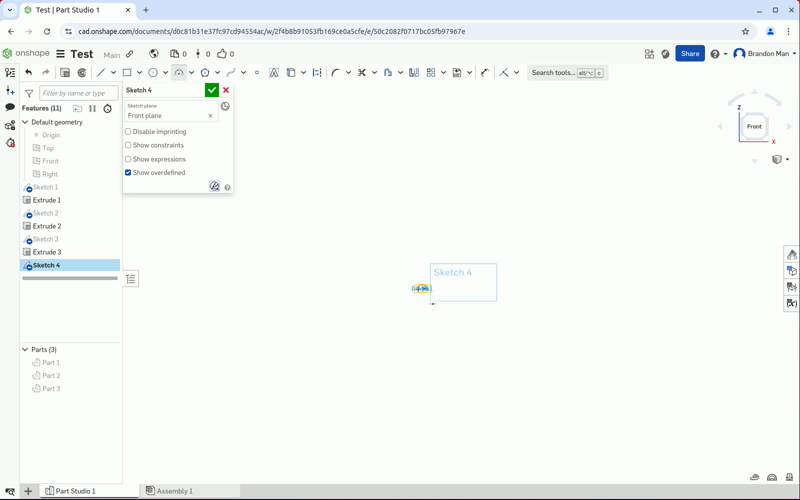
key_down(shift)
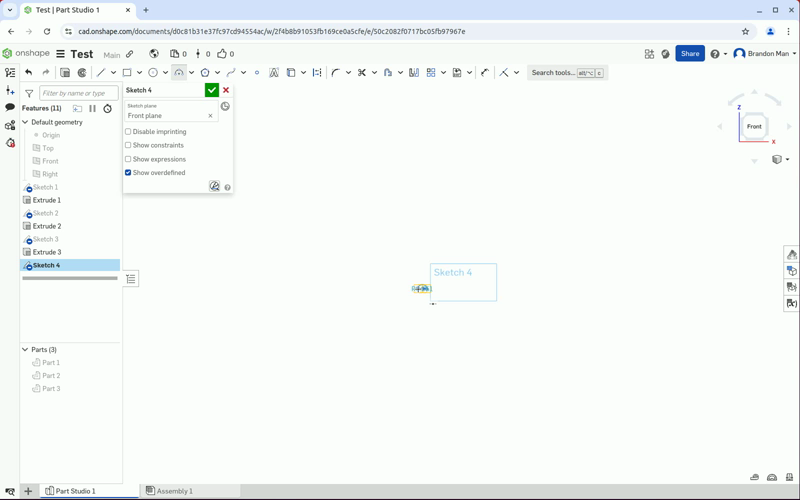
mouse_move(422, 279)
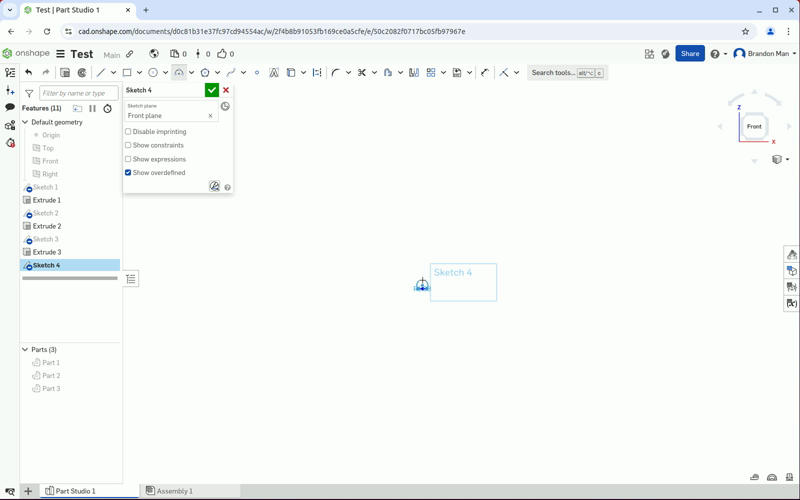
click(422, 279)
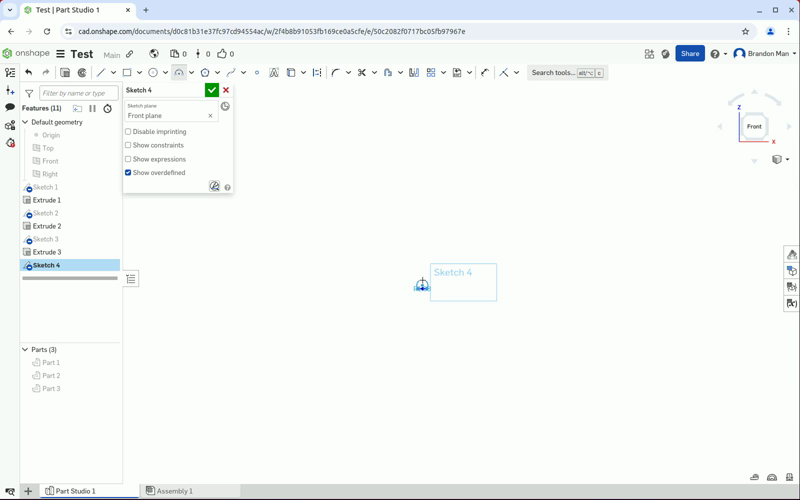
key_up(shift)
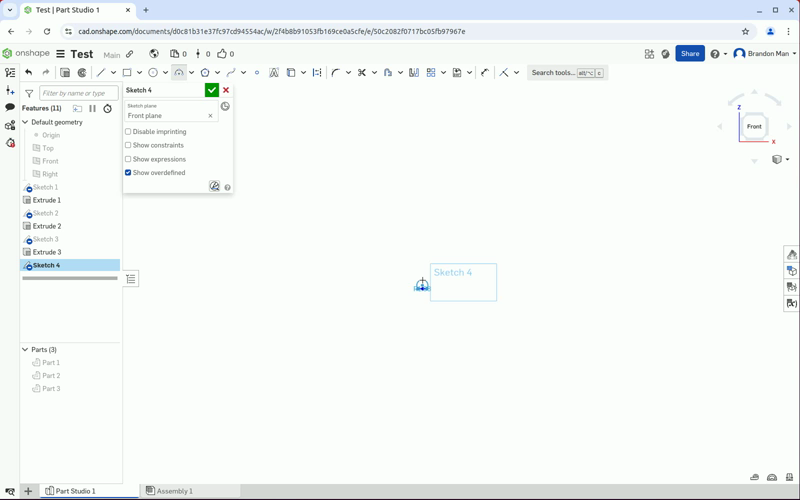
key(esc)
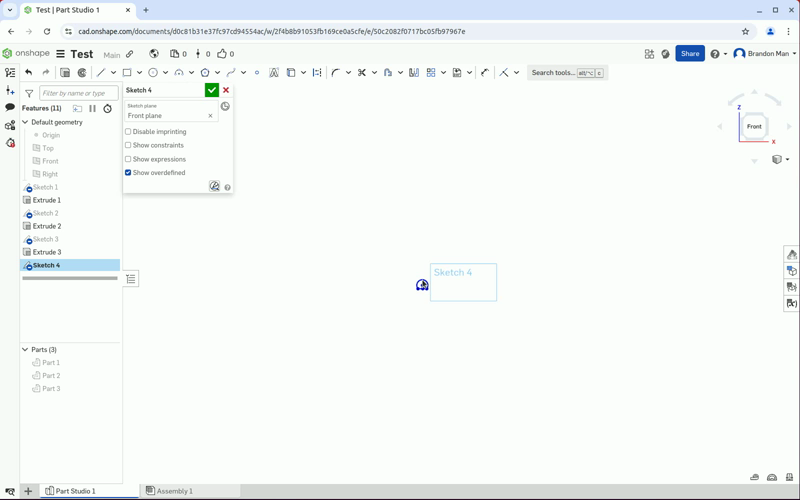
mouse_move(424, 285)
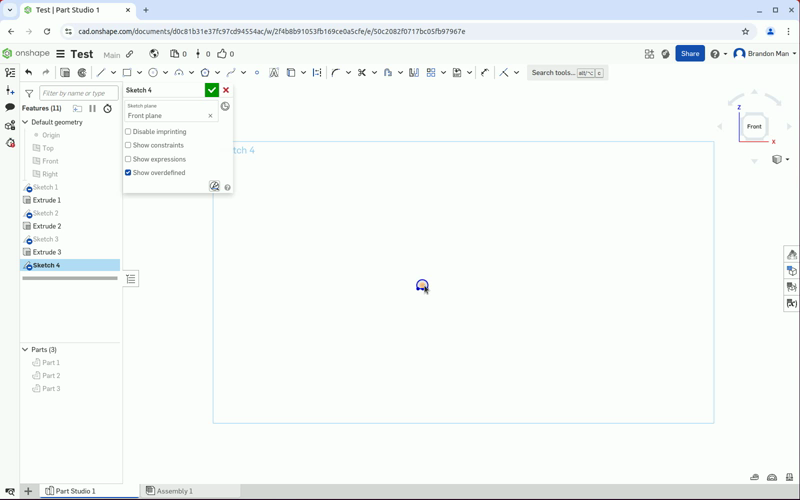
scroll(6)
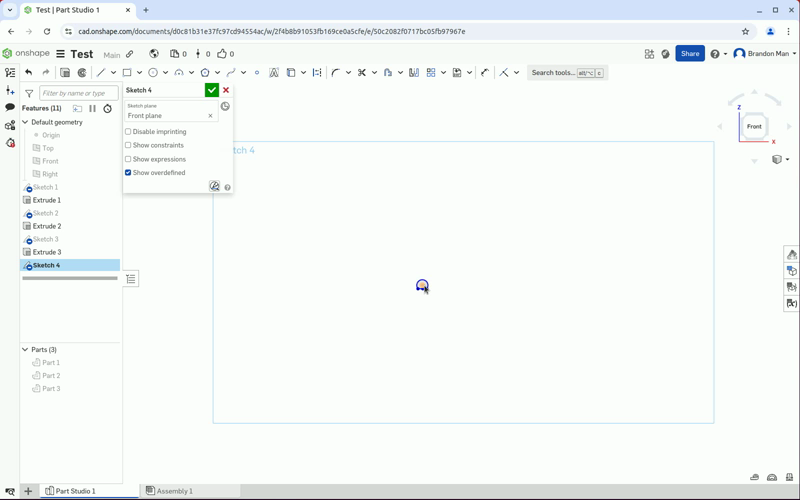
scroll(6)
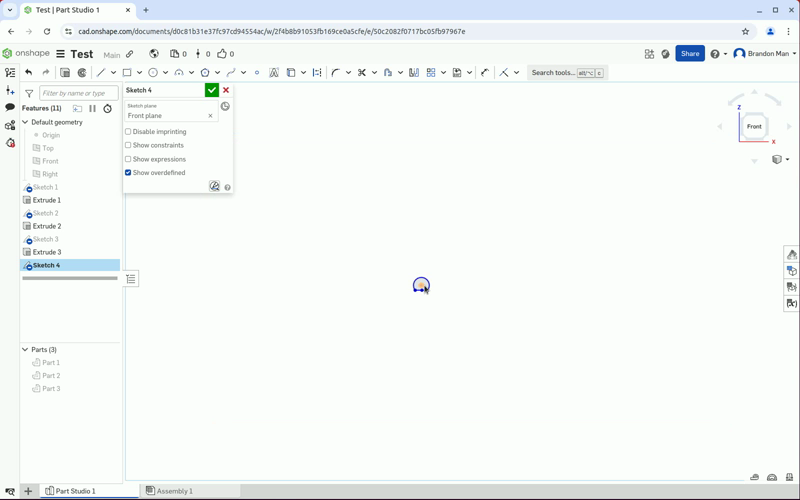
scroll(6)
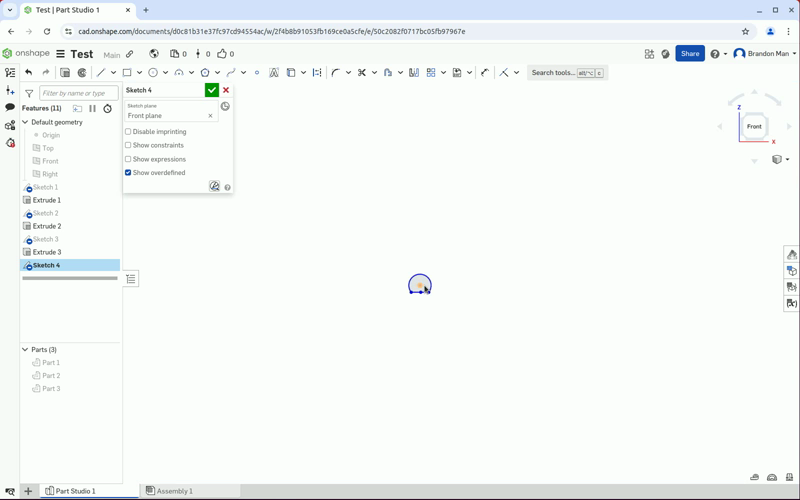
scroll(6)
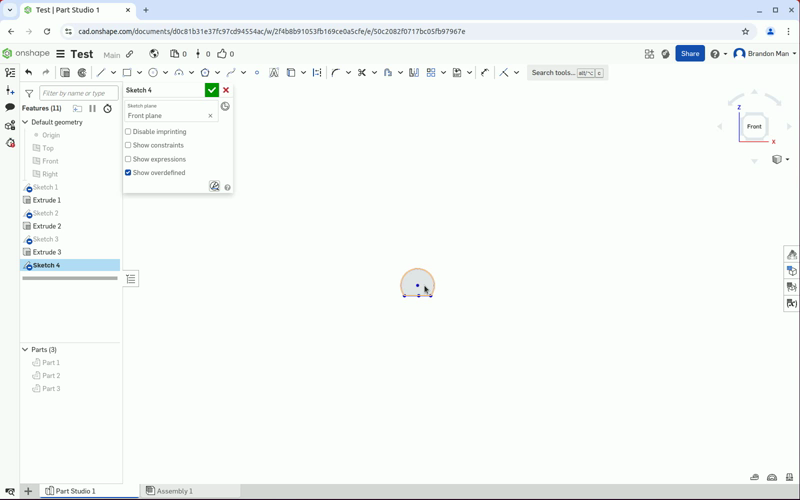
scroll(6)
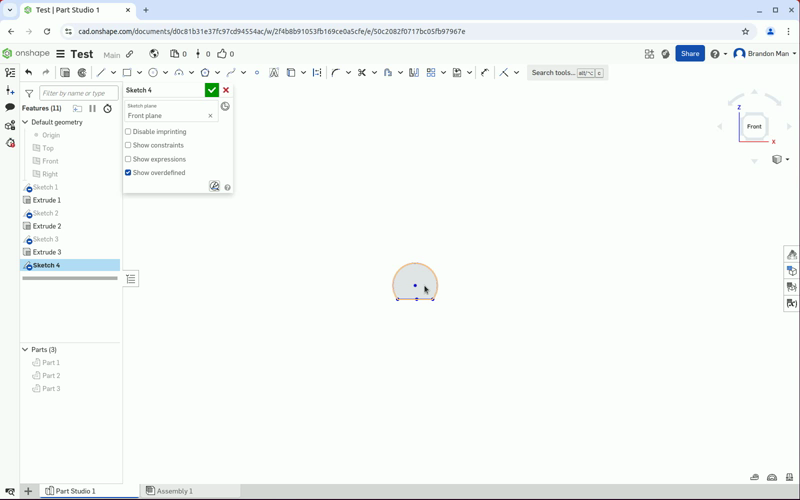
scroll(6)
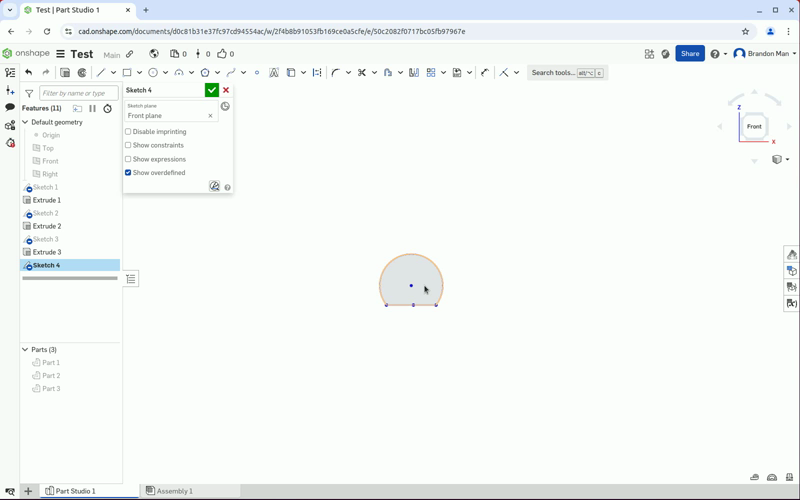
scroll(6)
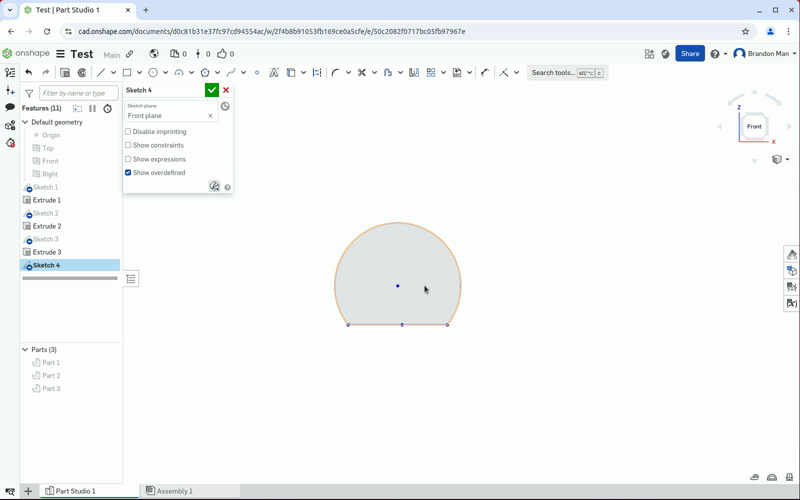
click(424, 285)
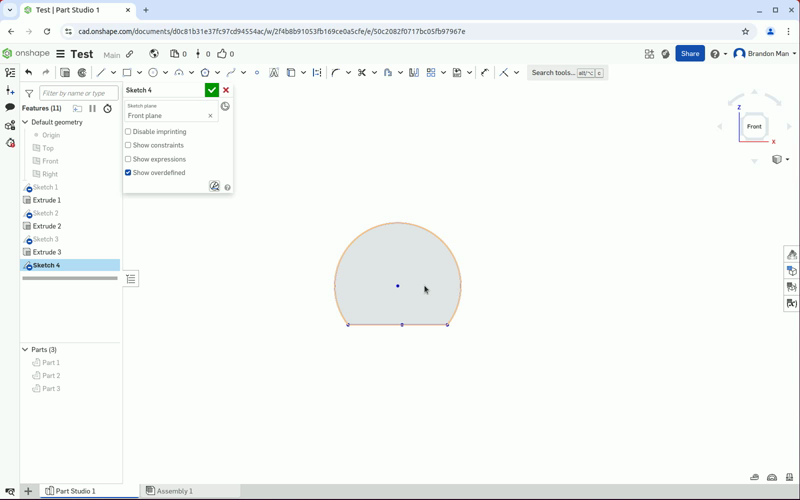
scroll(-6)
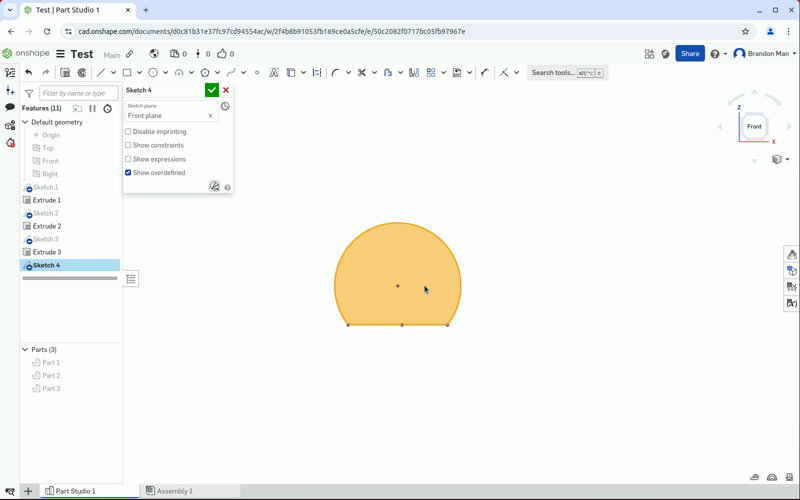
scroll(-6)
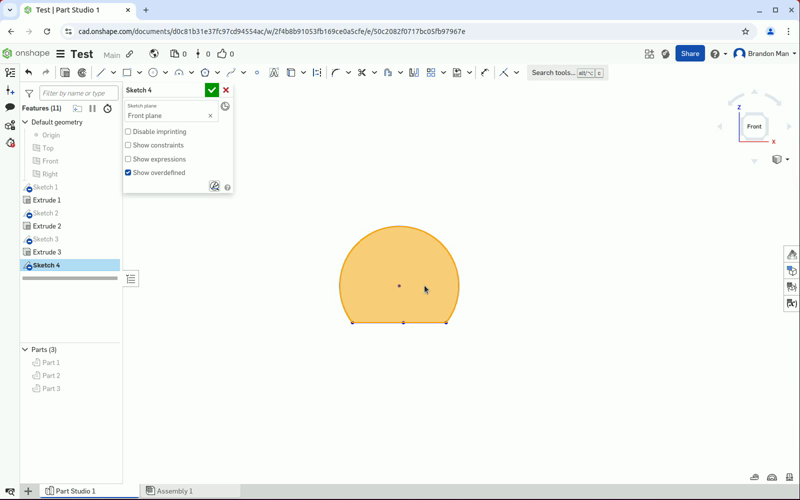
scroll(-6)
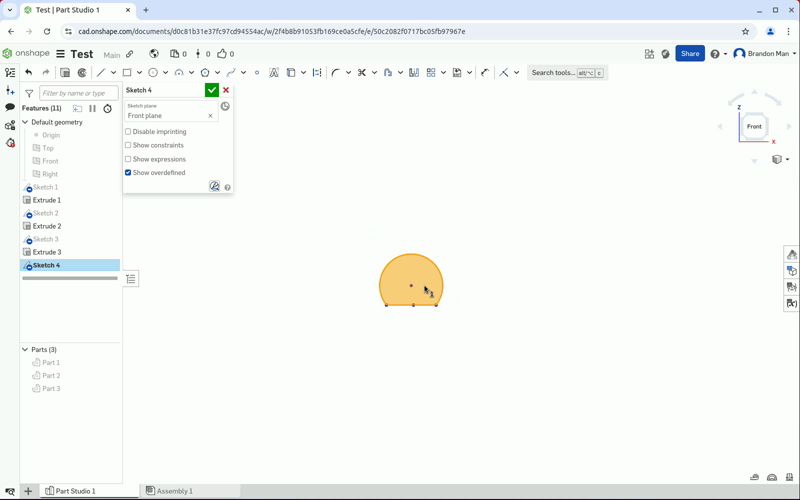
scroll(-6)
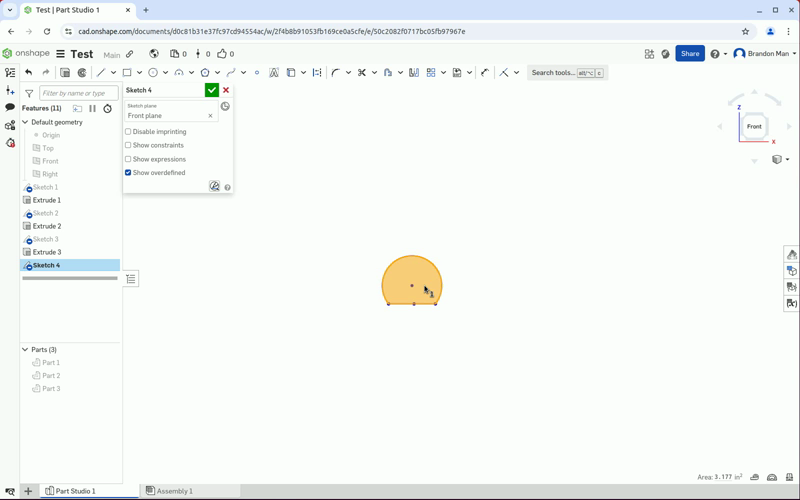
scroll(-6)
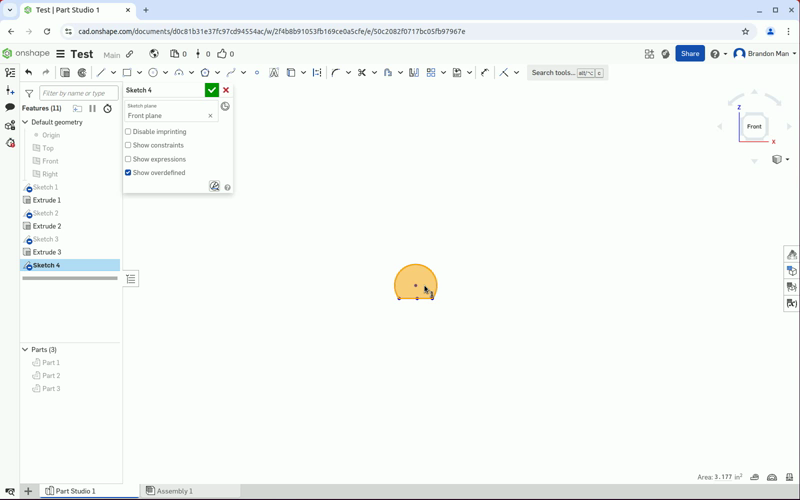
scroll(-6)
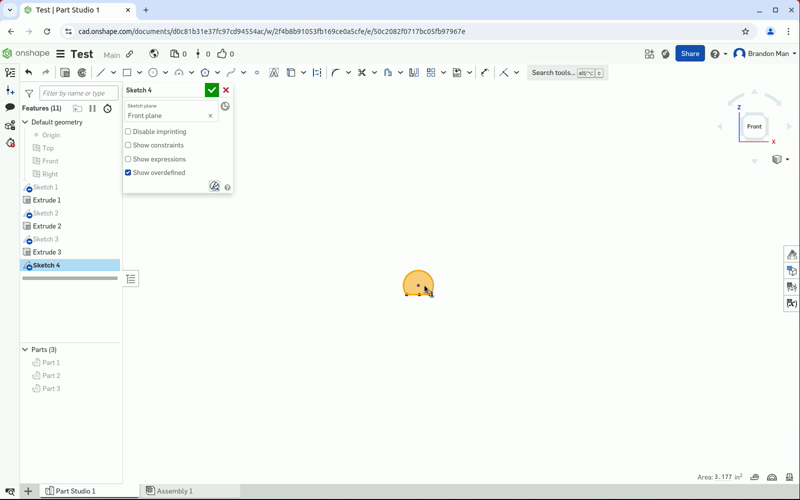
scroll(-6)
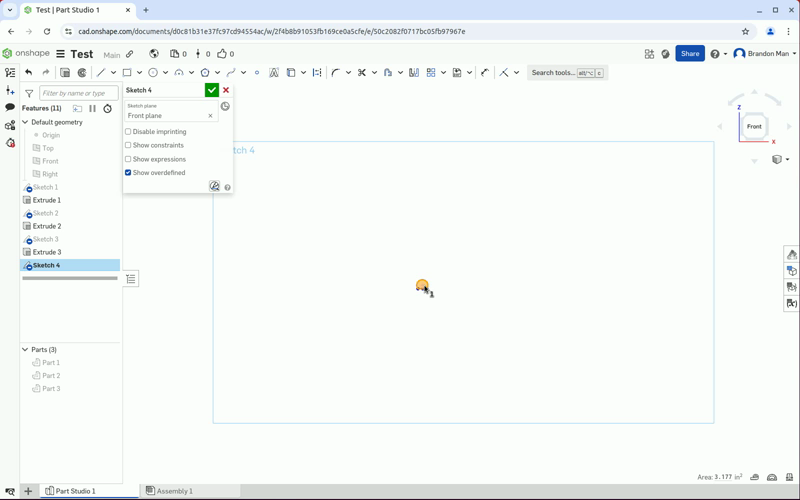
mouse_move(73, 352)
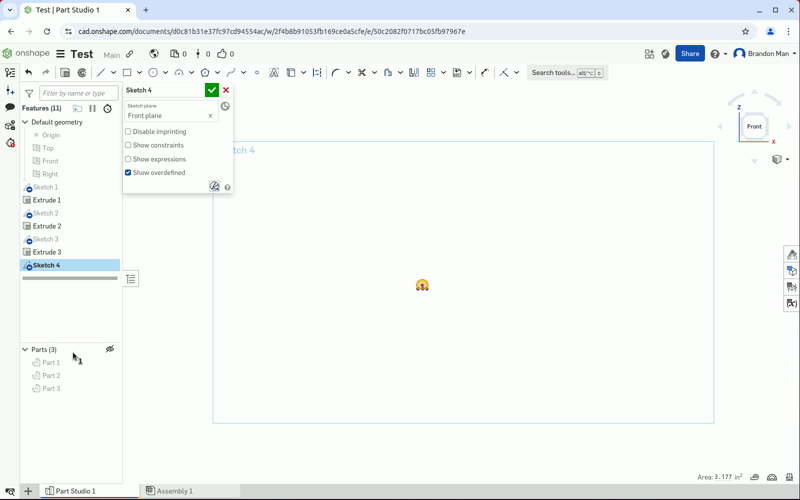
key(shift+y)
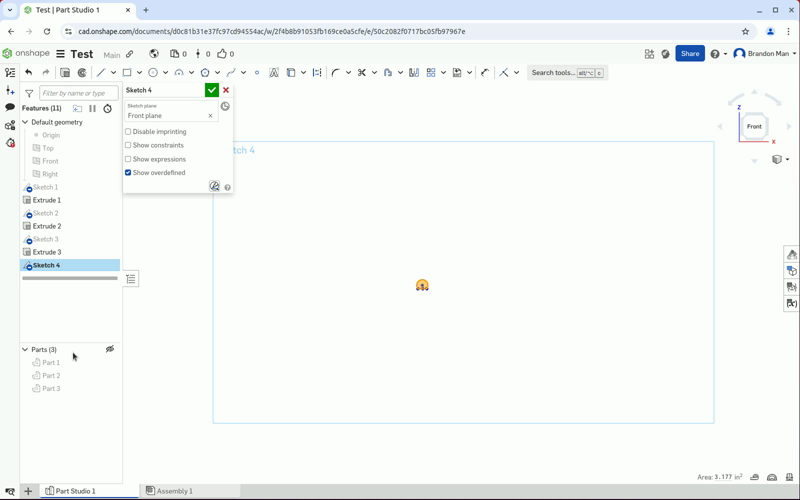
key(shift+e)
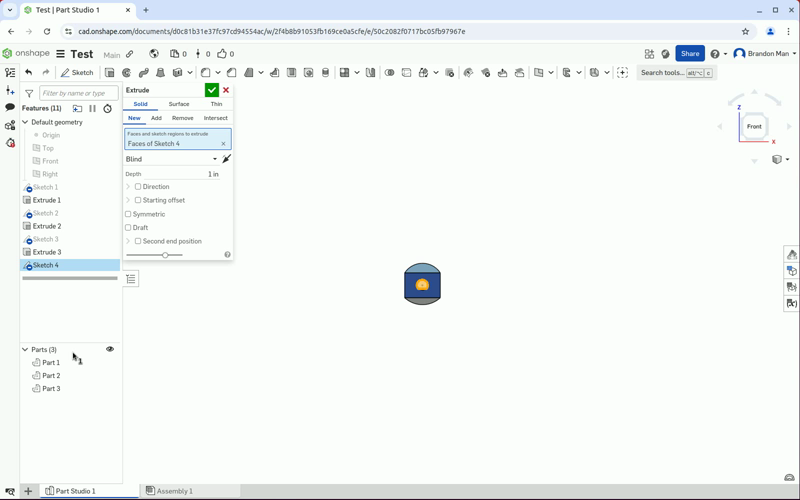
mouse_move(143, 106)
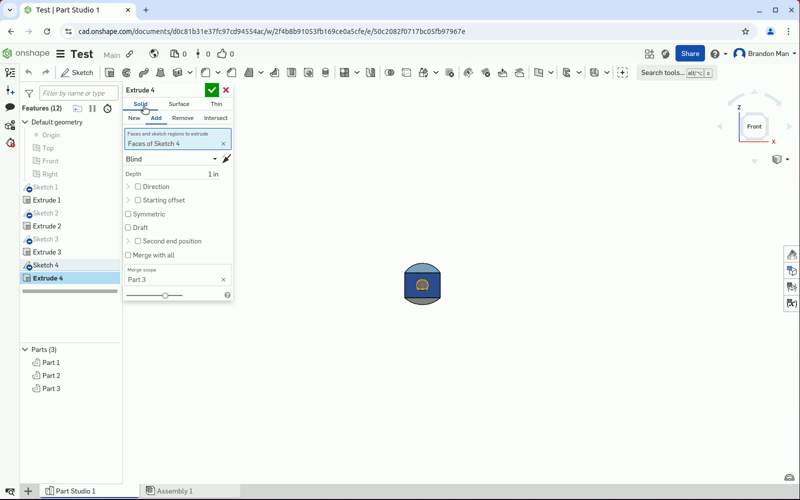
click(143, 106)
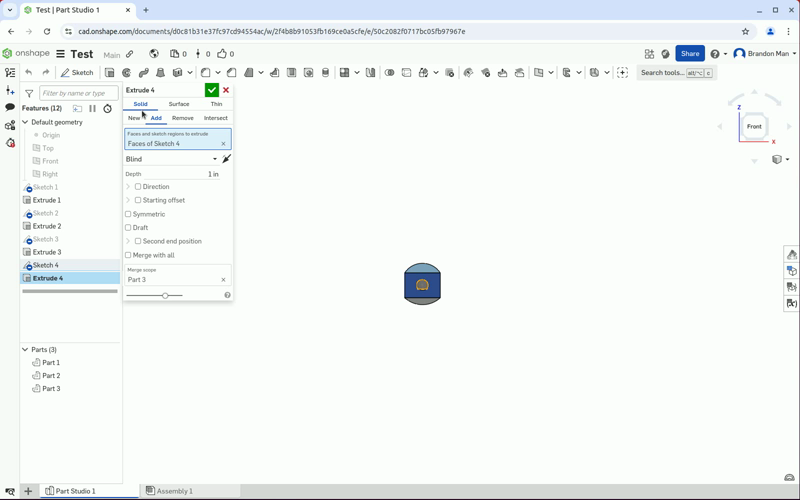
mouse_move(137, 120)
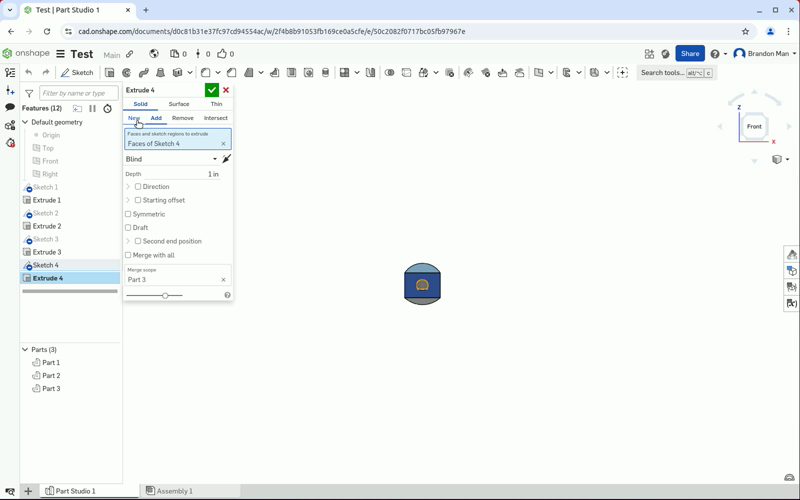
click(137, 120)
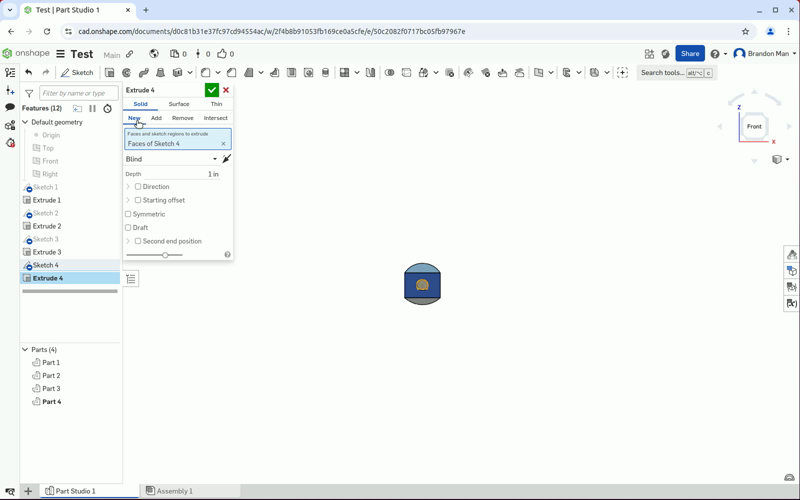
key(tab, 4)
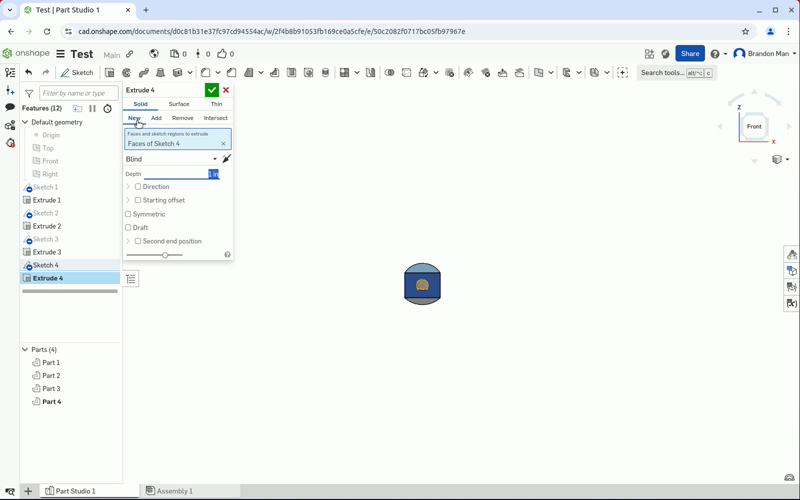
text(23.108)
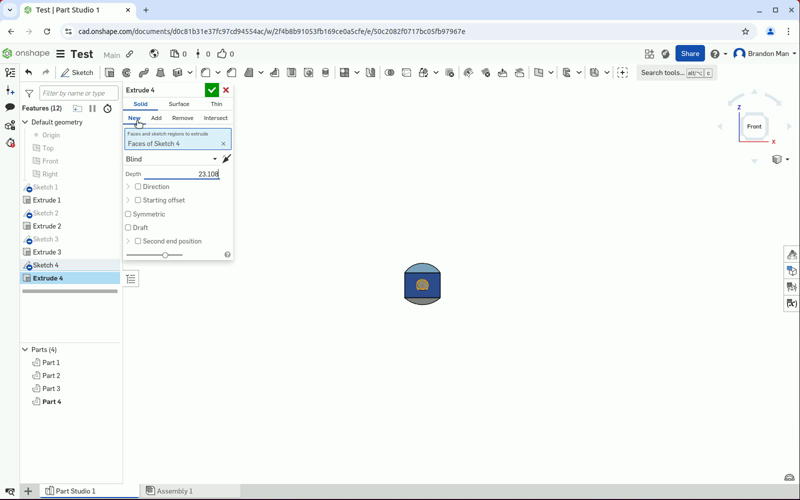
key(enter)
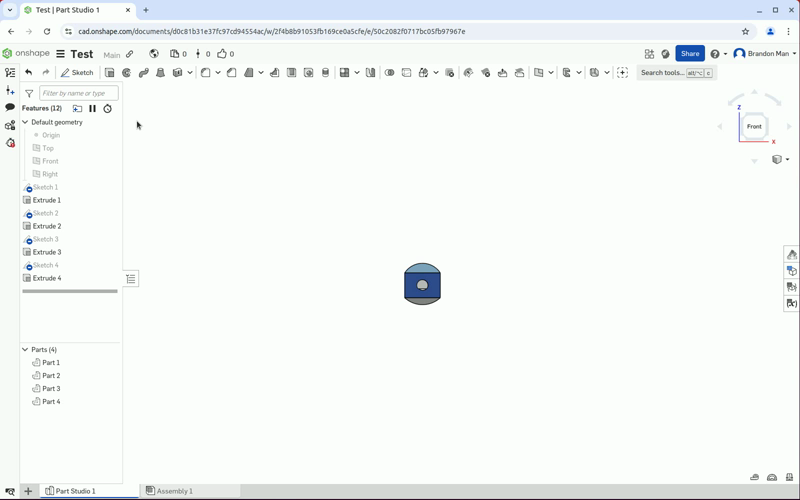
key(shift+h)
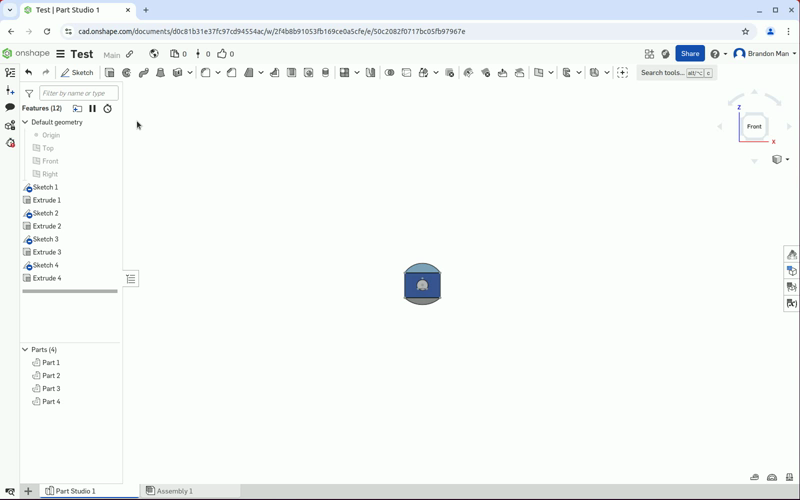
key(shift+h)
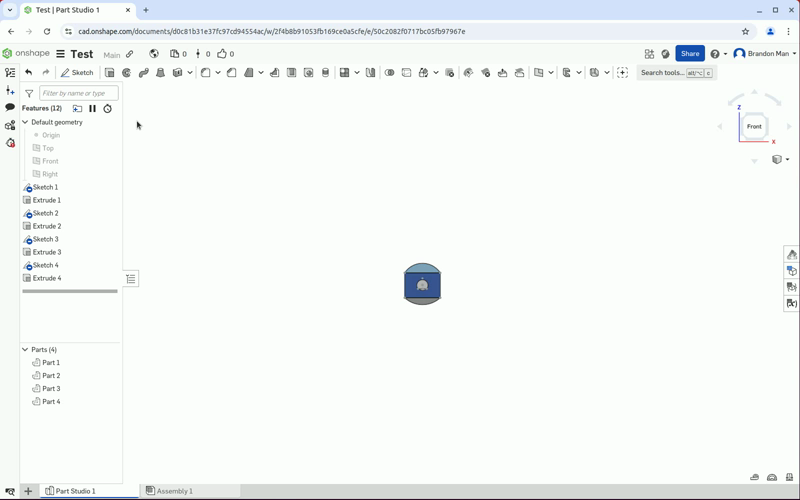
key(shift+7)
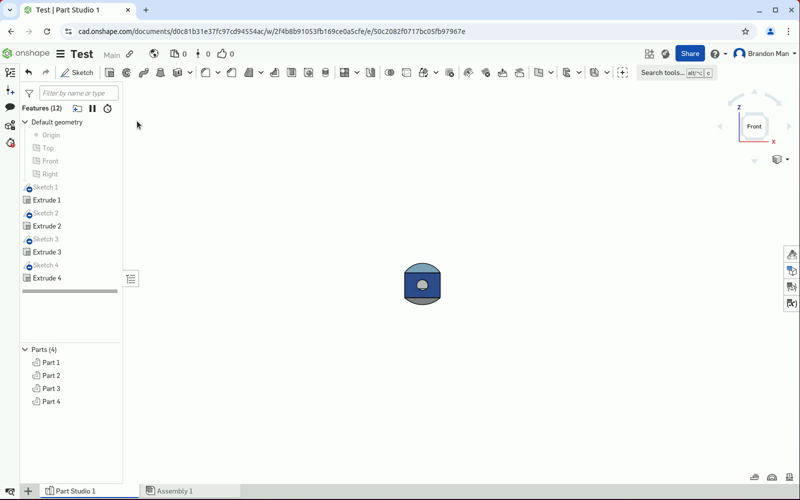
key(left, 2)
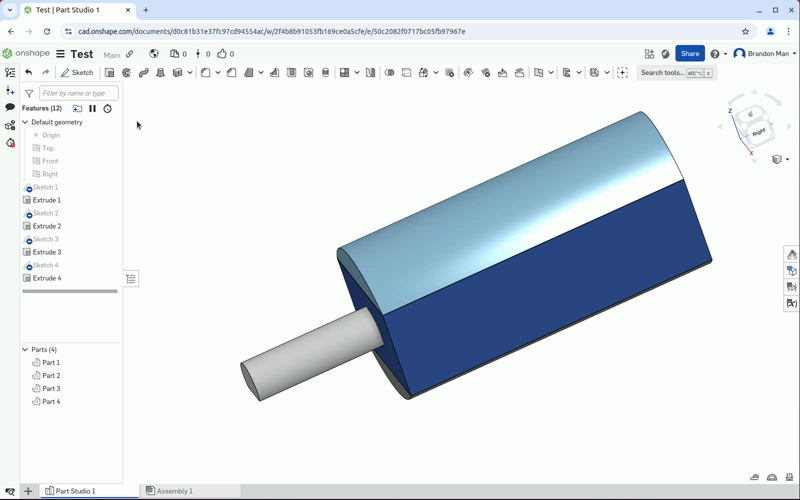
key(down, 2)
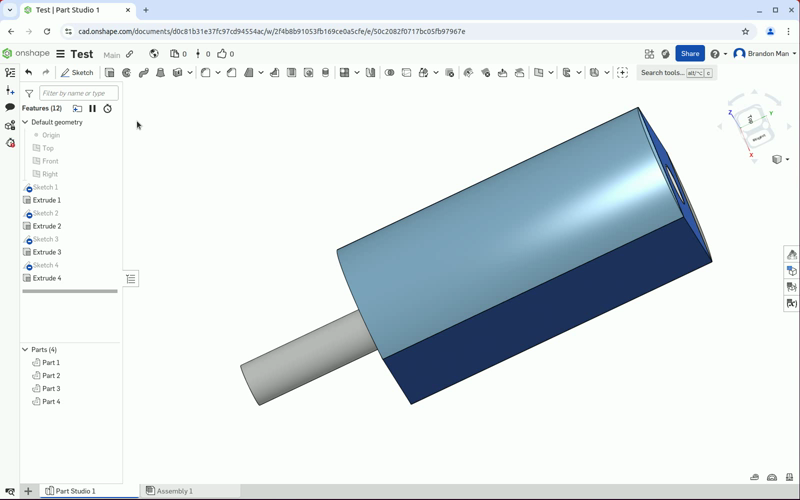
key(up, 2)
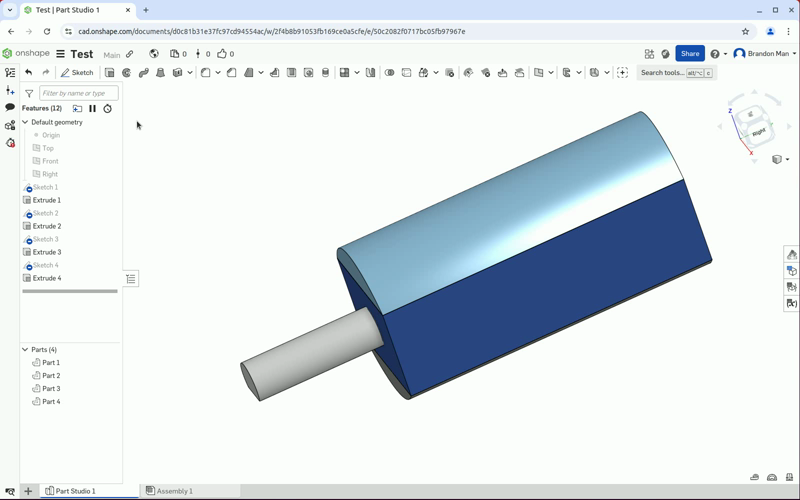
key(right, 2)
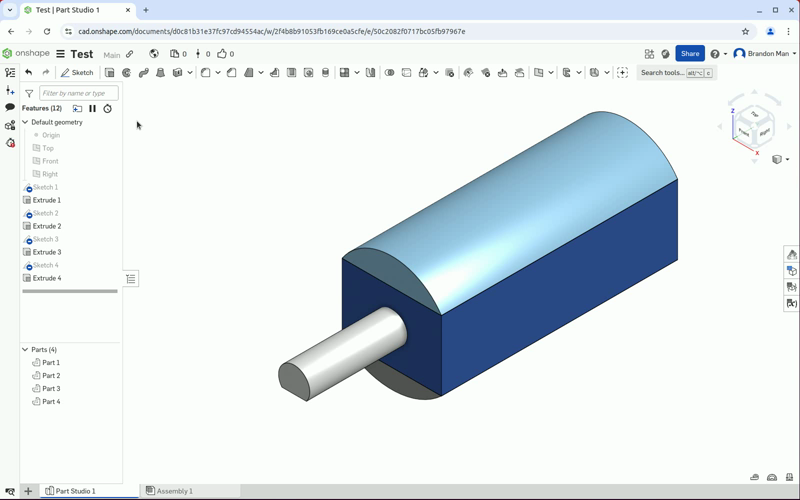
mouse_move(73, 189)
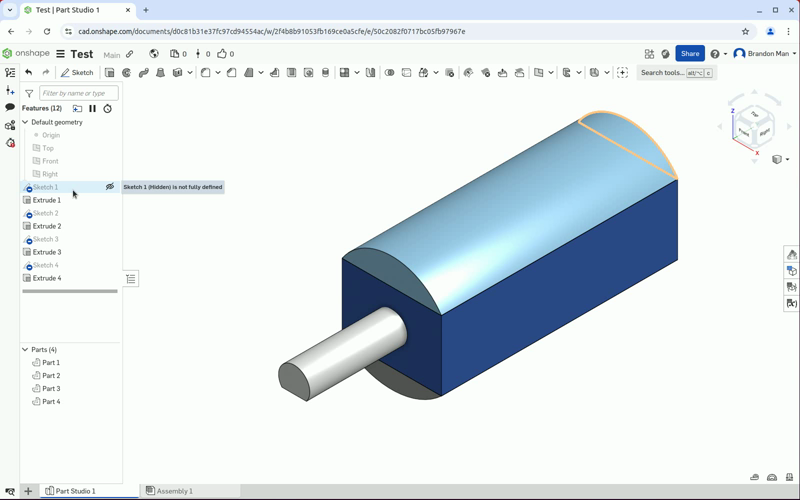
click(73, 189)